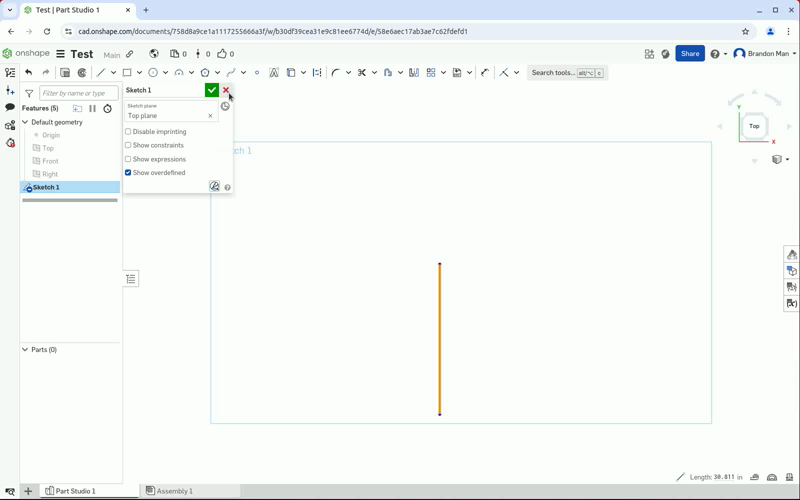
key(shift+h)
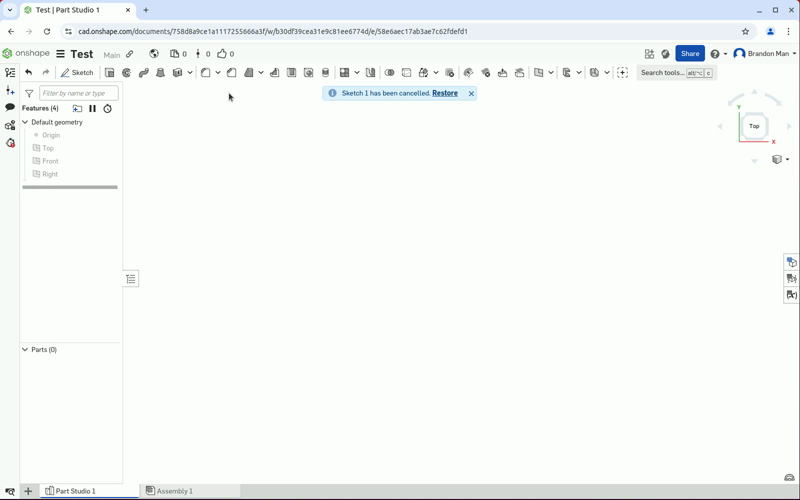
mouse_move(73, 352)
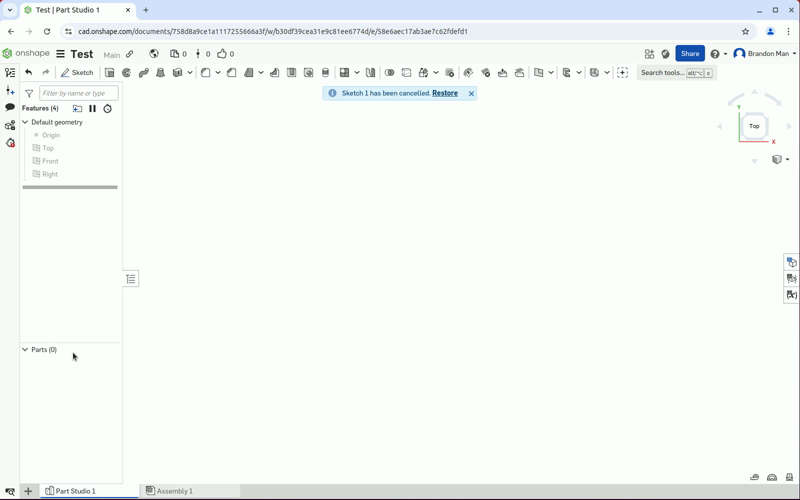
key(y)
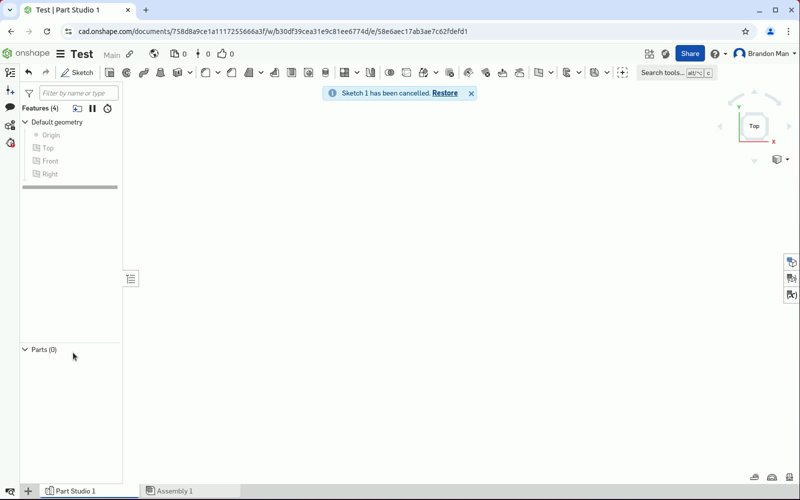
key(shift+p)
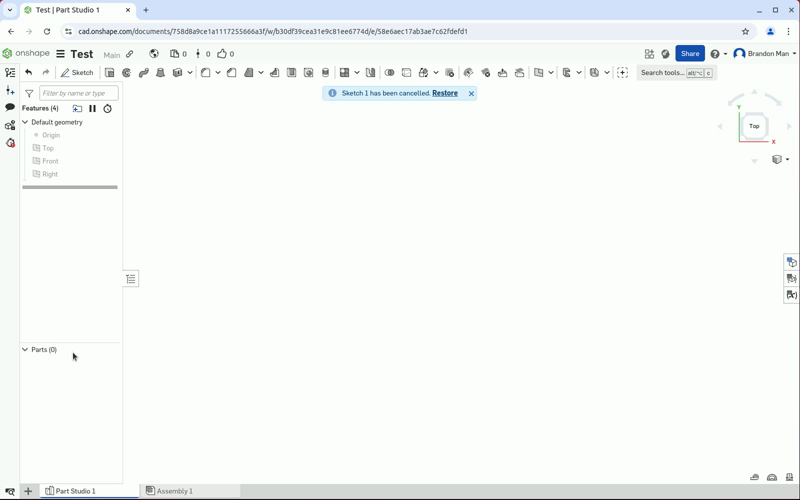
key(space)
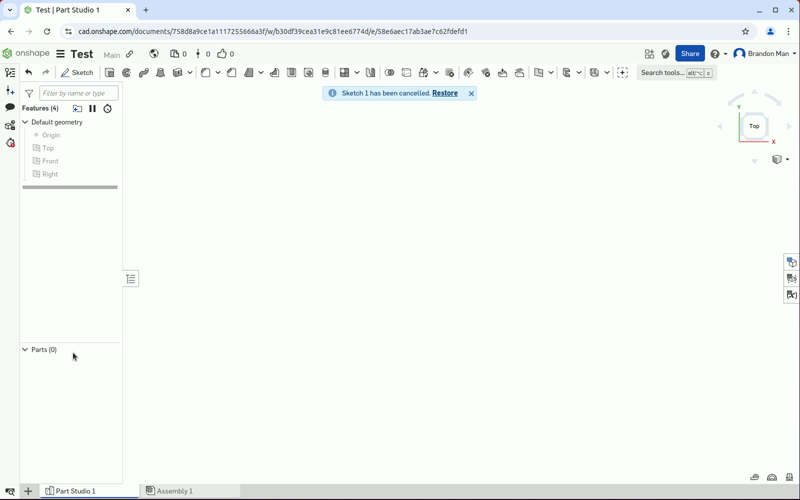
key_down(shift)
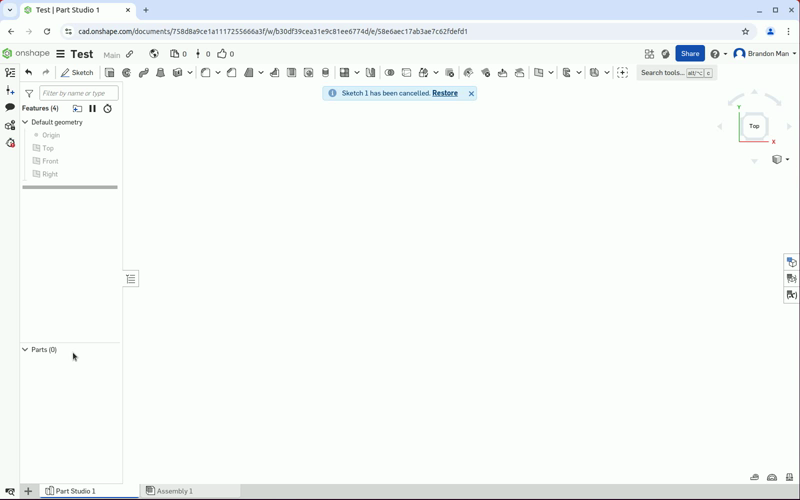
key(up)
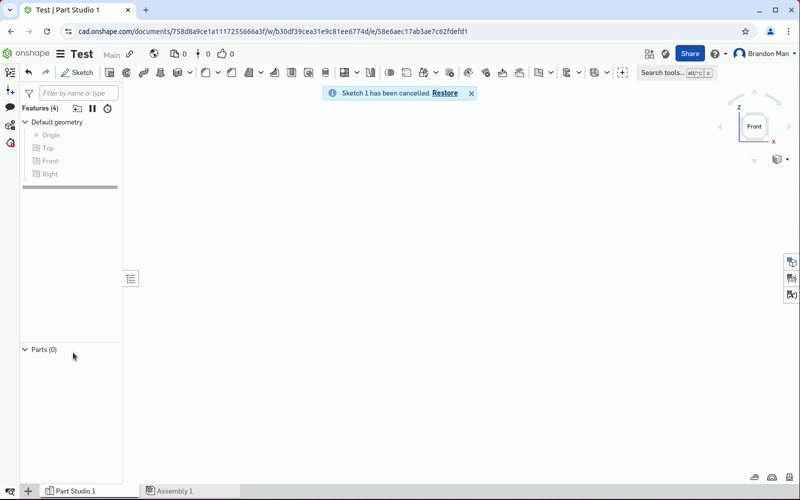
key_up(shift)
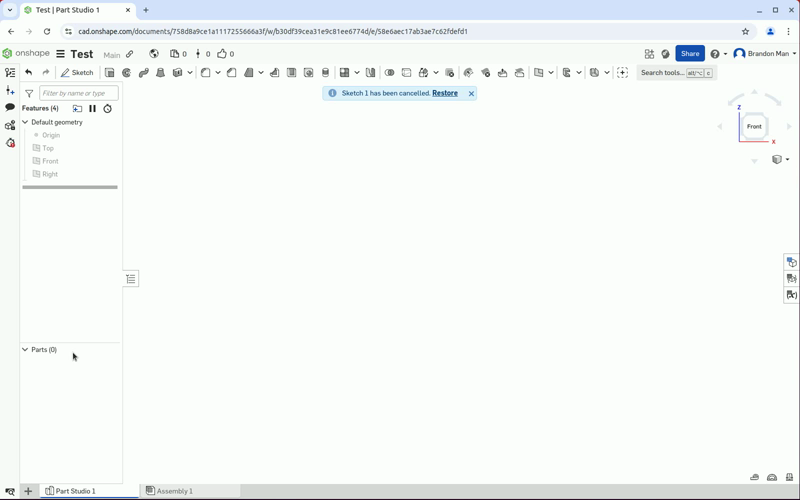
mouse_move(73, 352)
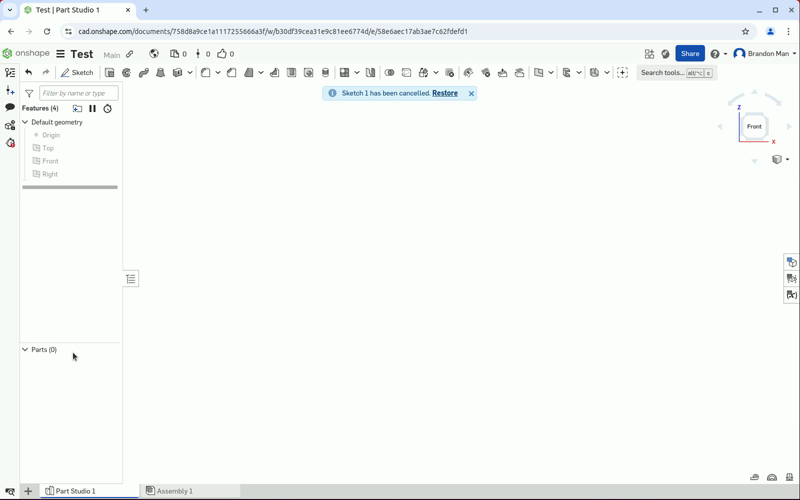
key(shift+y)
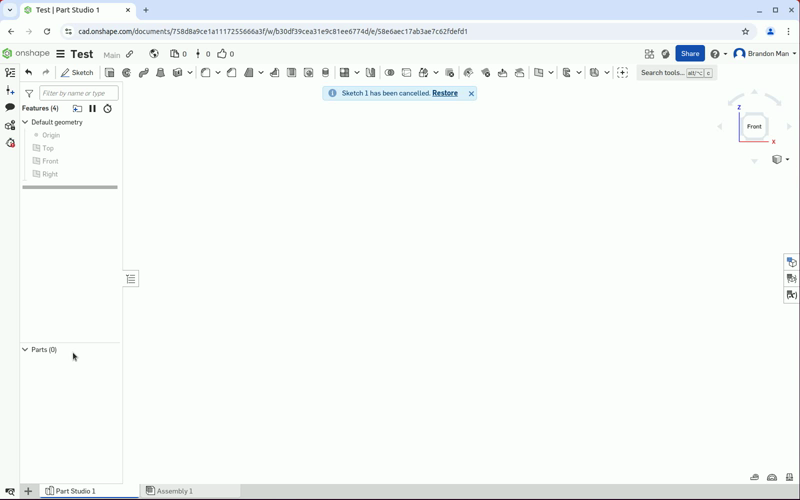
key(shift+s)
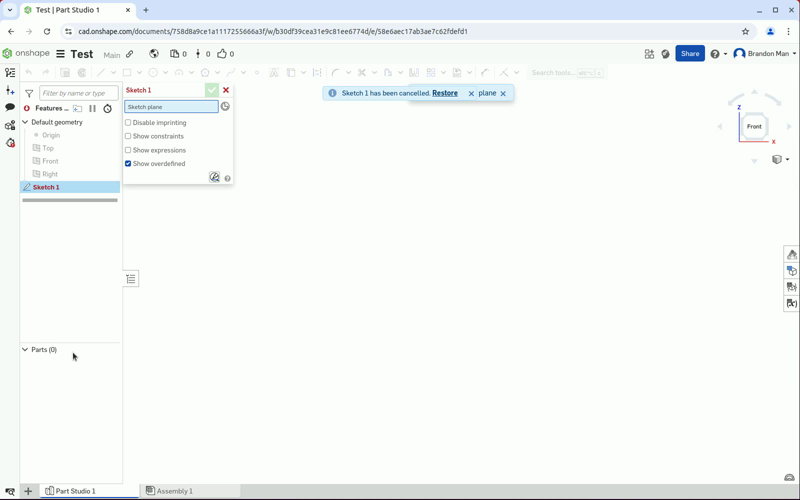
mouse_move(73, 163)
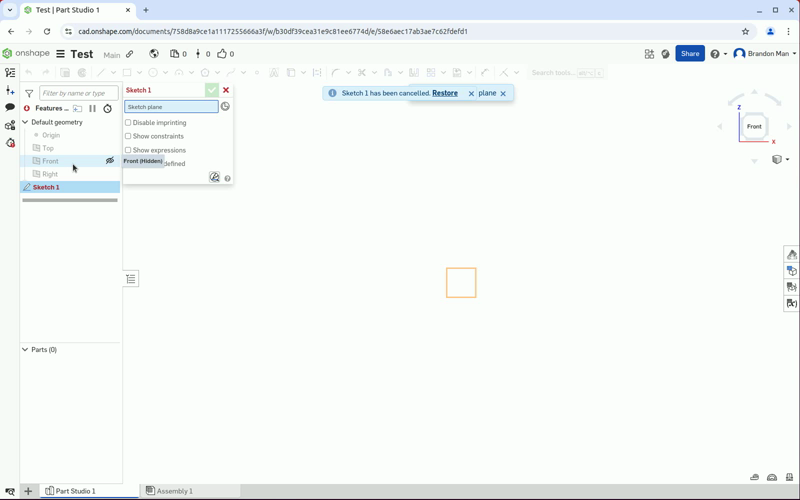
click(73, 163)
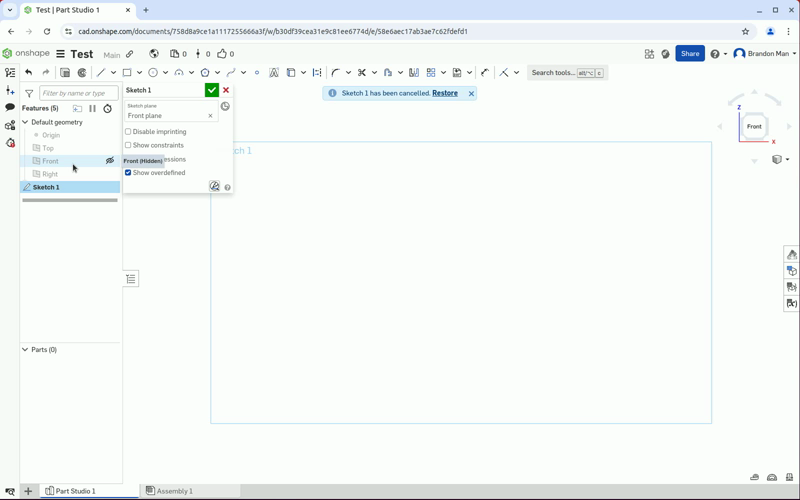
mouse_move(73, 352)
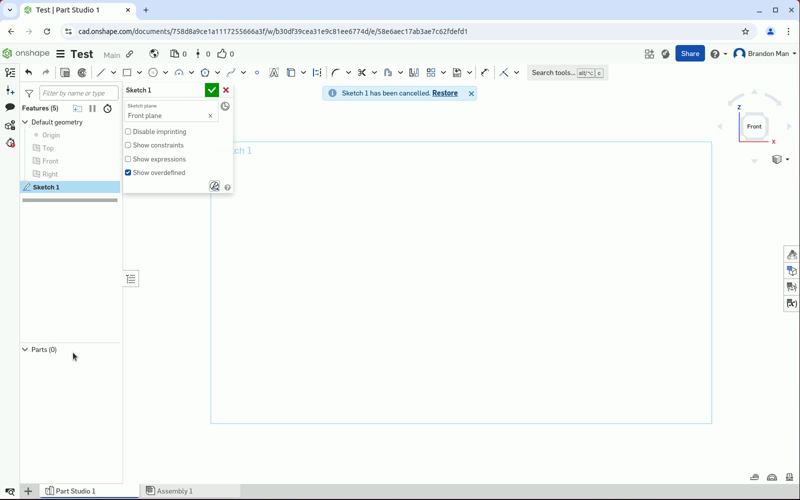
key(y)
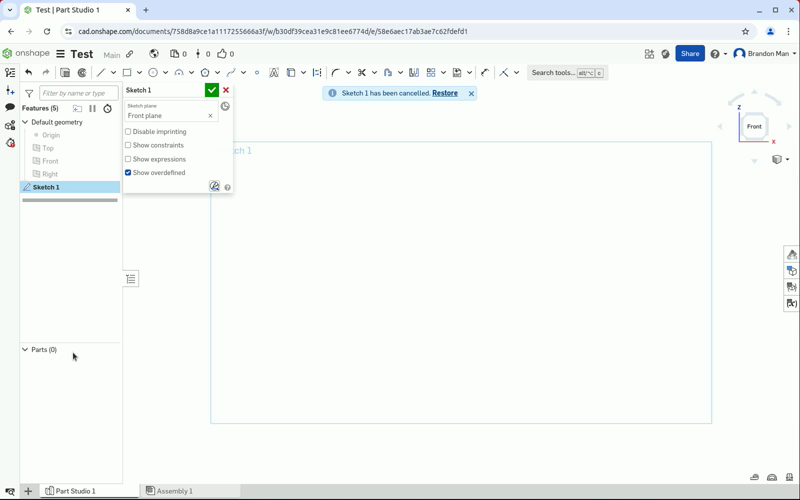
key(l)
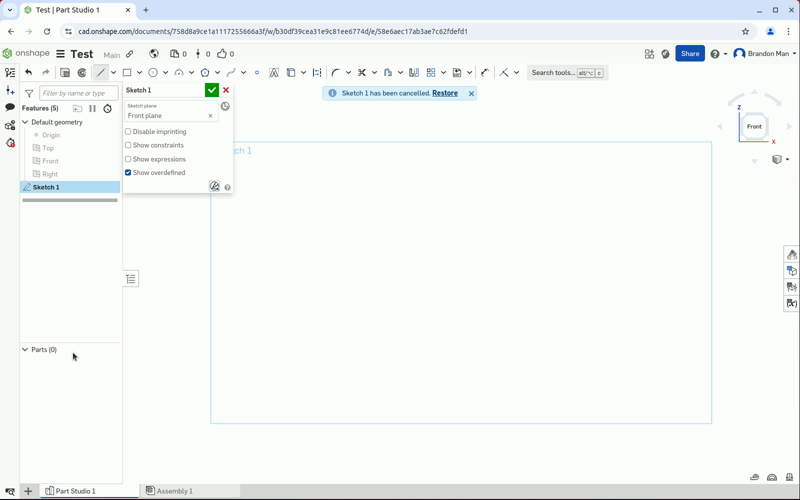
key_down(shift)
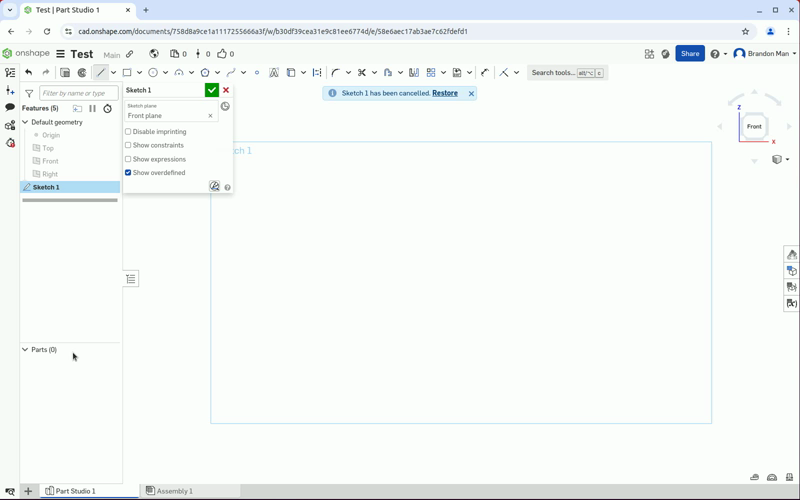
mouse_move(348, 305)
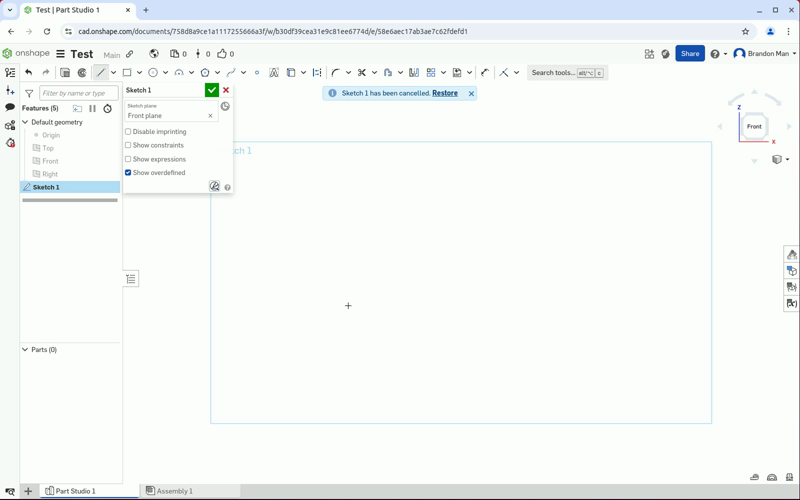
click(348, 305)
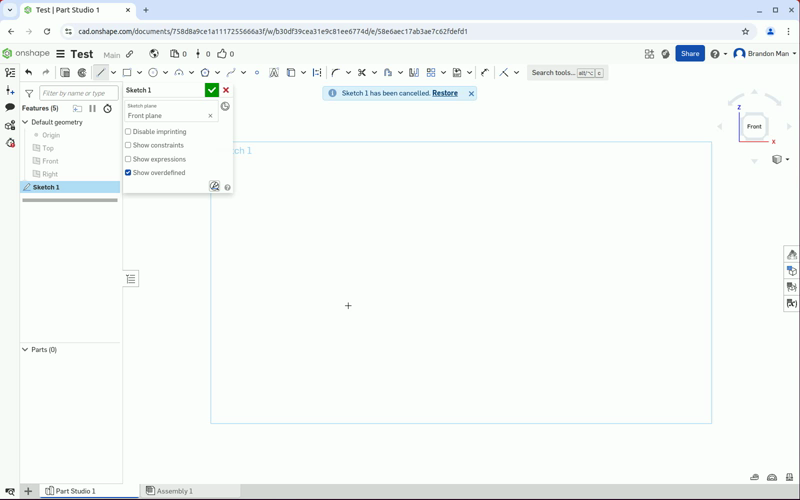
key_up(shift)
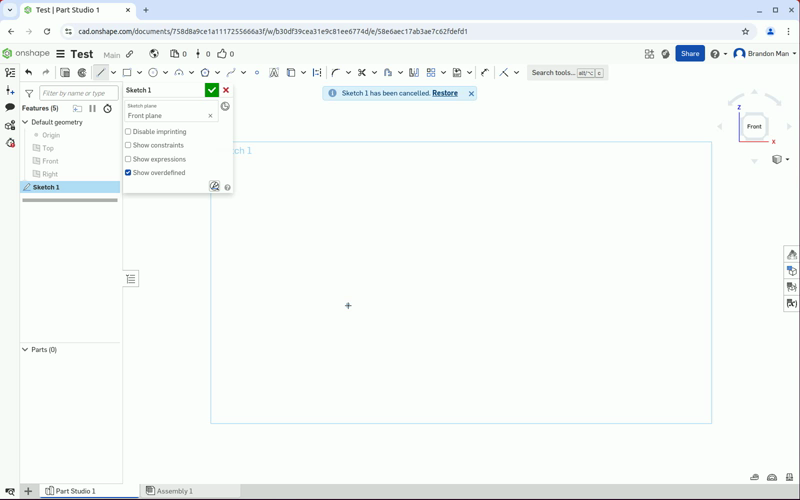
key_down(shift)
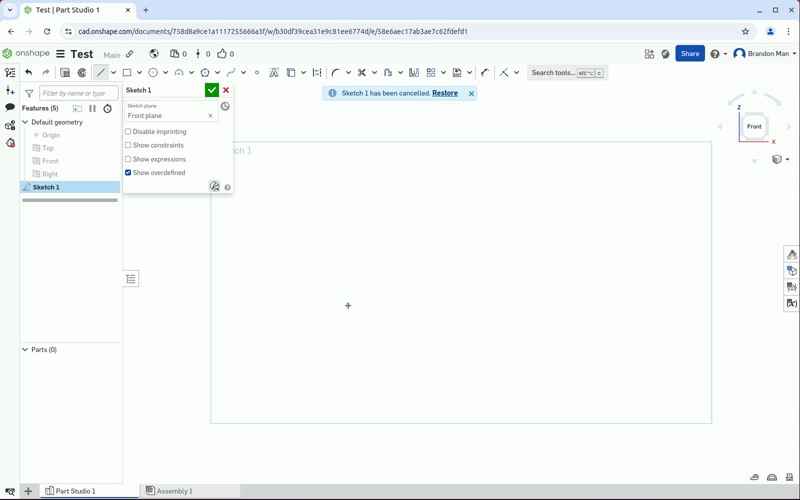
mouse_move(572, 305)
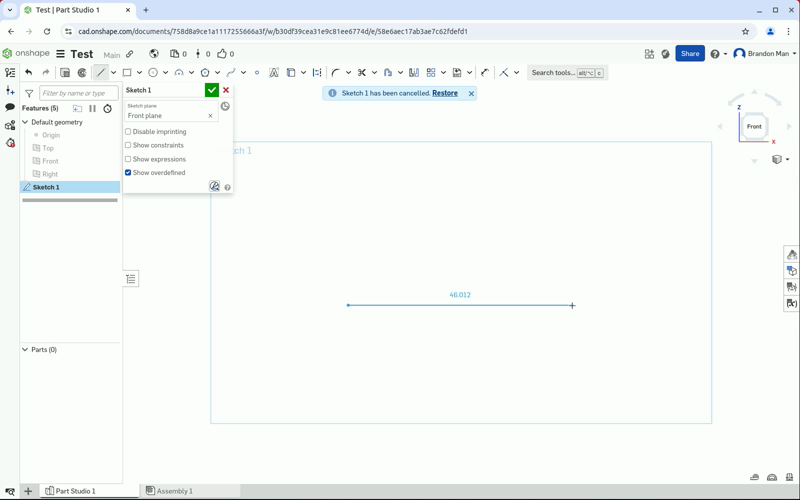
click(572, 305)
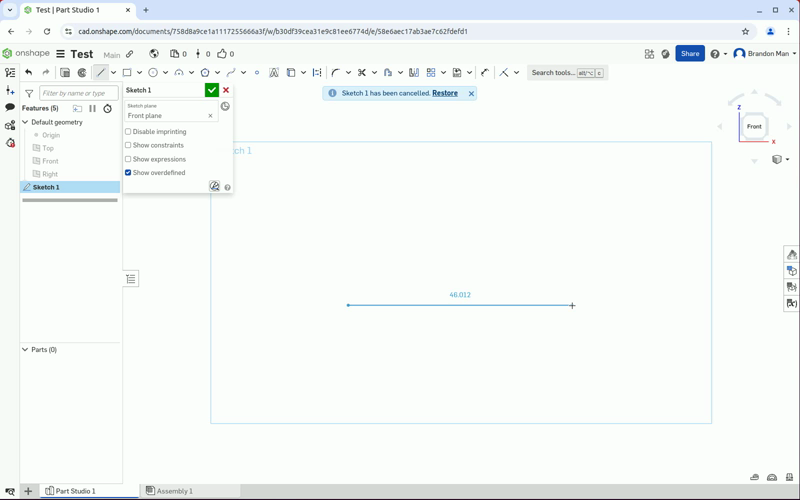
key_up(shift)
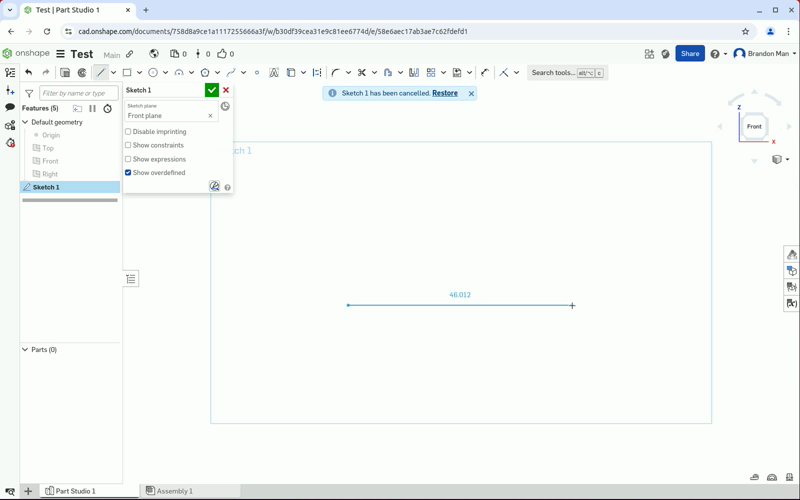
key_down(shift)
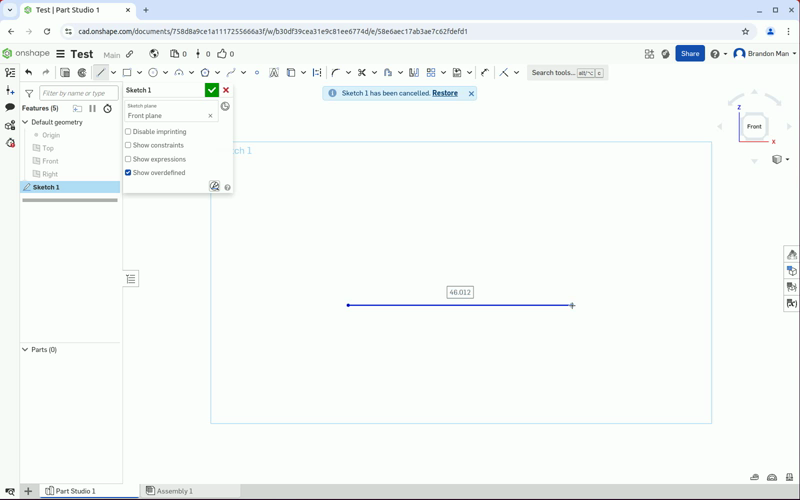
mouse_move(589, 305)
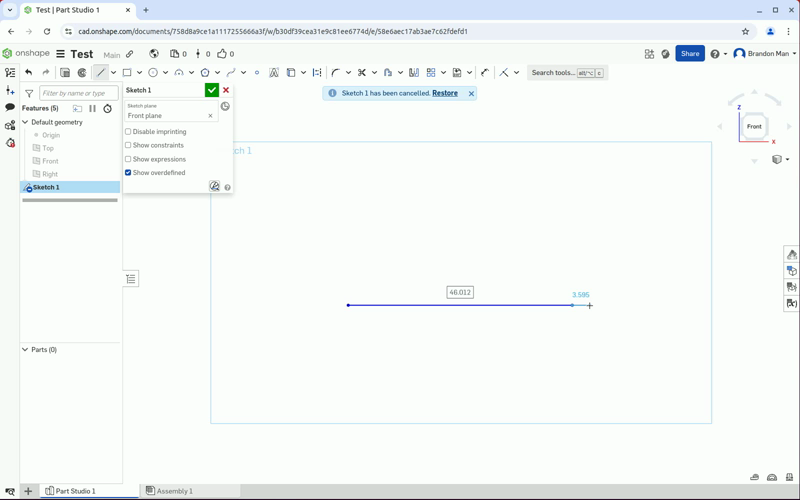
mouse_move(572, 260)
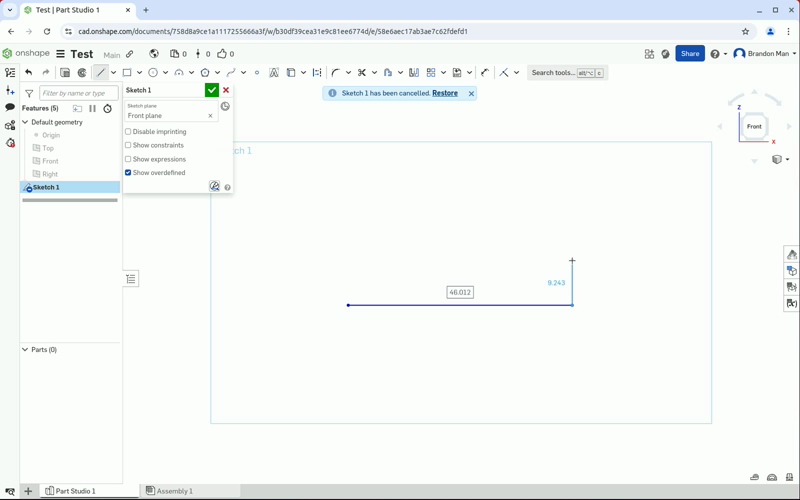
click(572, 260)
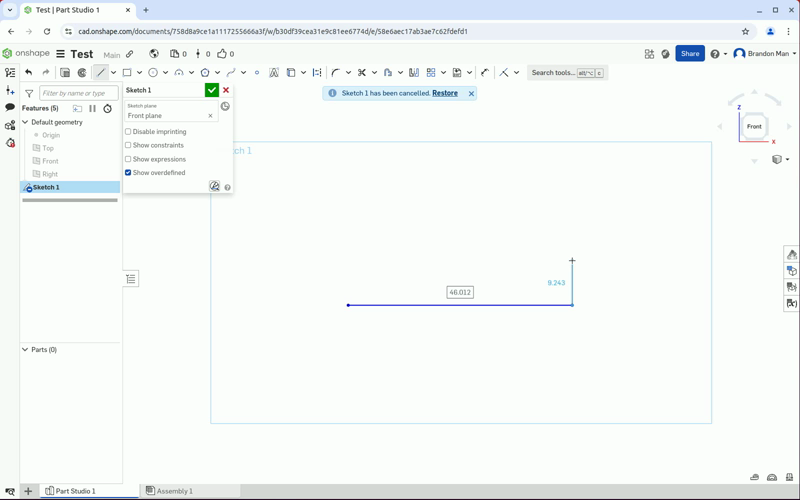
key_up(shift)
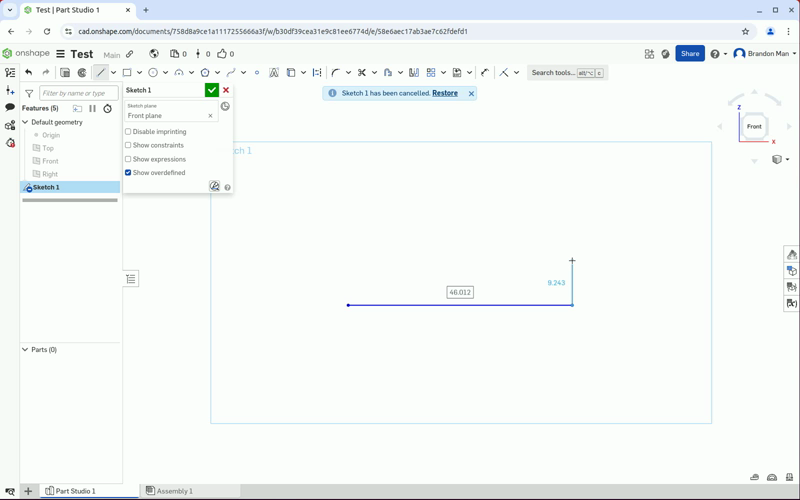
key_down(shift)
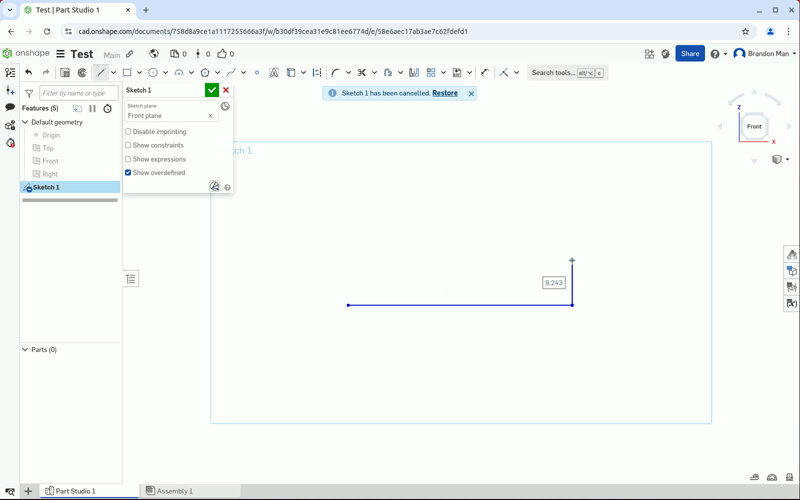
mouse_move(348, 260)
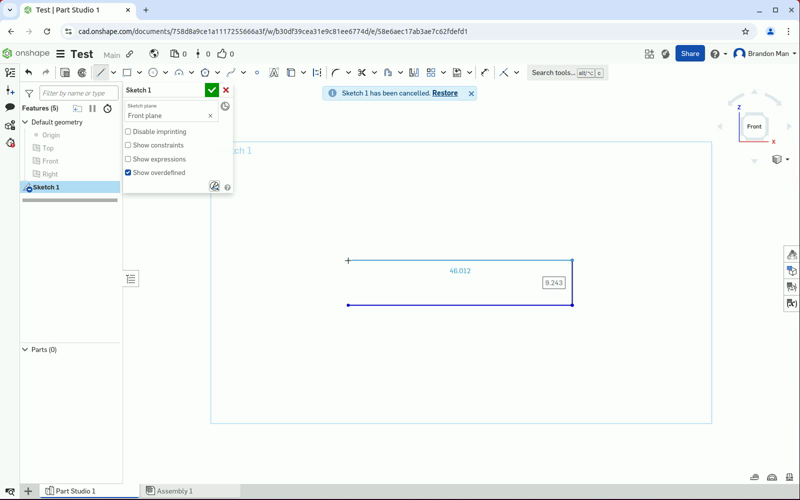
click(348, 260)
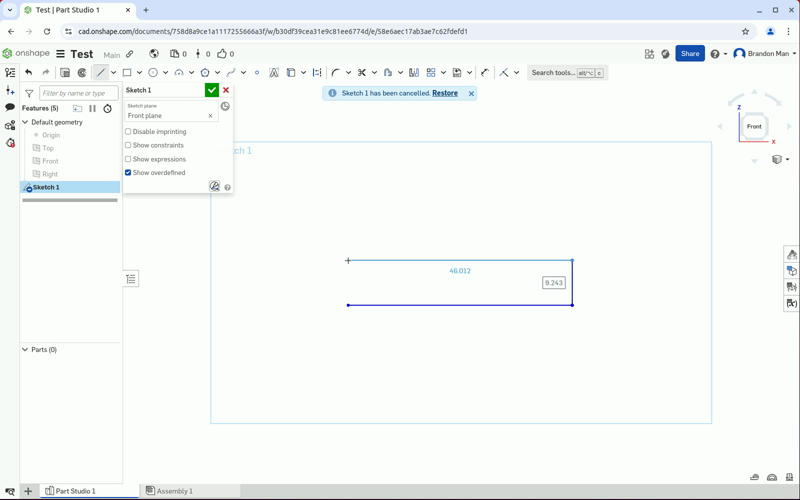
key_up(shift)
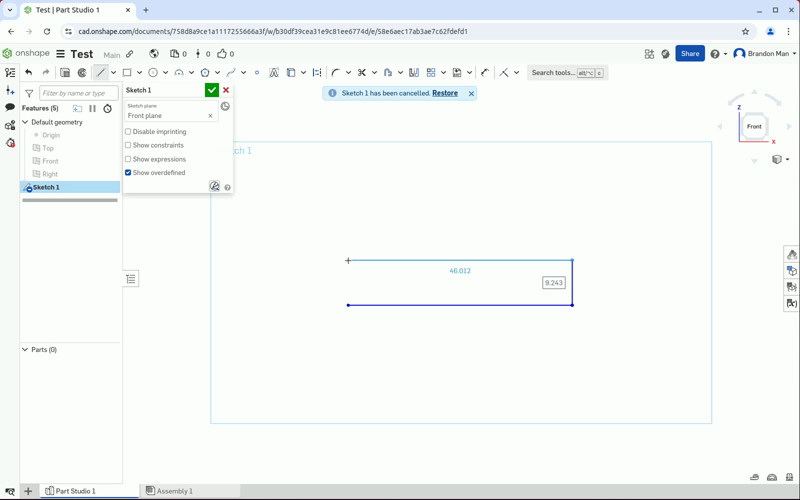
mouse_move(378, 260)
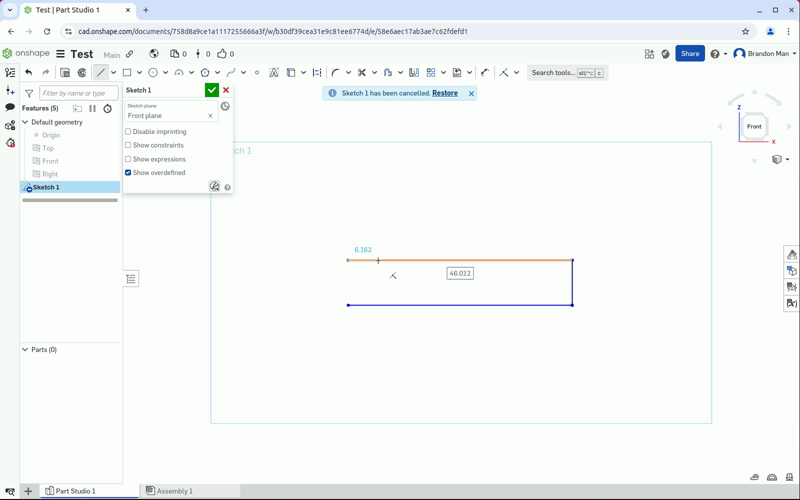
key_down(shift)
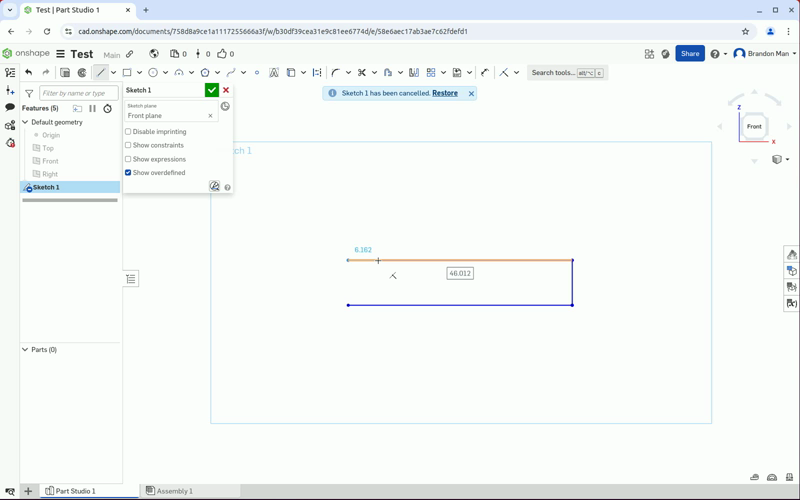
mouse_move(348, 305)
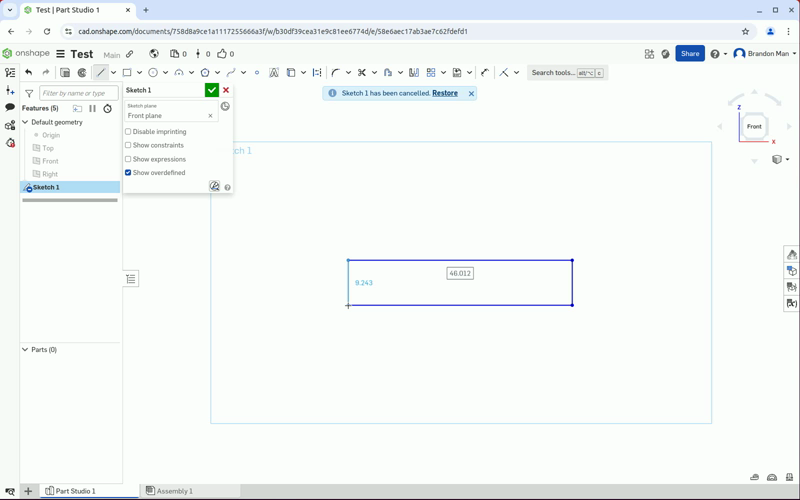
key_up(shift)
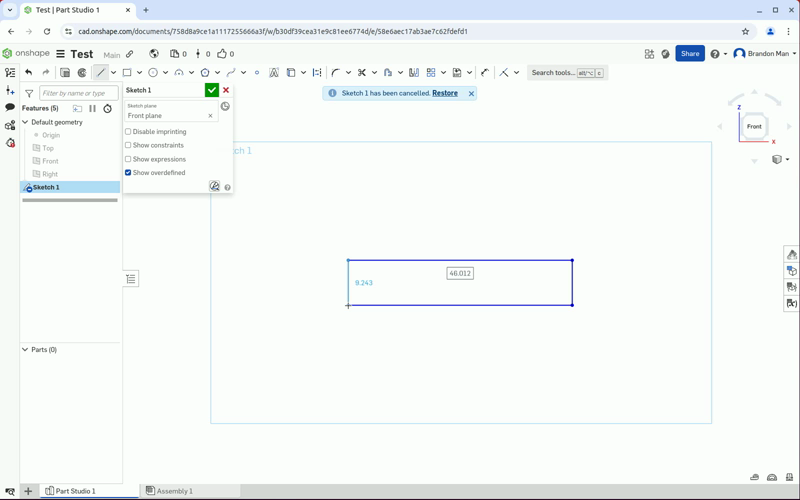
click(348, 305)
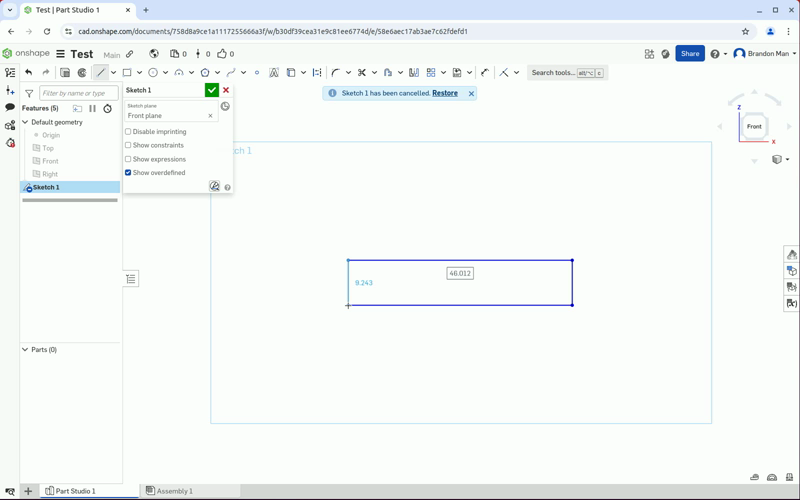
key(esc)
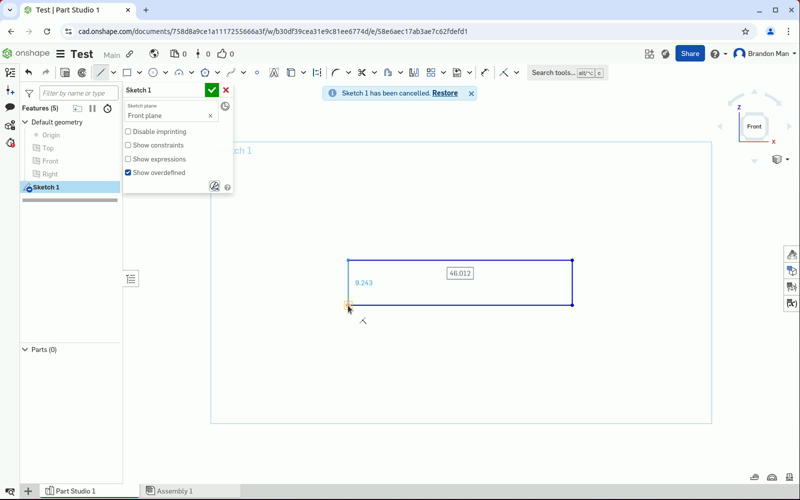
mouse_move(455, 268)
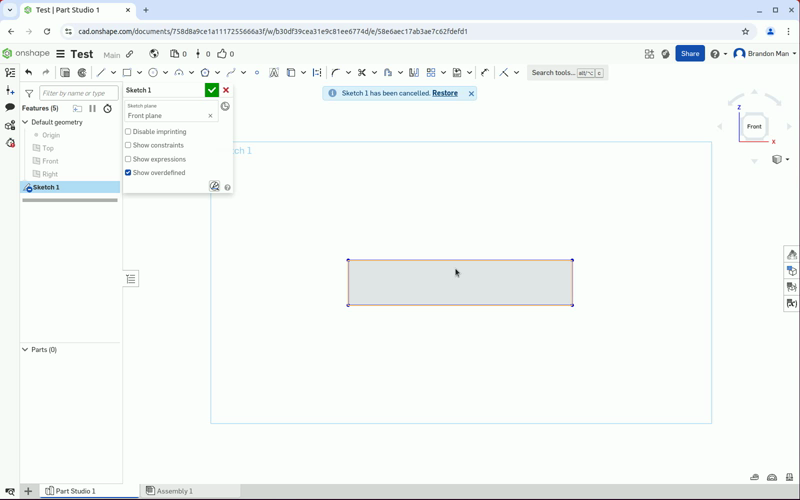
click(455, 268)
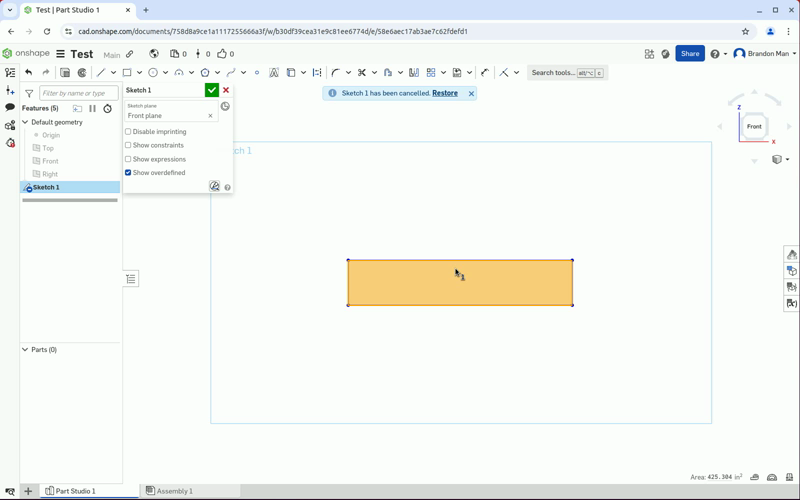
mouse_move(73, 352)
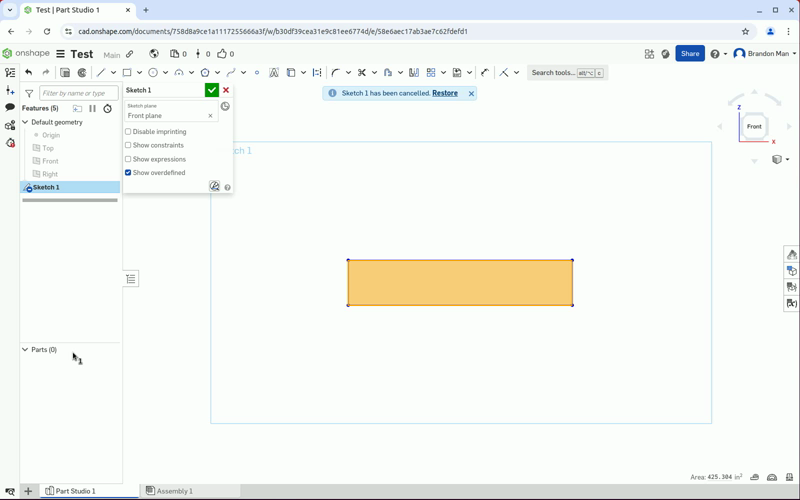
key(shift+y)
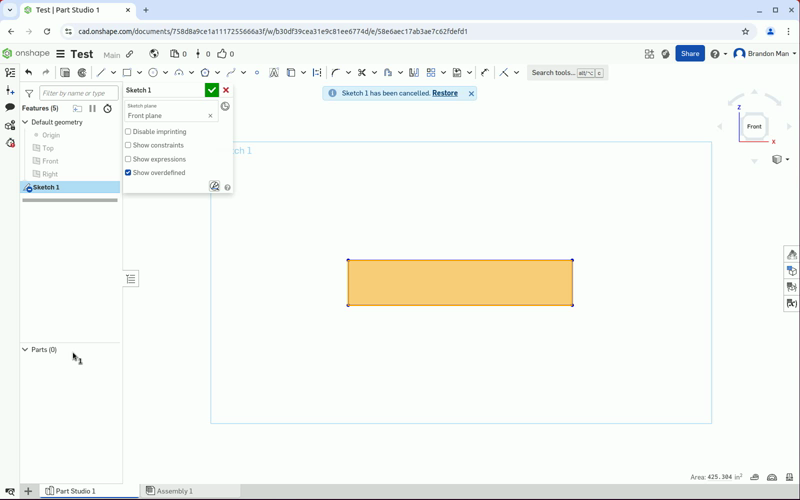
key(shift+e)
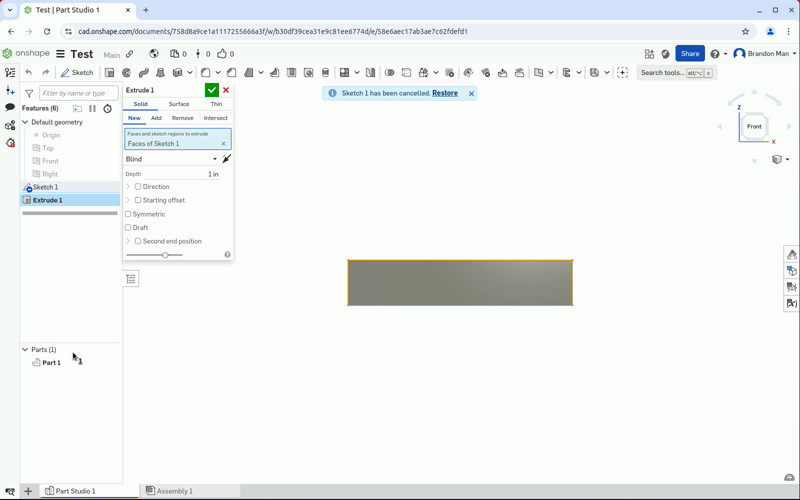
mouse_move(143, 106)
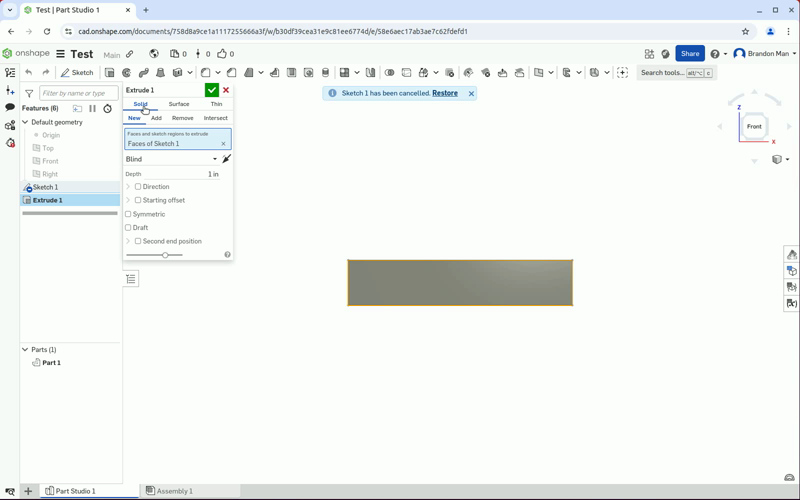
click(143, 106)
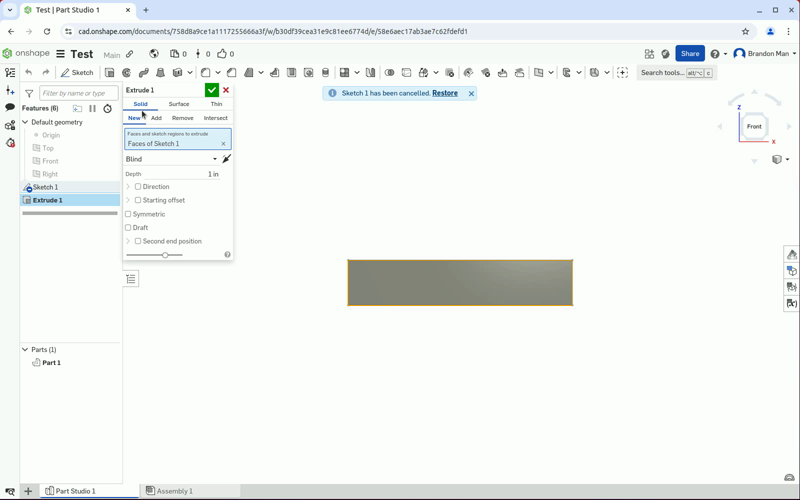
mouse_move(137, 120)
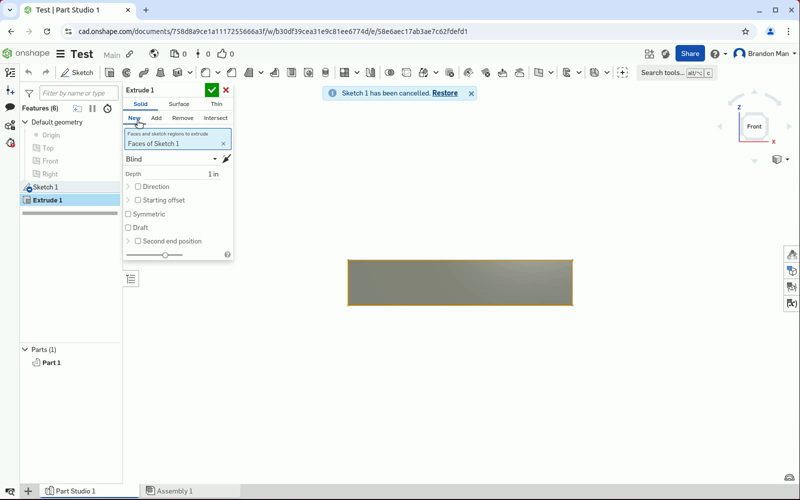
click(137, 120)
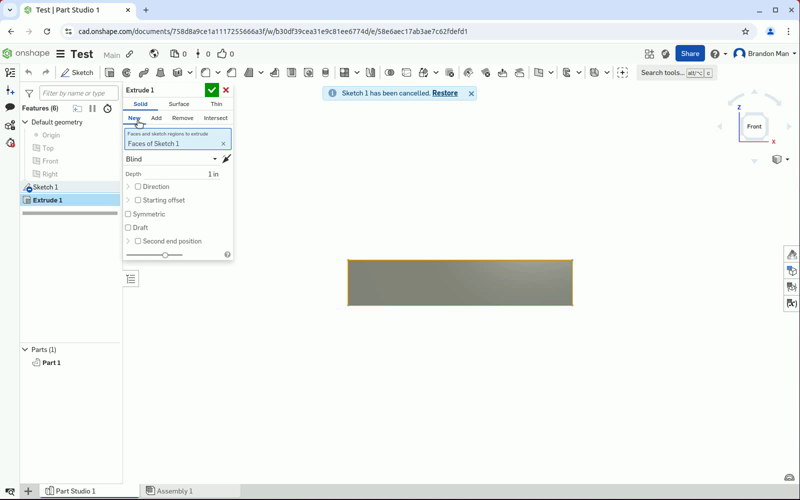
key(tab, 4)
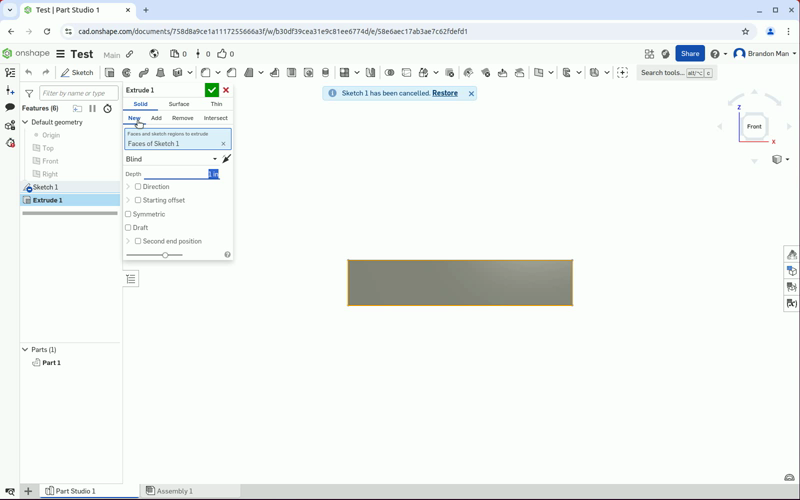
text(9.147)
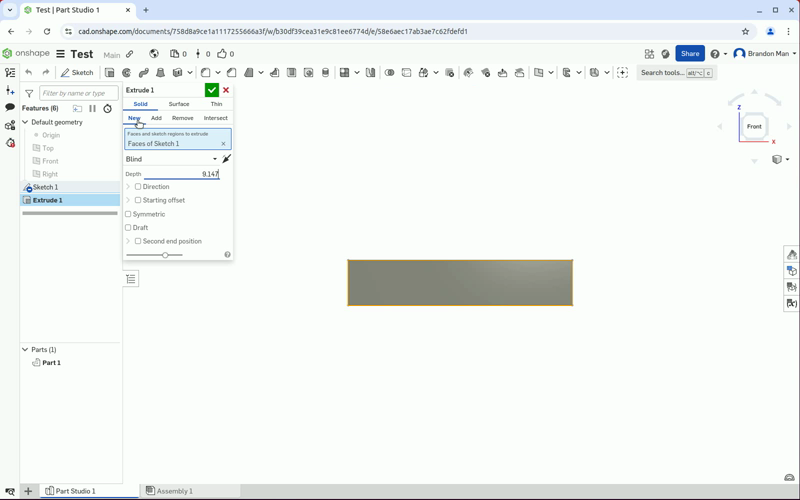
key(enter)
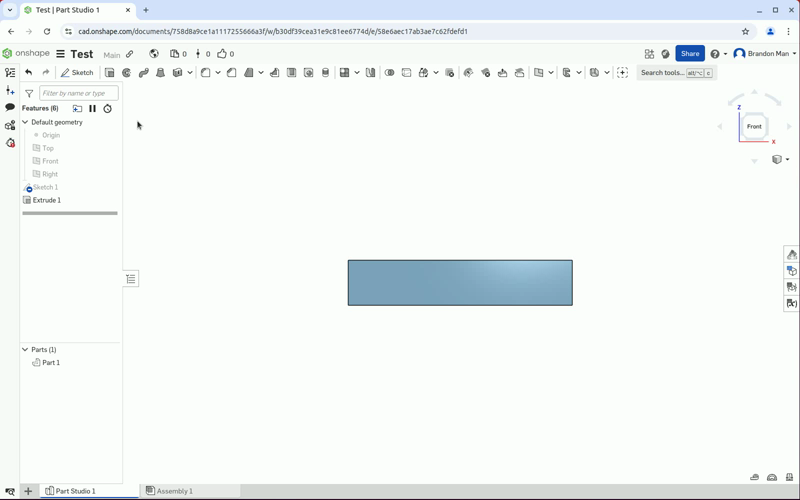
key(shift+h)
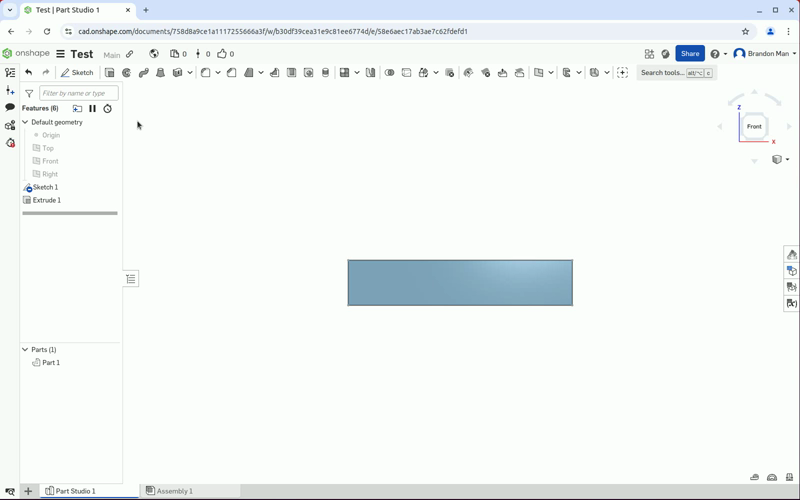
key(shift+h)
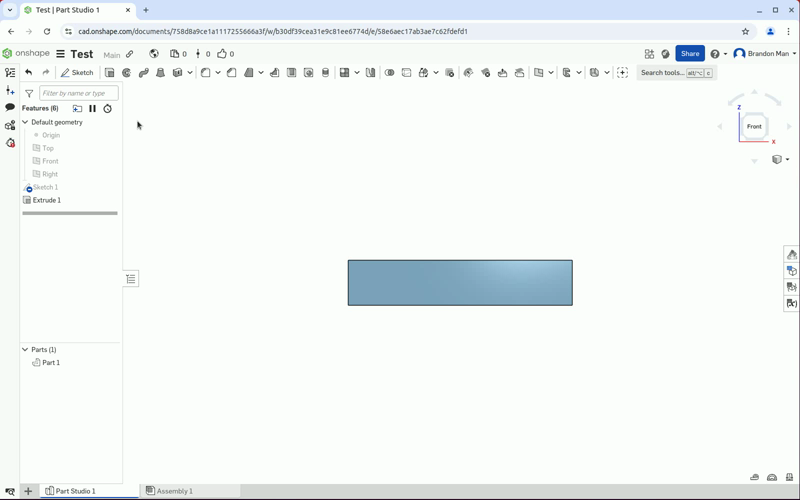
mouse_move(73, 189)
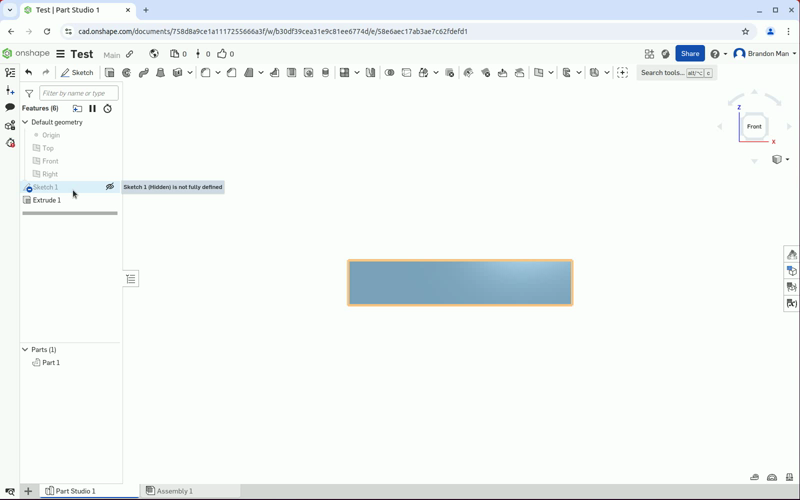
click(73, 189)
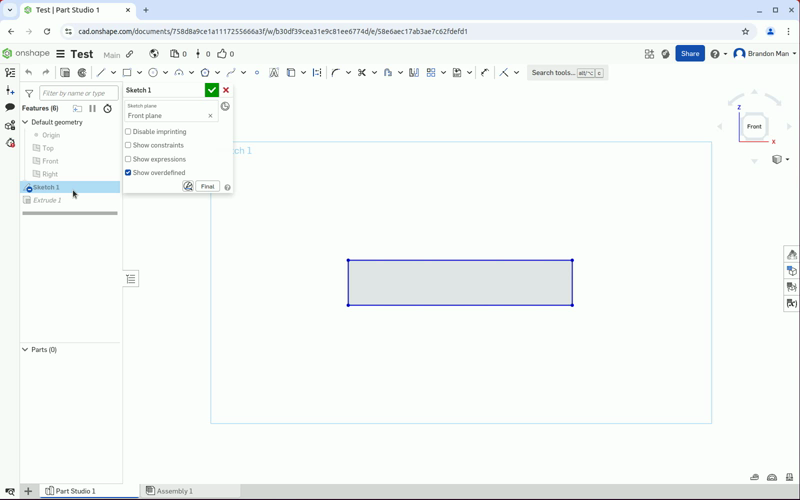
mouse_move(229, 92)
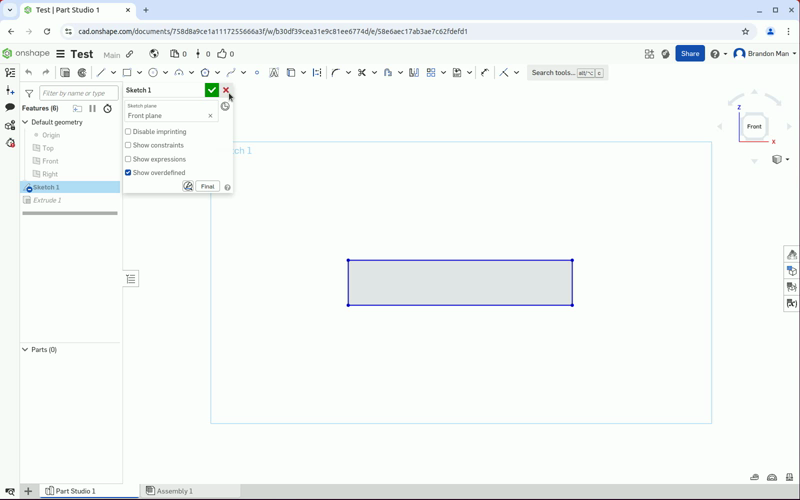
click(229, 92)
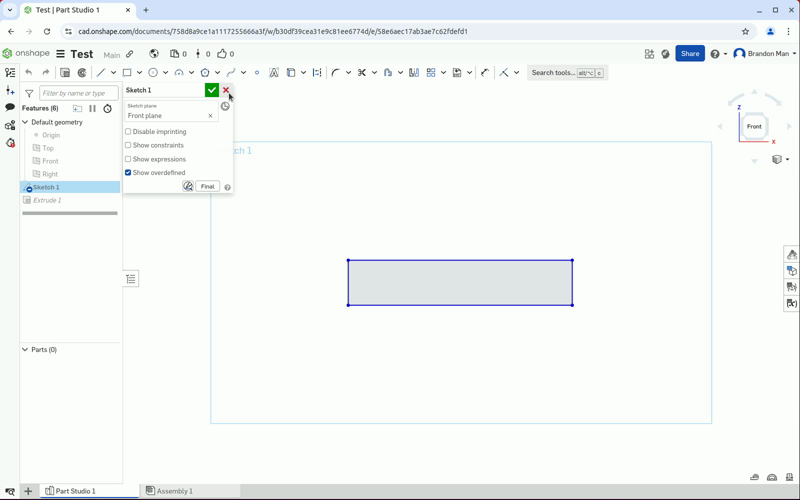
key(shift+s)
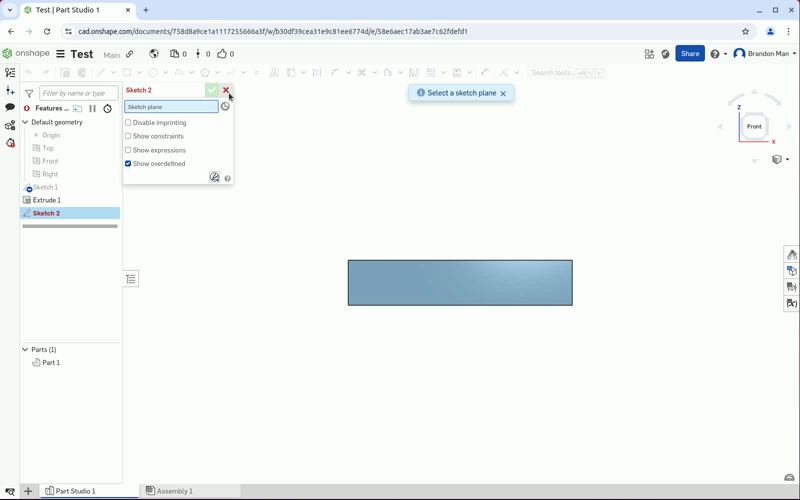
mouse_move(73, 163)
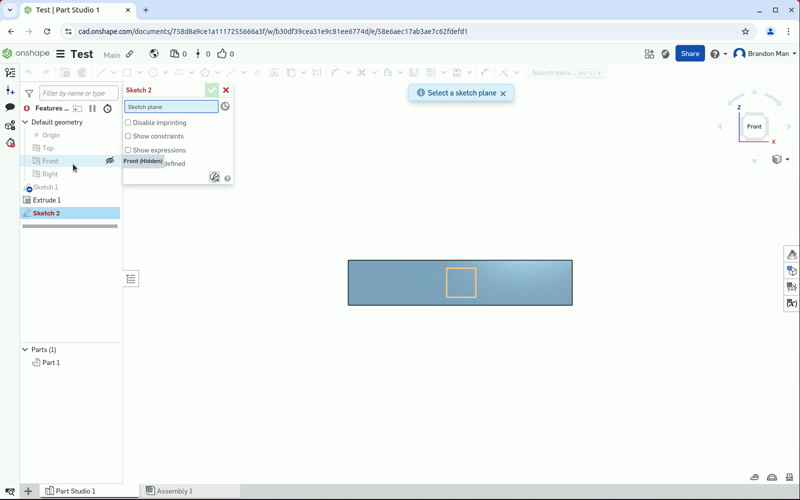
click(73, 163)
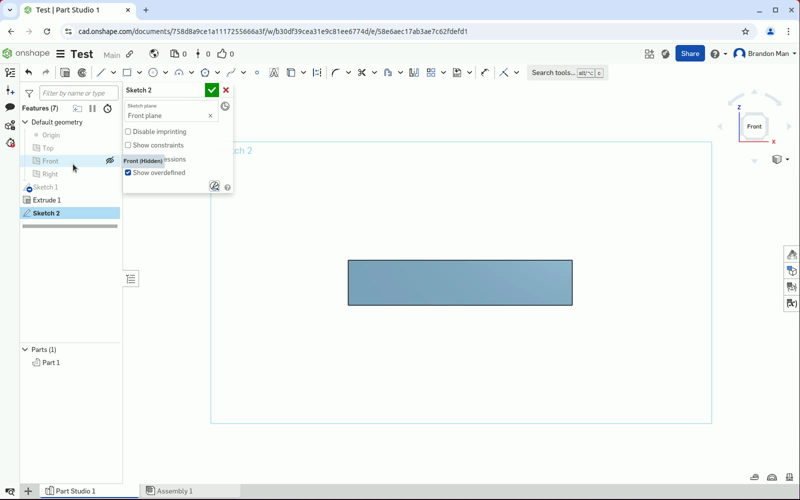
mouse_move(73, 352)
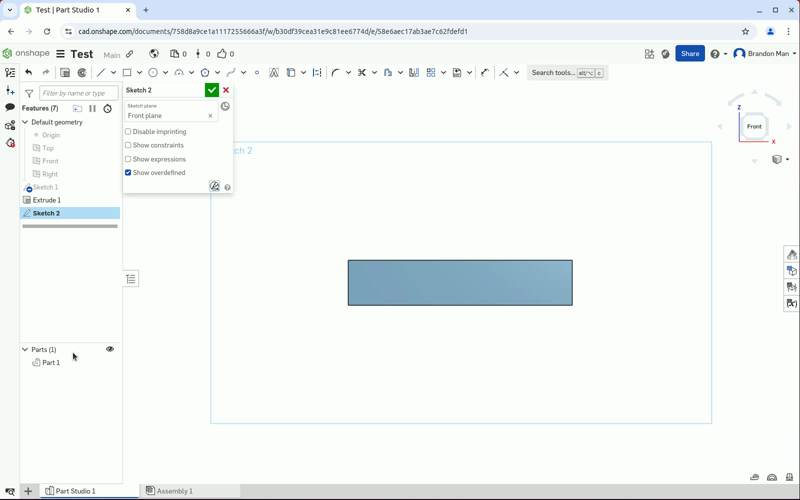
key(y)
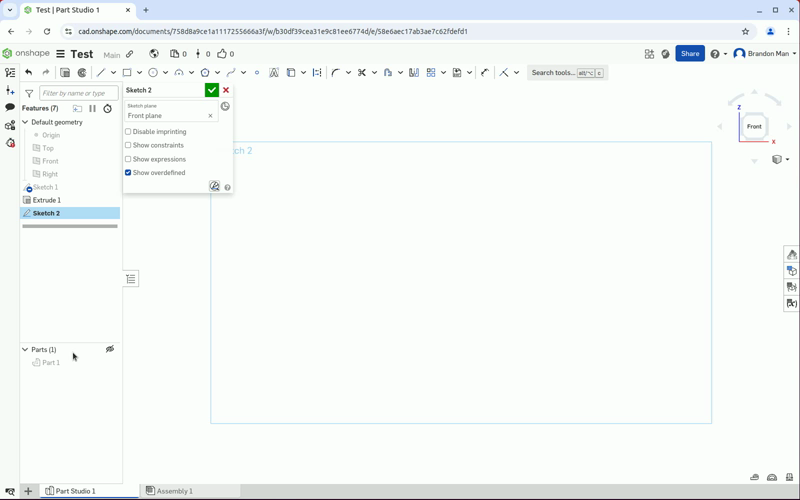
key(l)
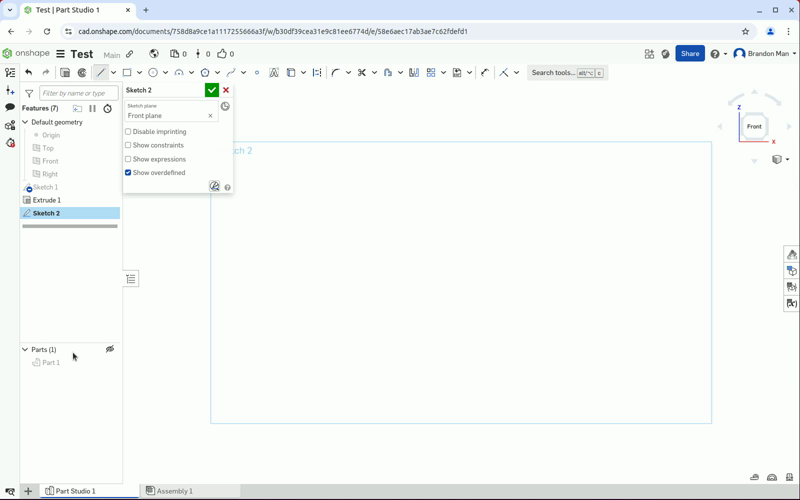
key_down(shift)
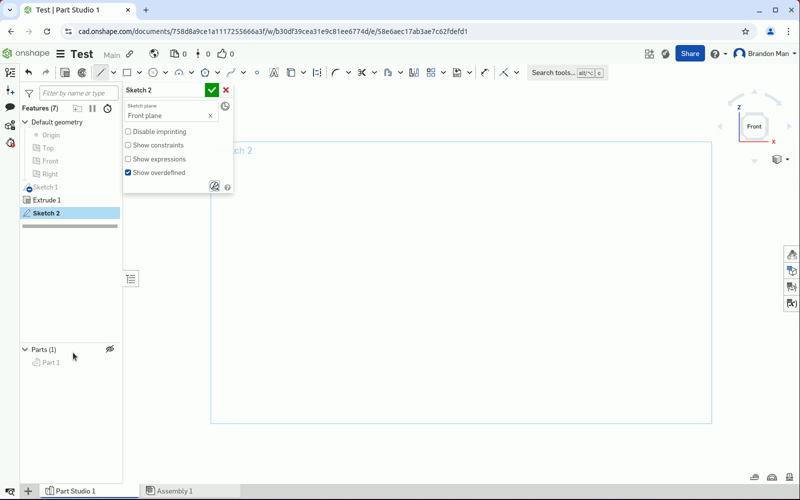
mouse_move(422, 260)
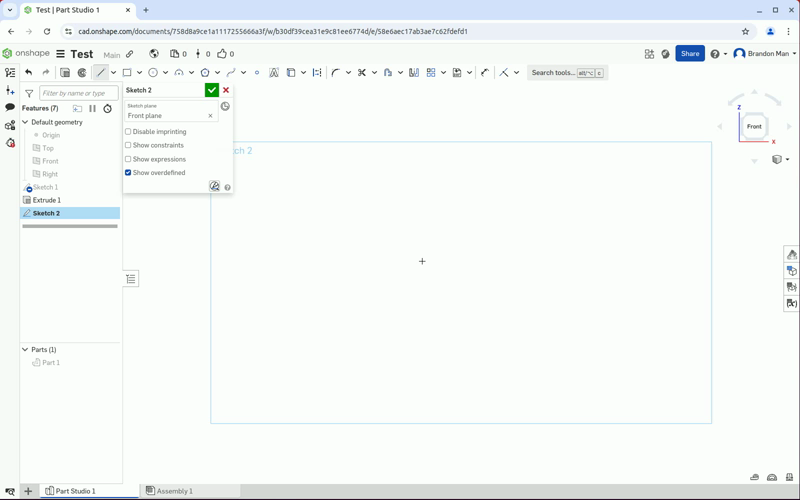
click(422, 260)
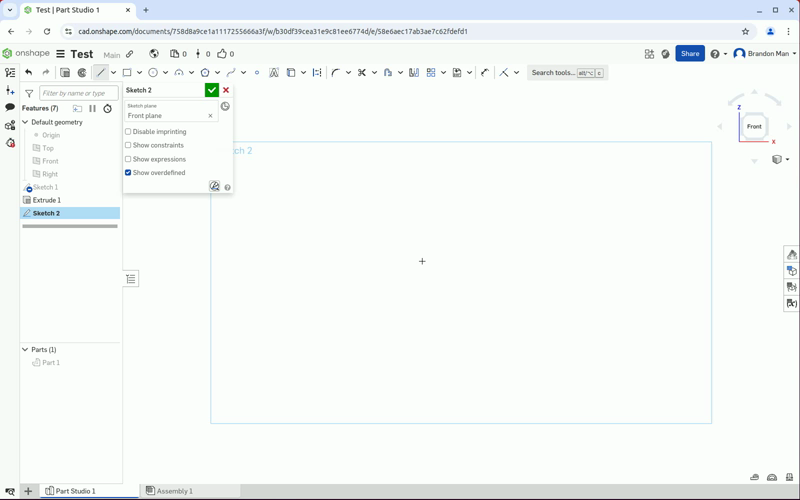
key_up(shift)
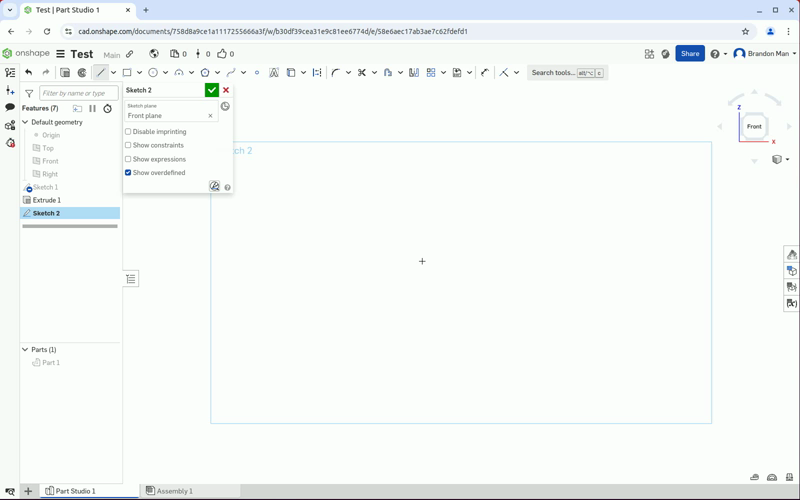
key_down(shift)
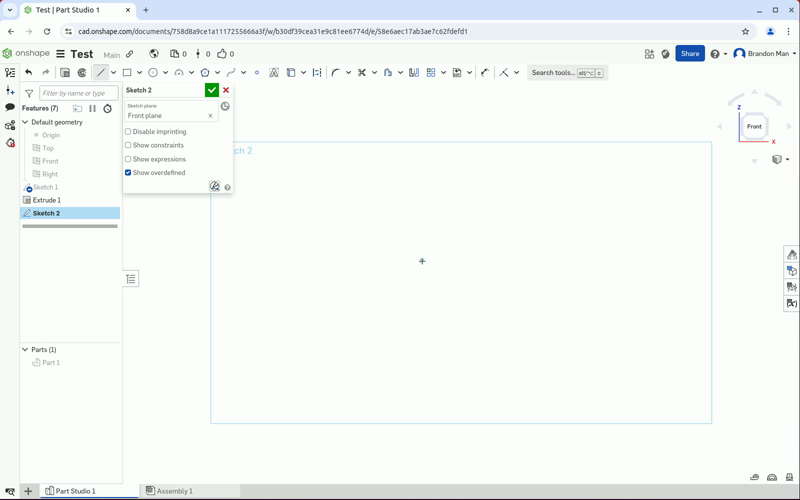
mouse_move(501, 260)
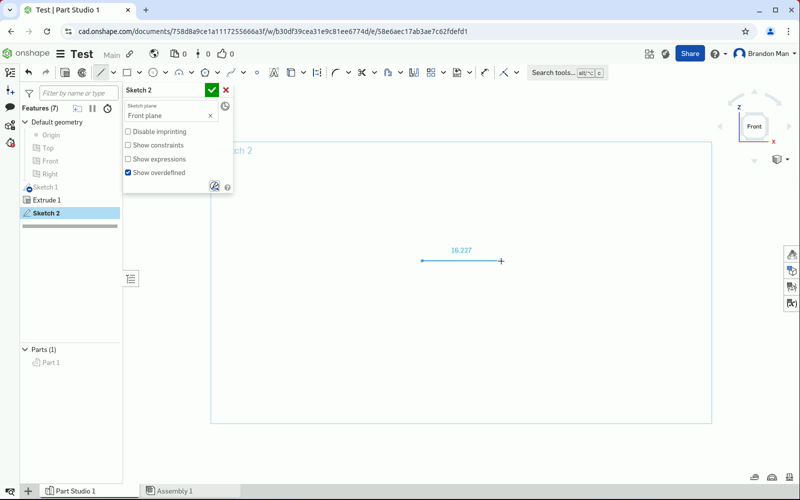
click(501, 260)
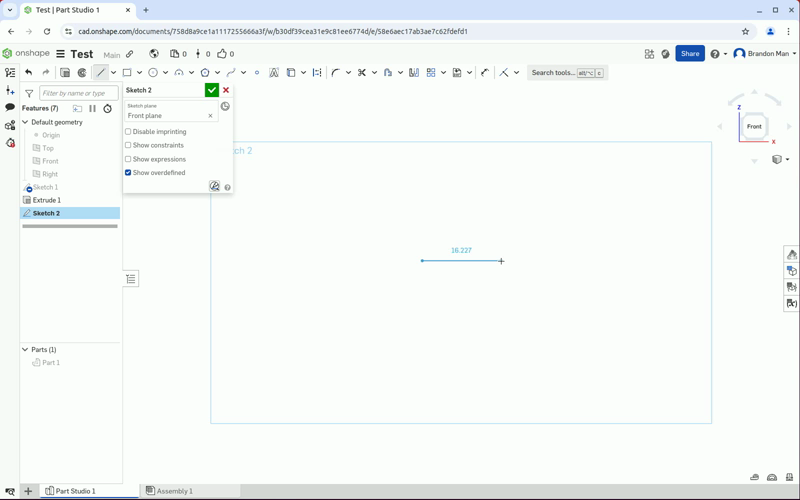
key_up(shift)
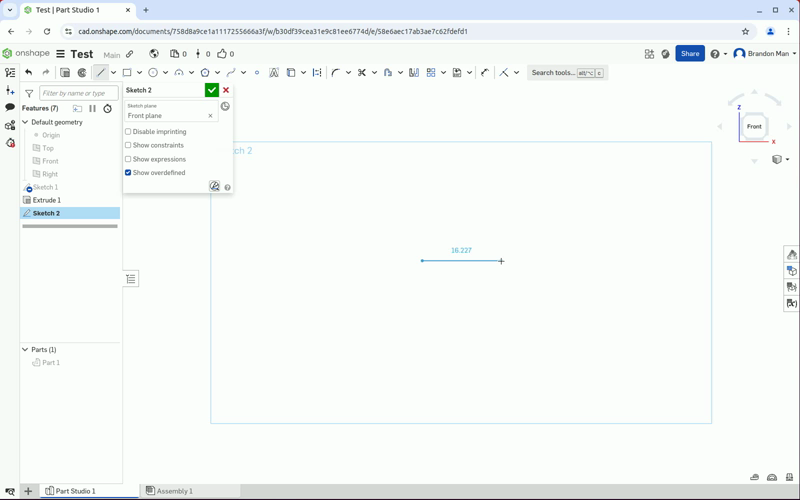
key(esc)
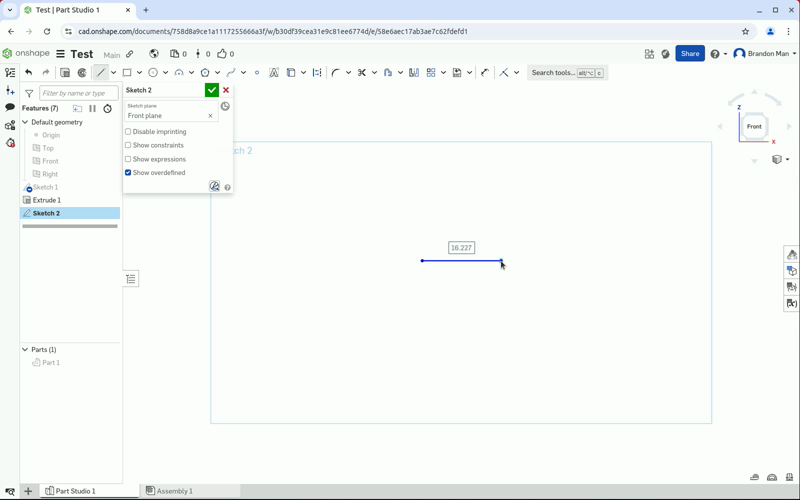
key(a)
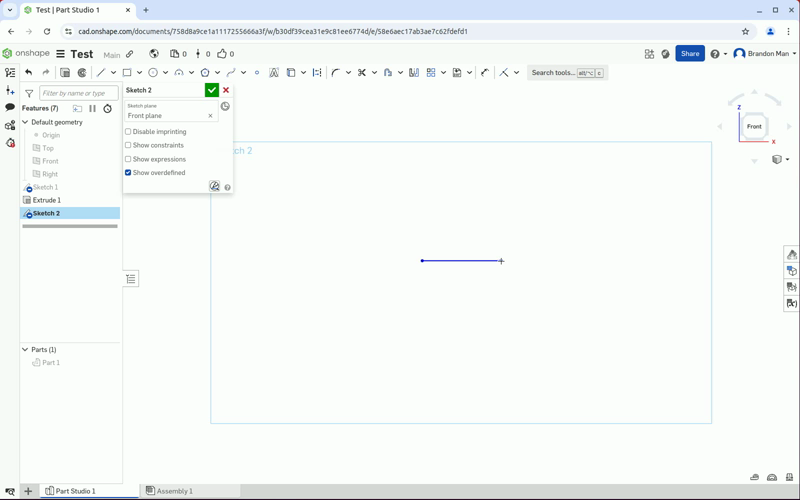
mouse_move(501, 260)
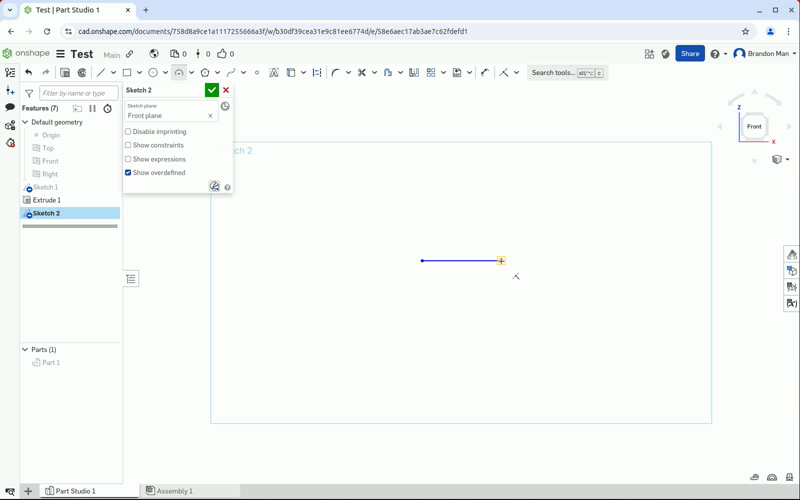
click(501, 260)
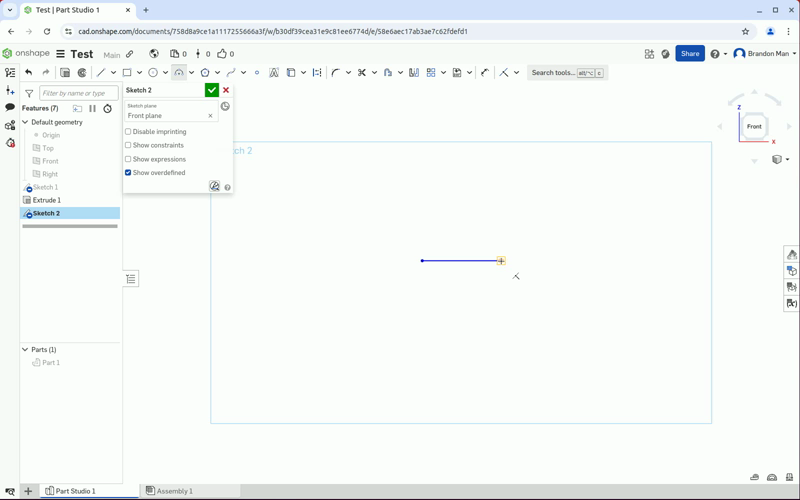
mouse_move(422, 260)
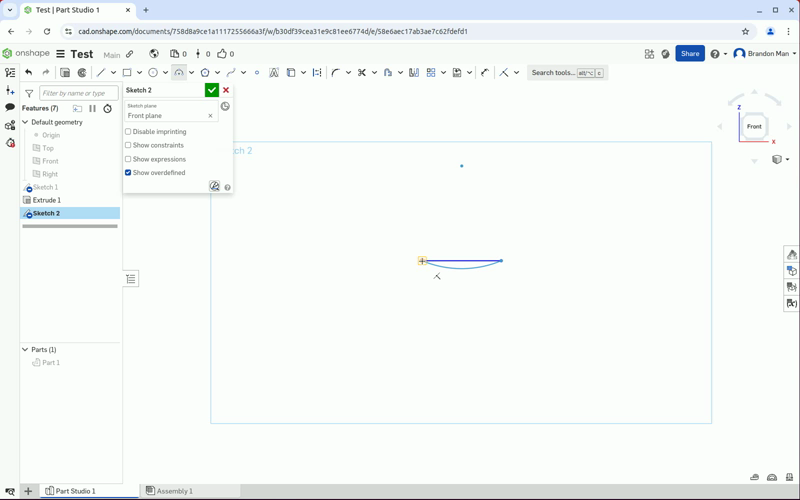
click(422, 260)
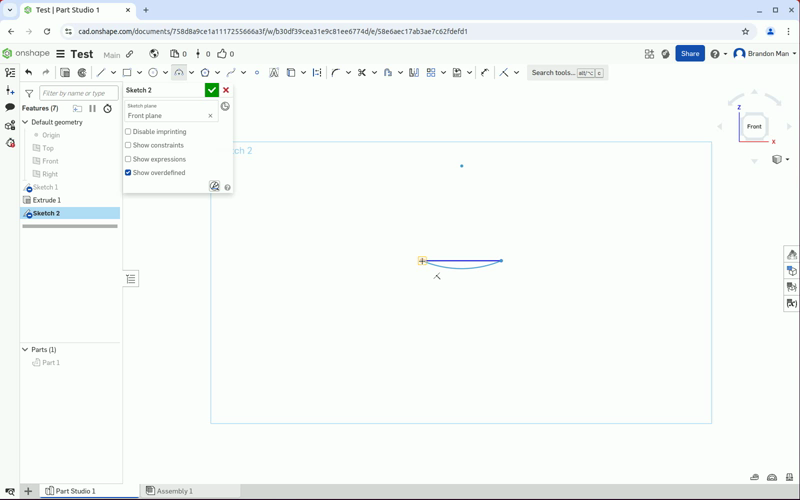
key_down(shift)
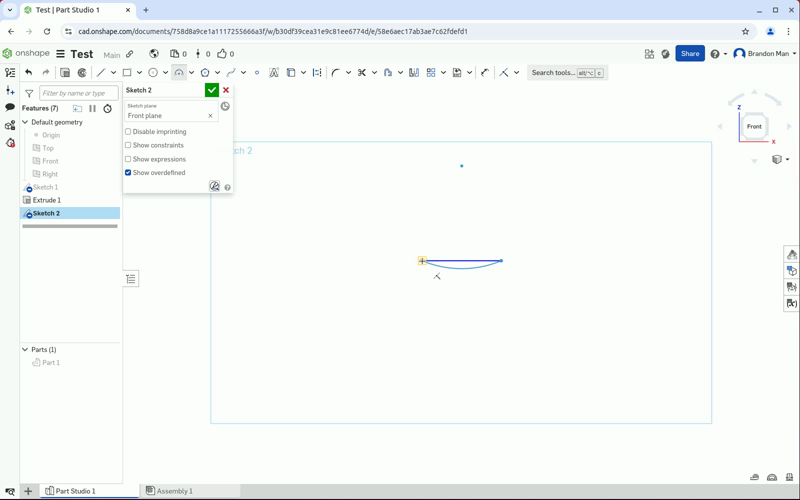
mouse_move(461, 237)
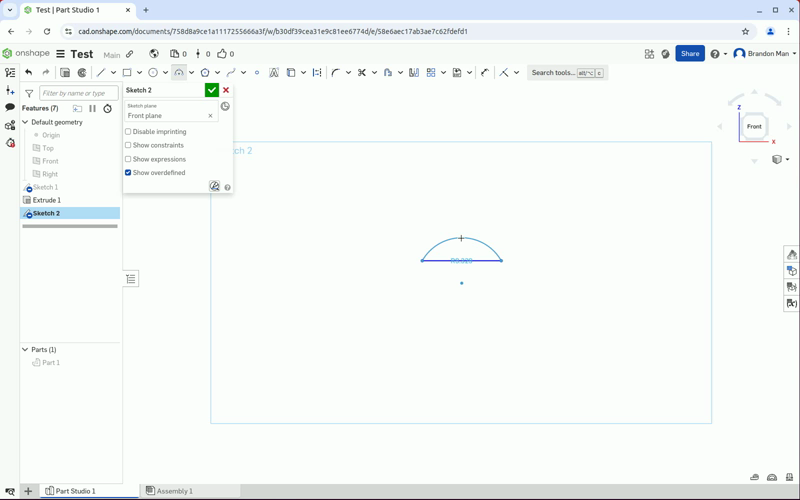
click(461, 237)
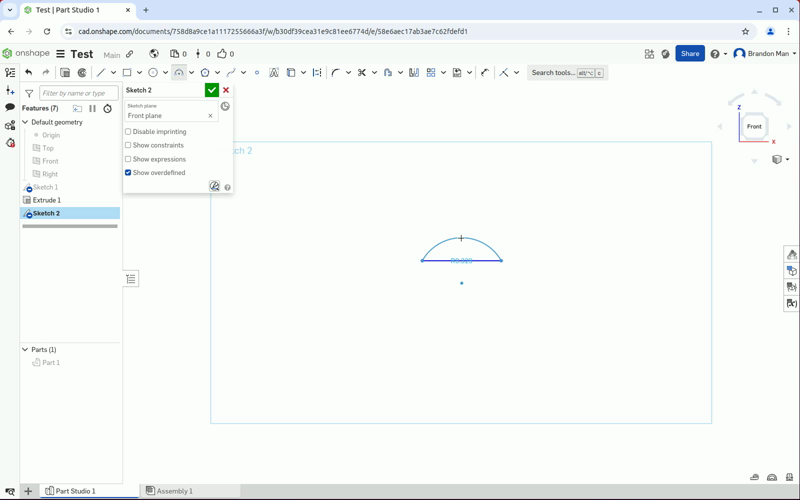
key_up(shift)
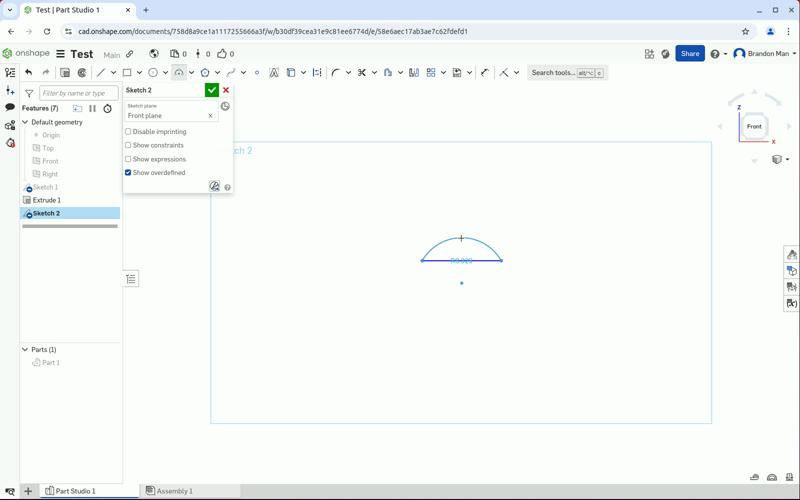
key(esc)
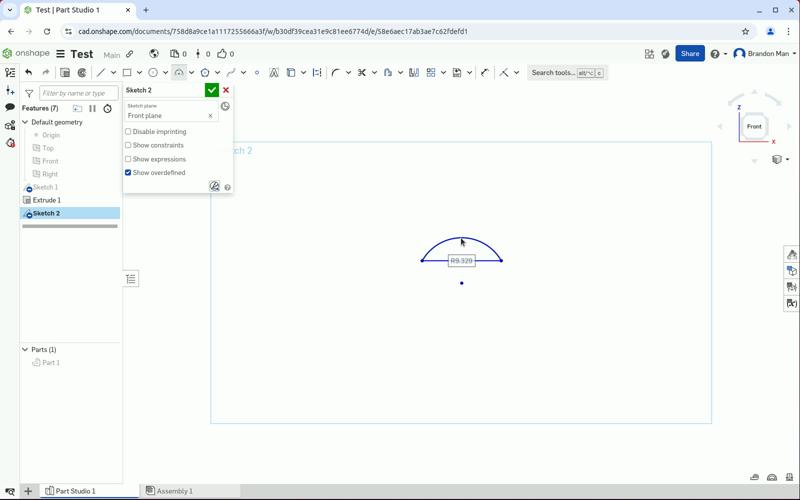
mouse_move(449, 253)
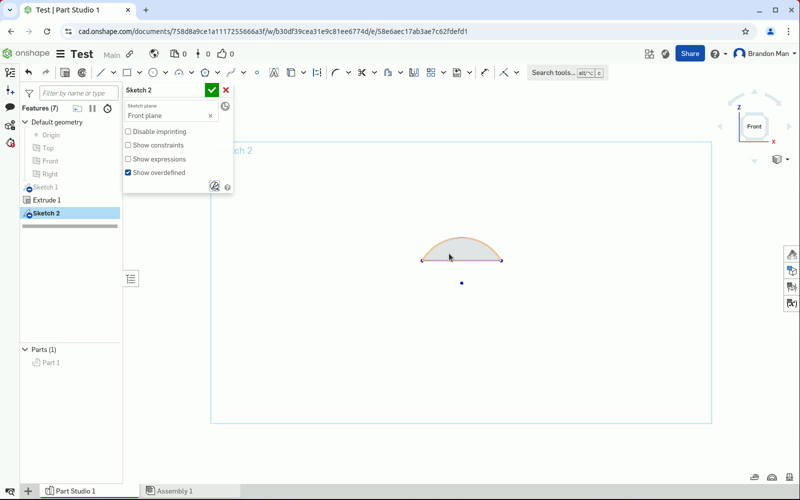
scroll(6)
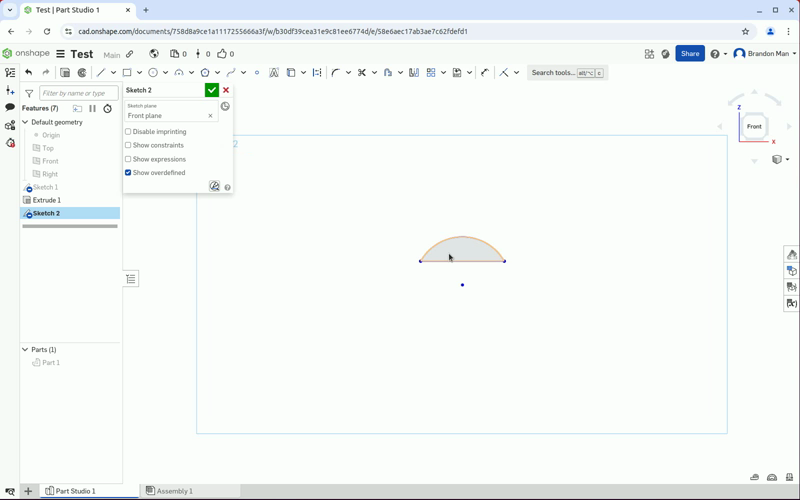
scroll(6)
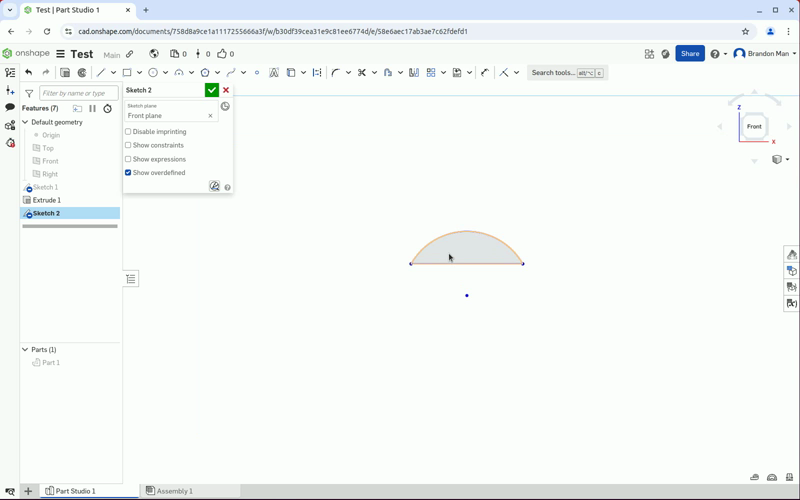
scroll(6)
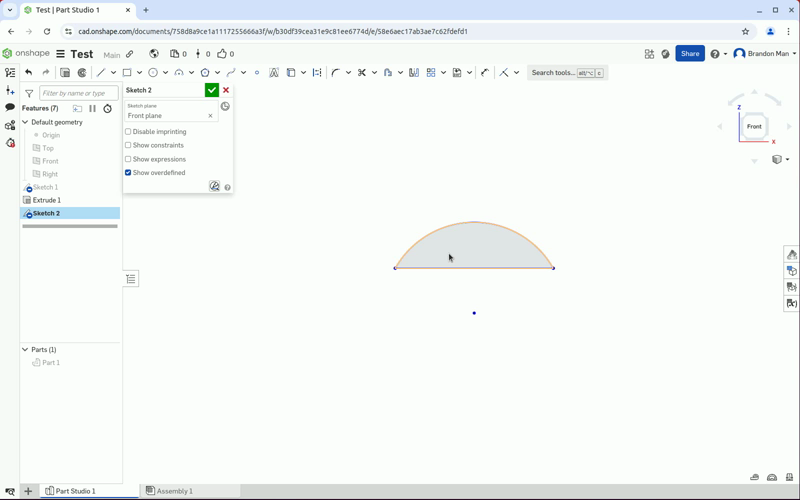
scroll(6)
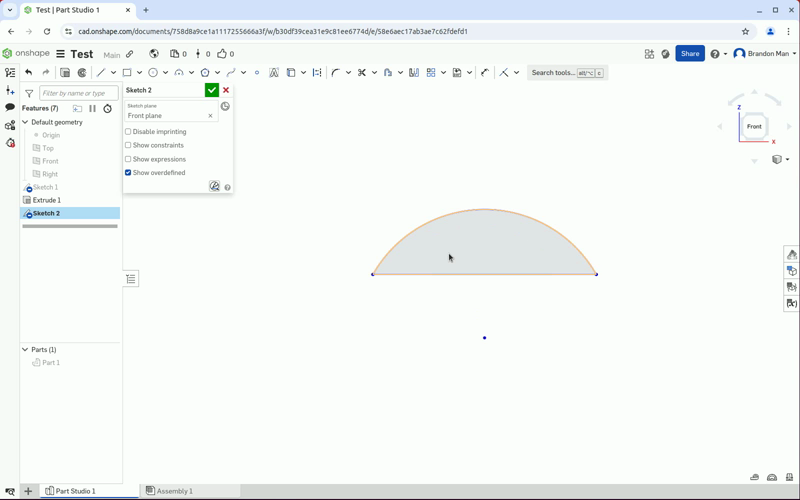
scroll(6)
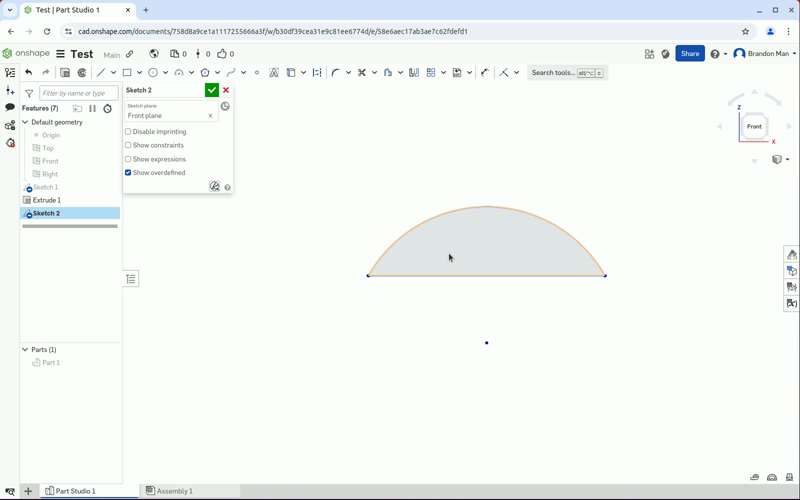
scroll(6)
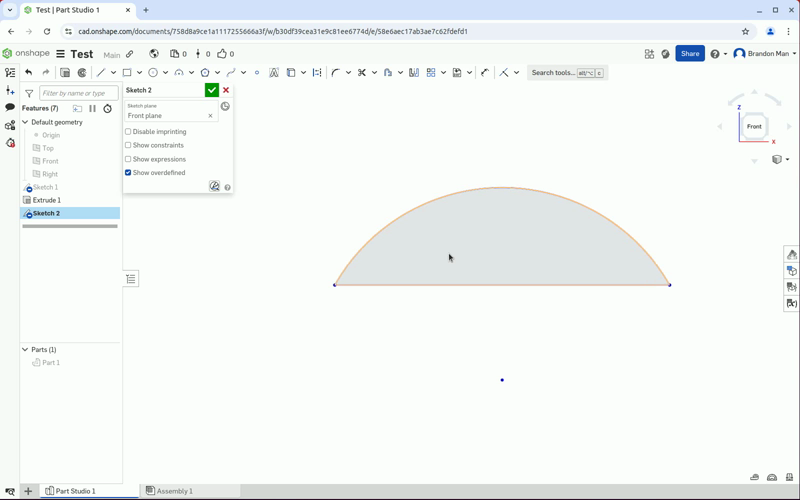
scroll(6)
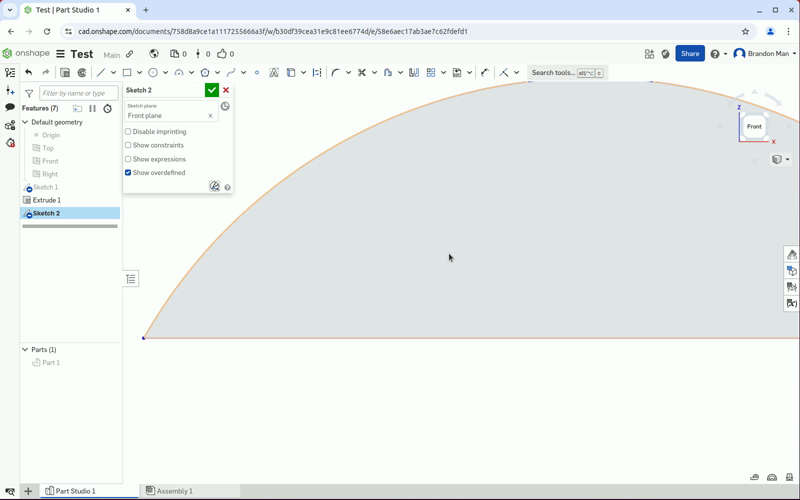
click(449, 253)
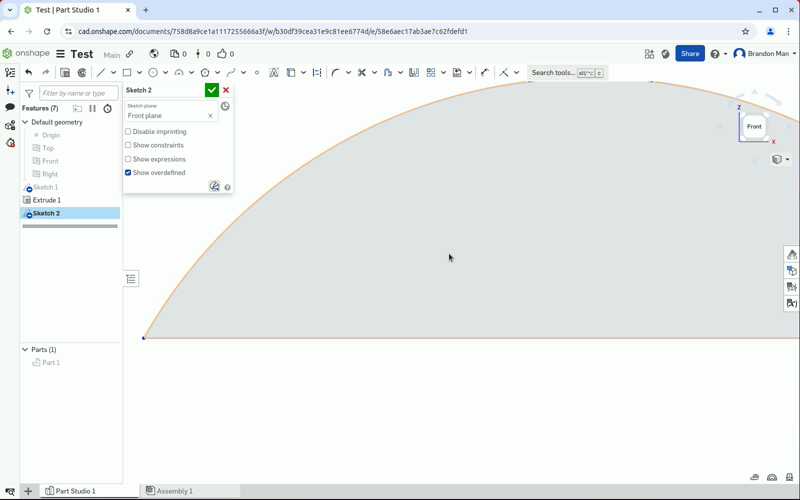
scroll(-6)
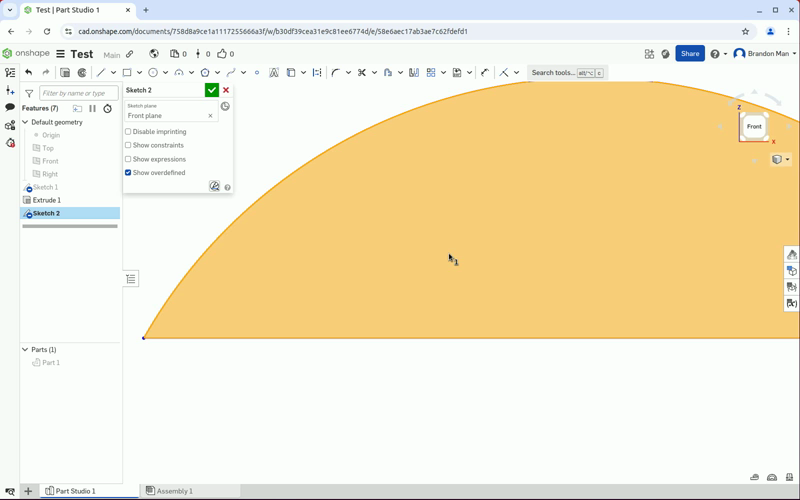
scroll(-6)
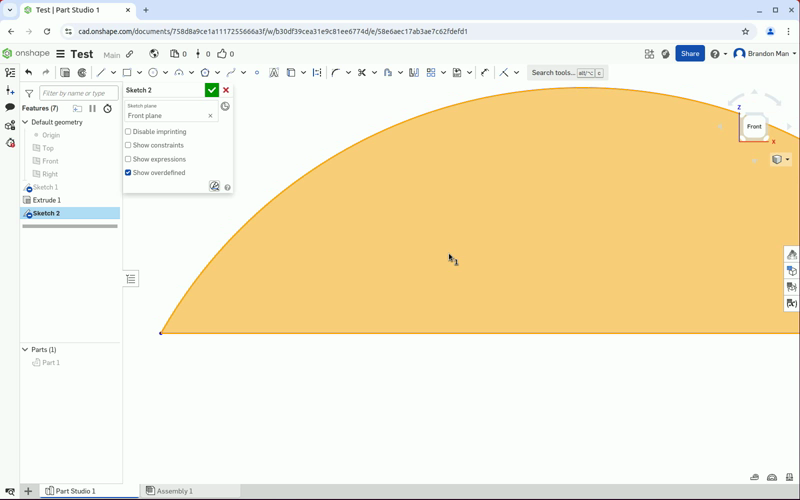
scroll(-6)
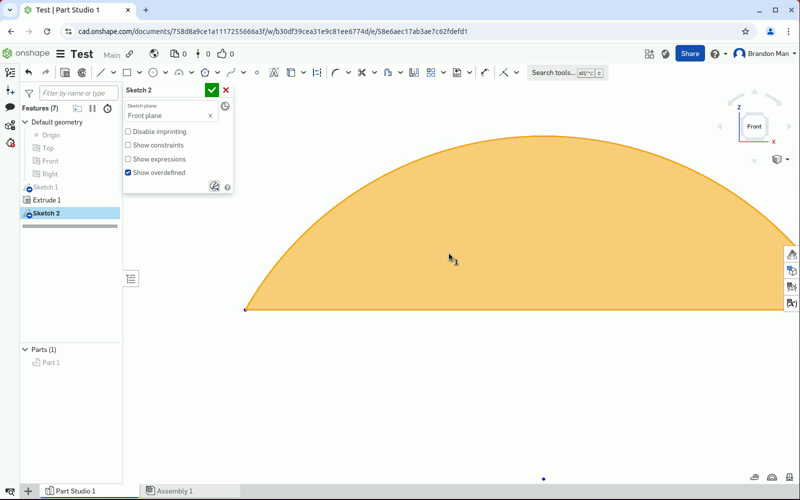
scroll(-6)
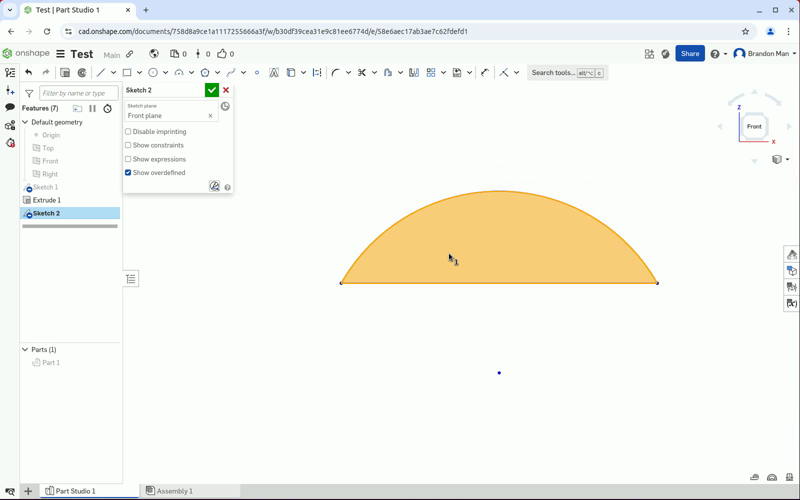
scroll(-6)
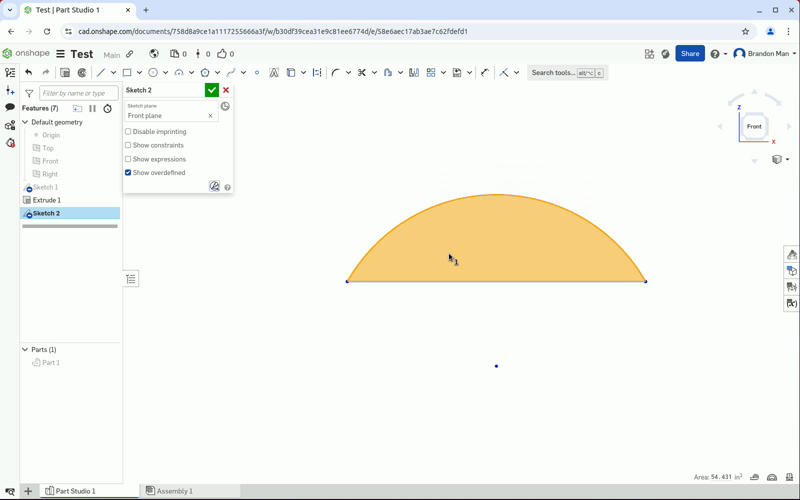
scroll(-6)
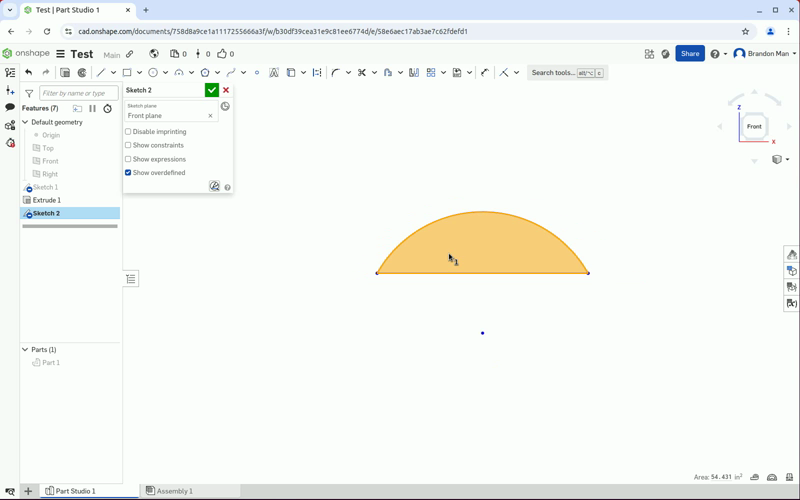
scroll(-6)
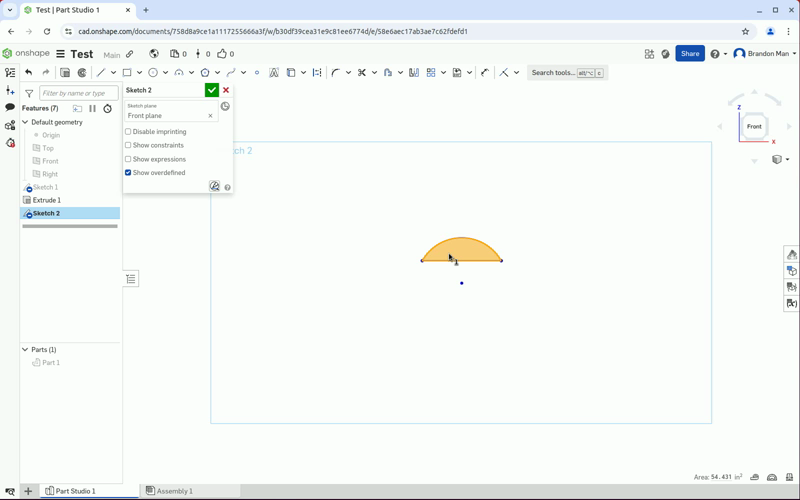
mouse_move(73, 352)
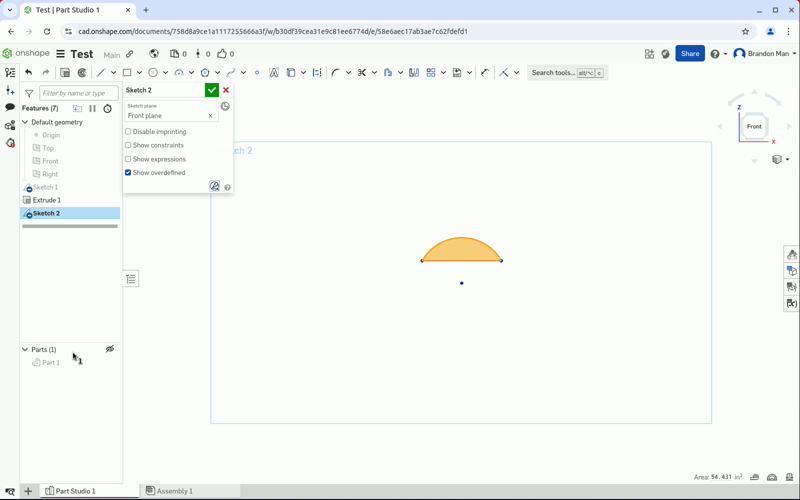
key(shift+y)
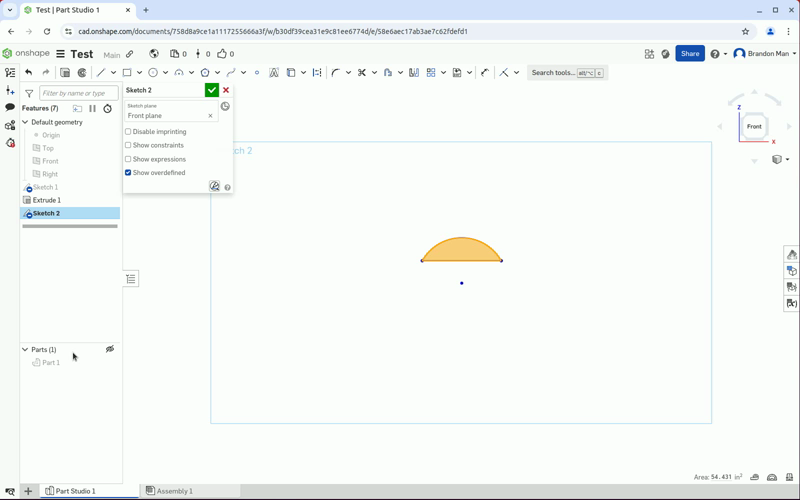
key(shift+e)
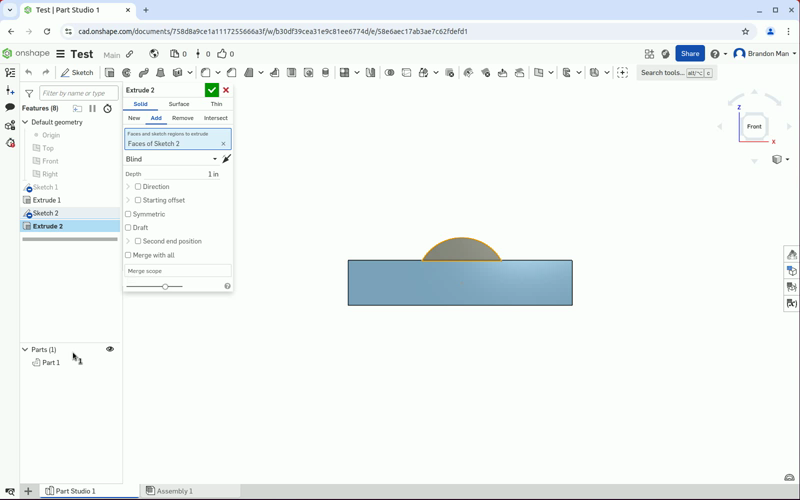
mouse_move(143, 106)
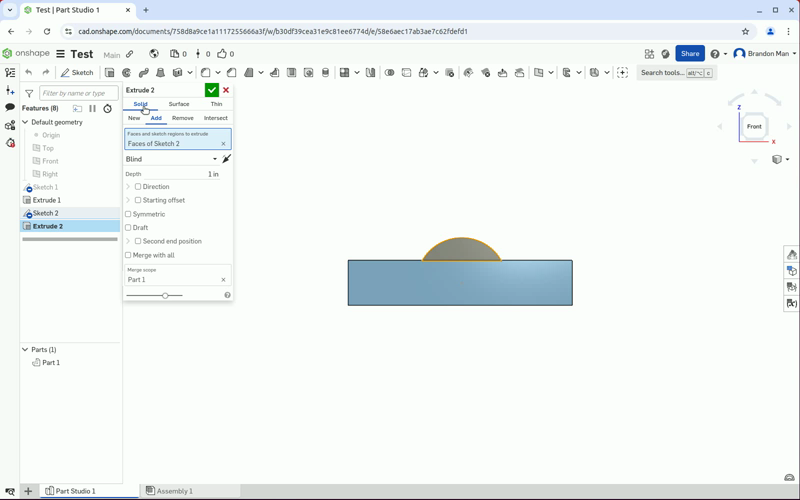
click(143, 106)
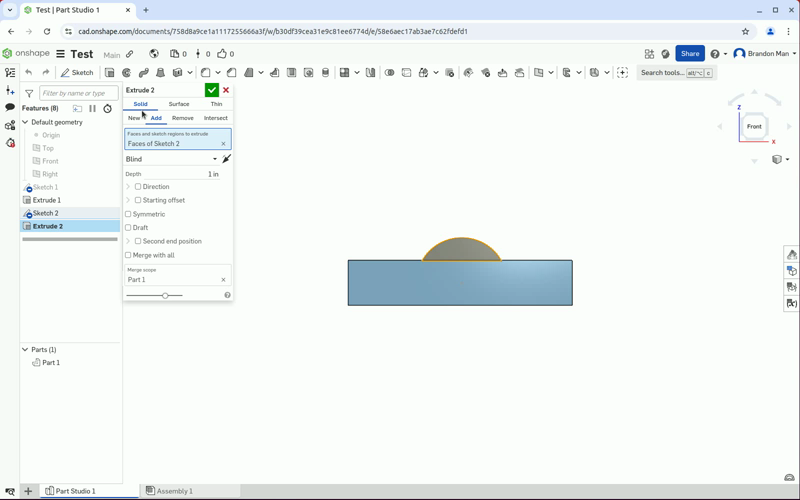
mouse_move(137, 120)
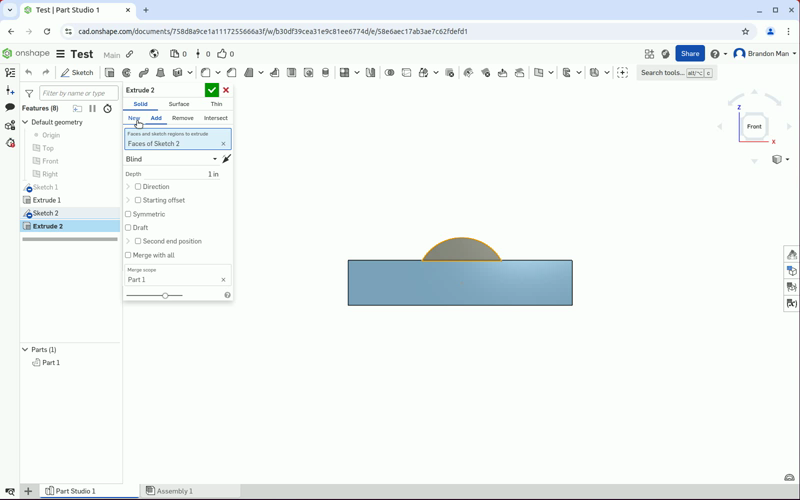
click(137, 120)
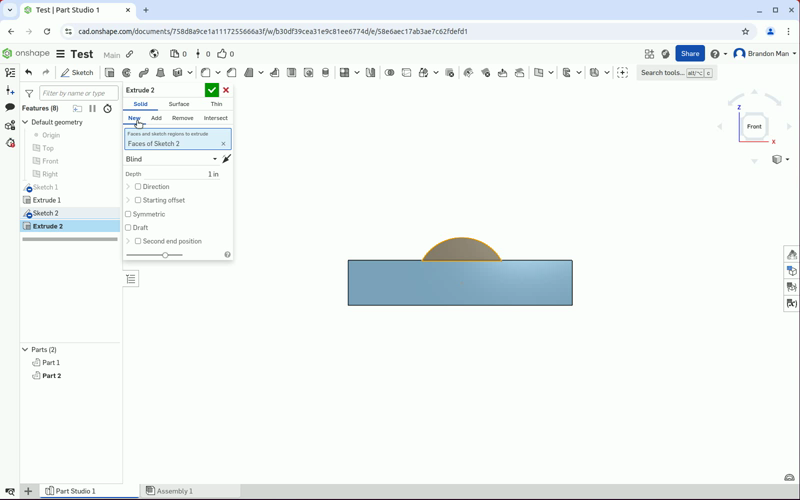
key(tab, 4)
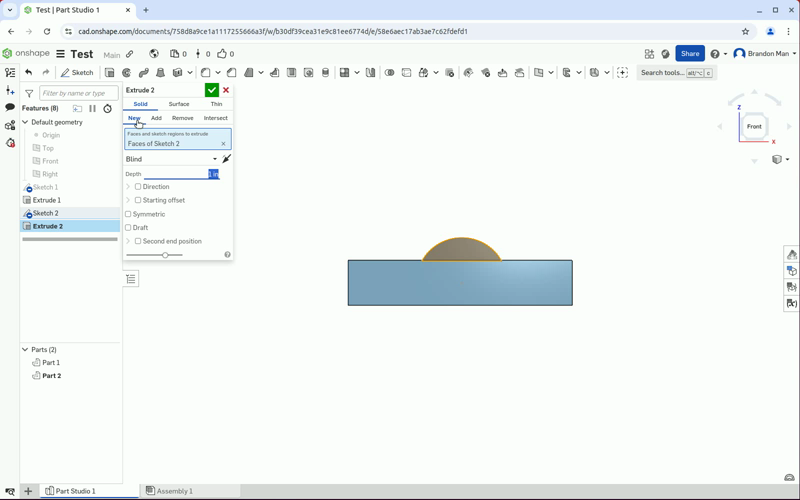
text(9.147)
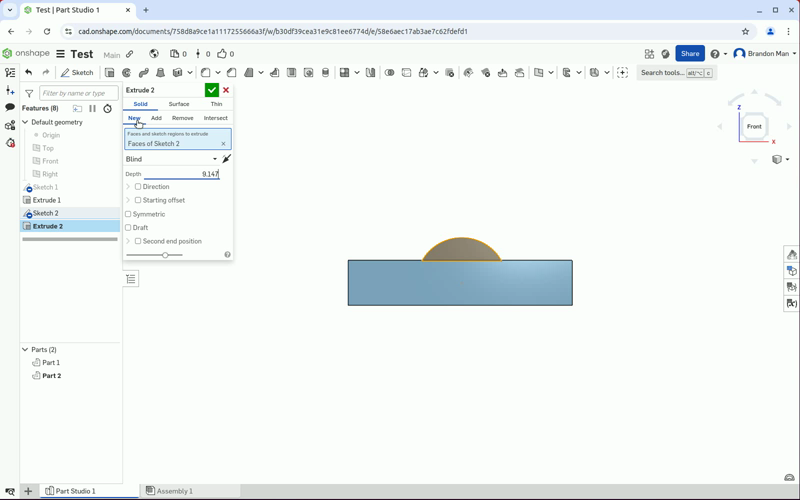
key(enter)
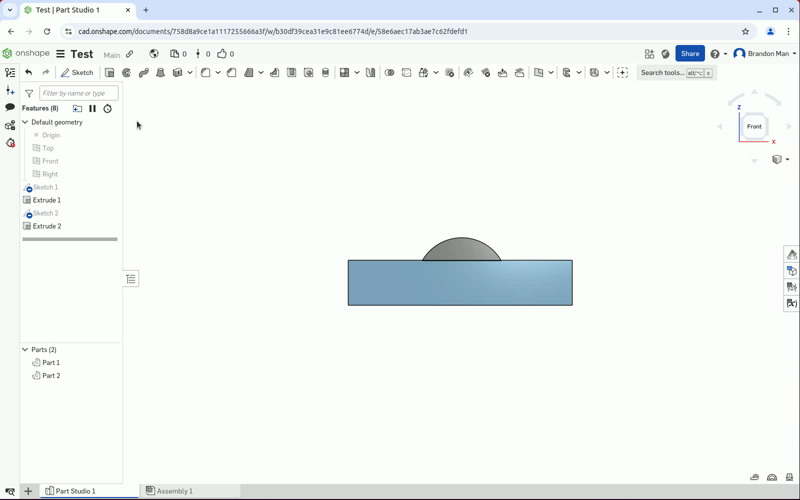
key(shift+h)
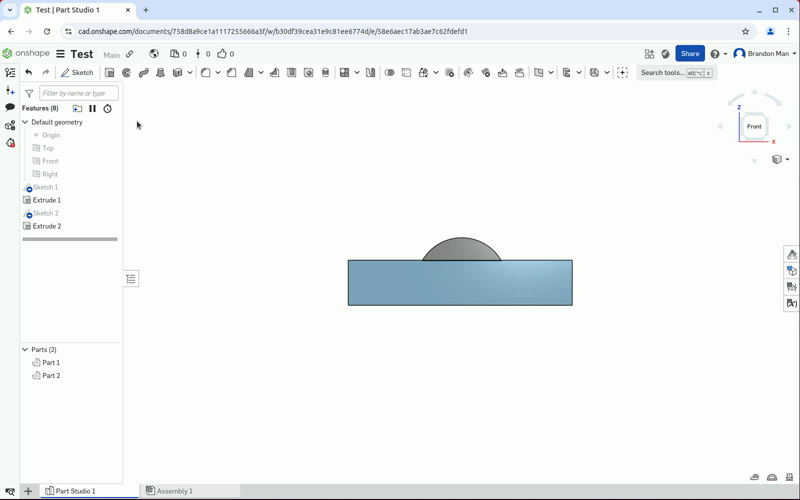
key(shift+h)
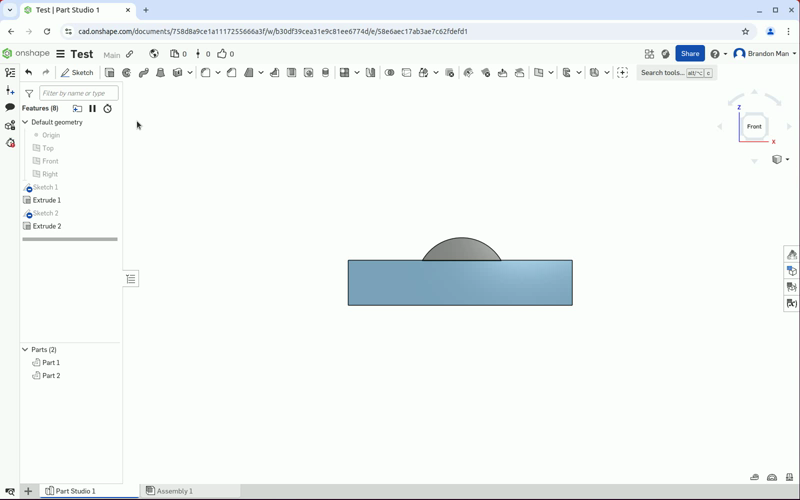
mouse_move(73, 189)
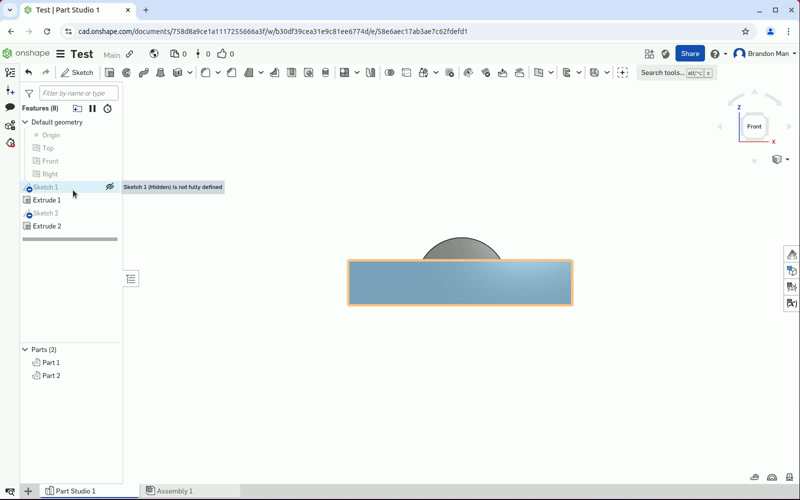
click(73, 189)
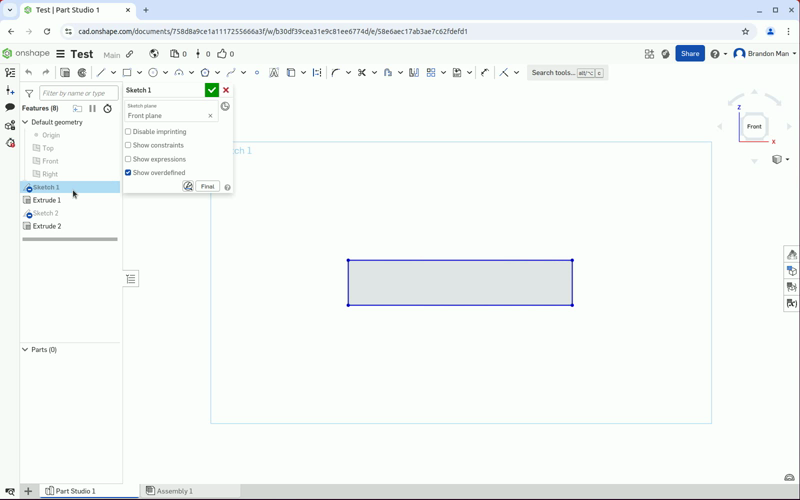
mouse_move(229, 92)
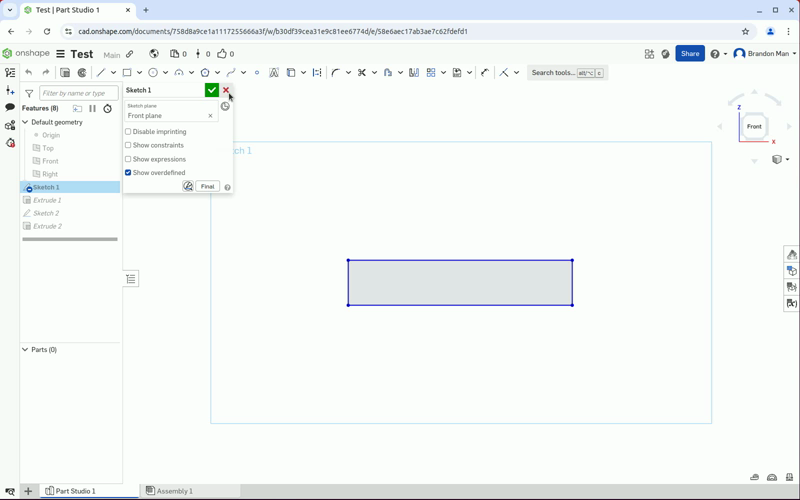
click(229, 92)
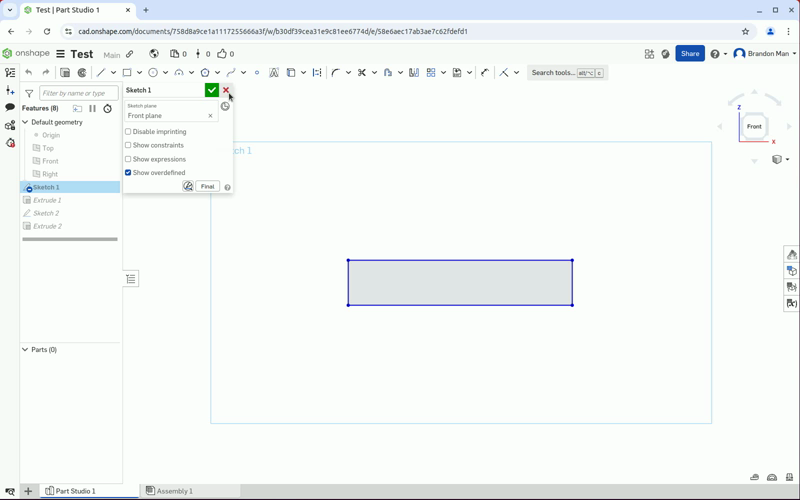
key(shift+s)
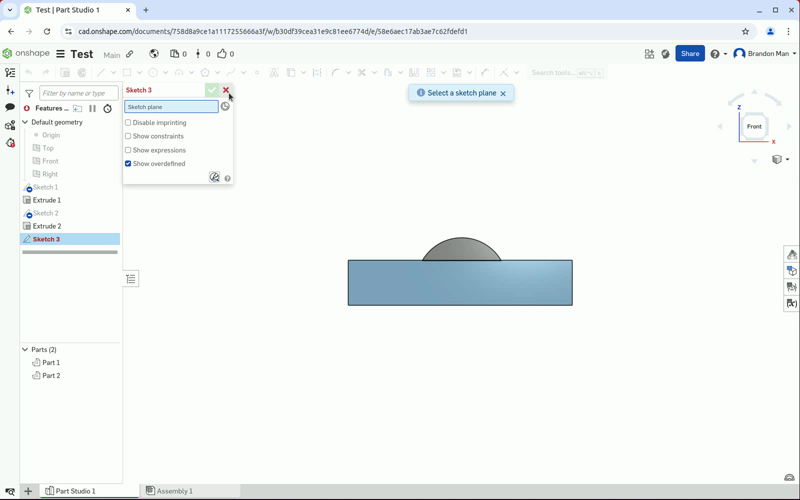
mouse_move(73, 163)
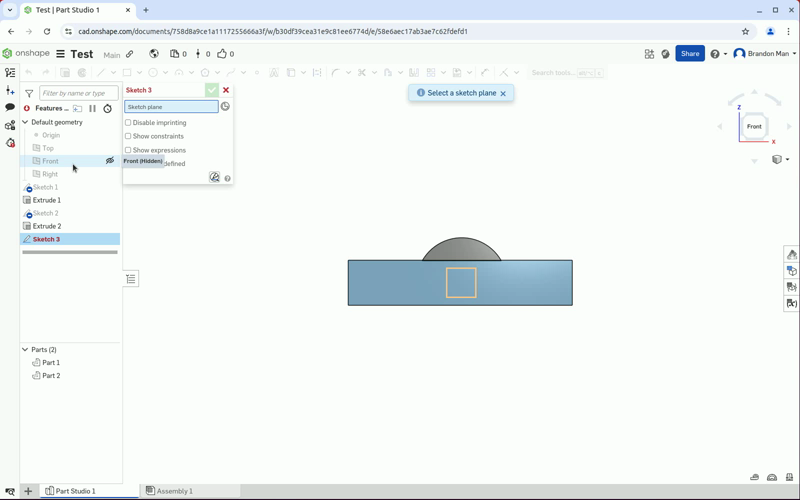
click(73, 163)
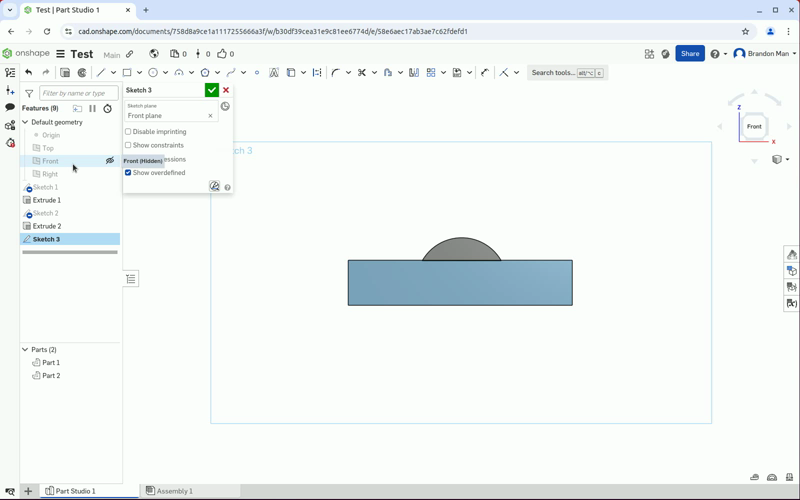
mouse_move(73, 352)
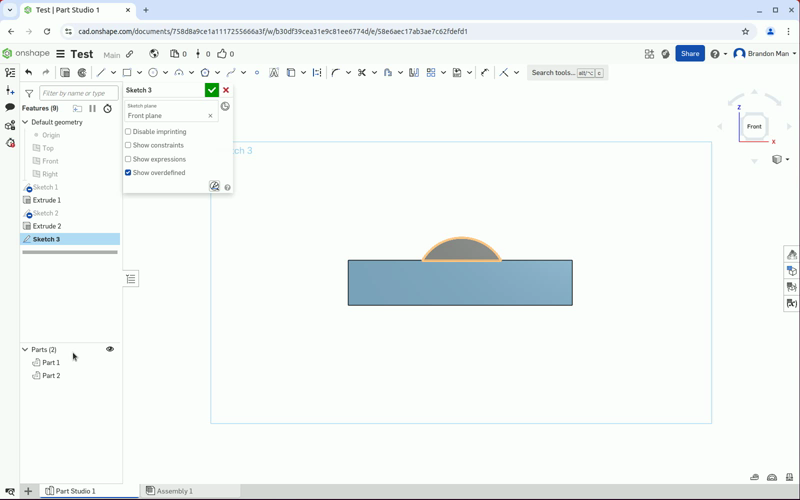
key(y)
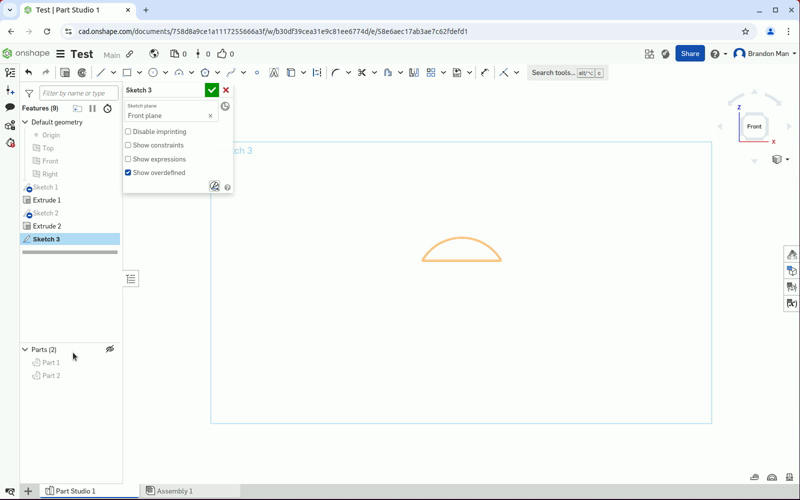
key(a)
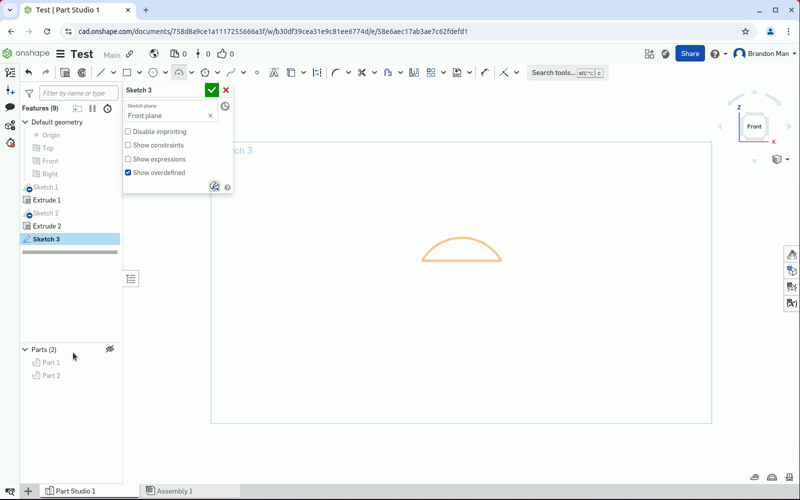
key_down(shift)
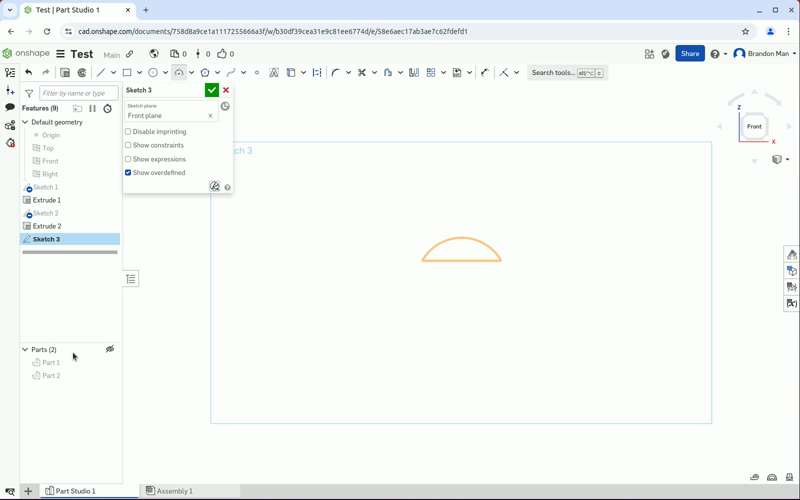
mouse_move(422, 305)
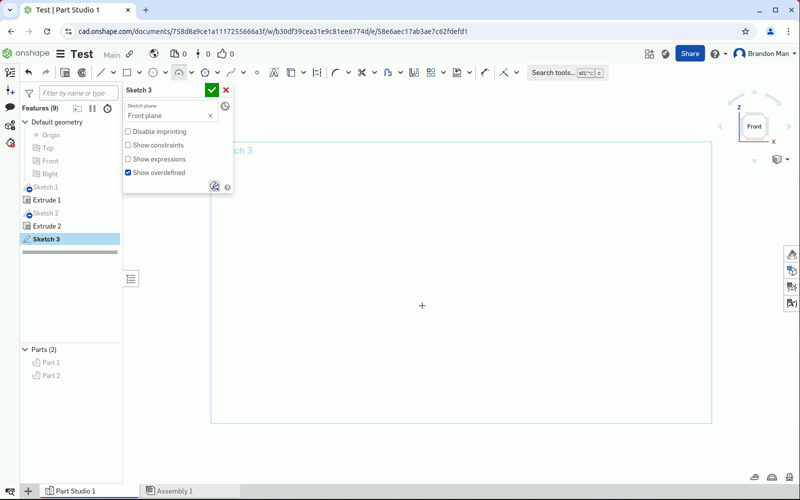
click(422, 305)
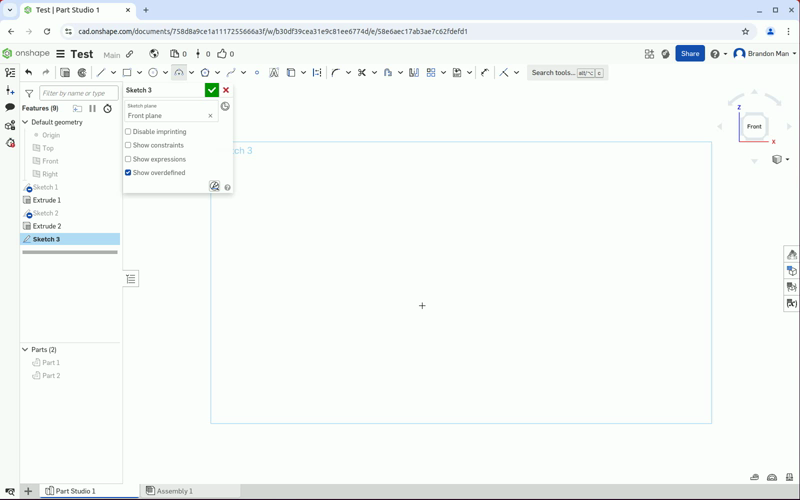
key_up(shift)
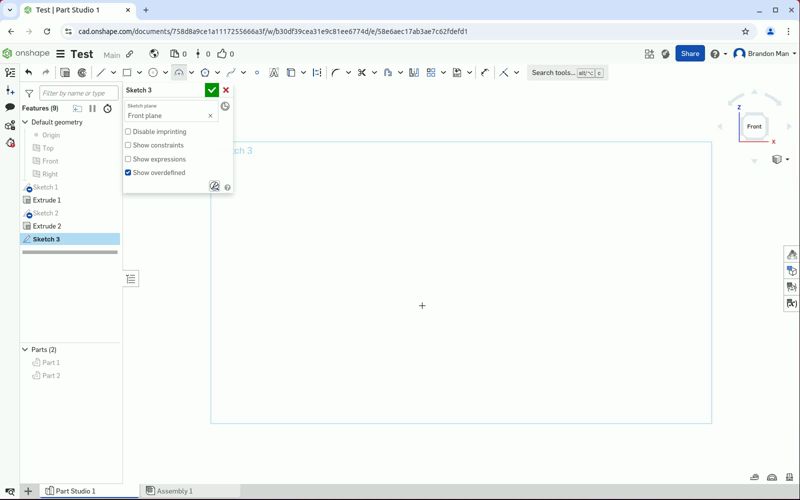
key_down(shift)
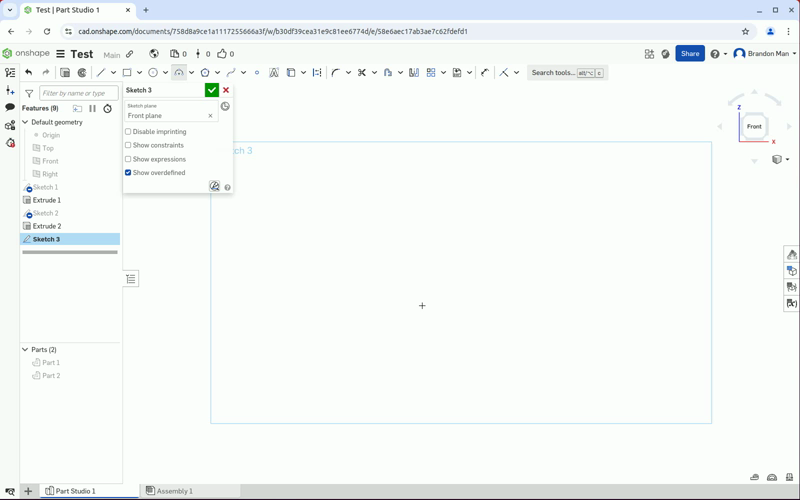
mouse_move(501, 305)
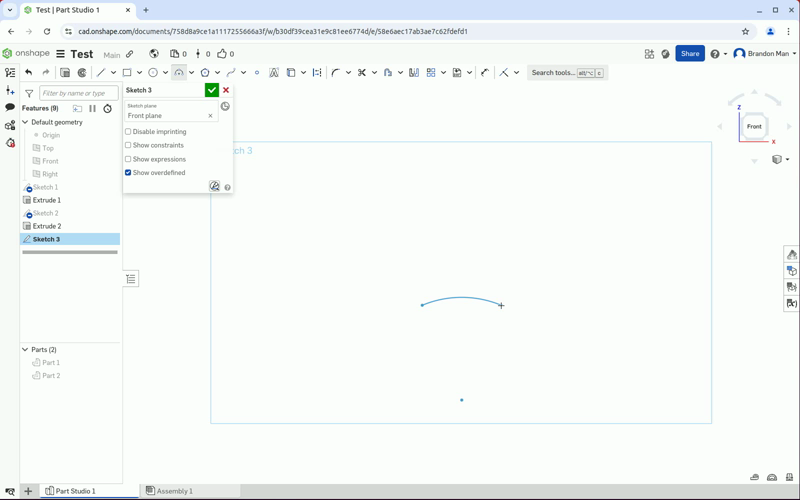
click(501, 305)
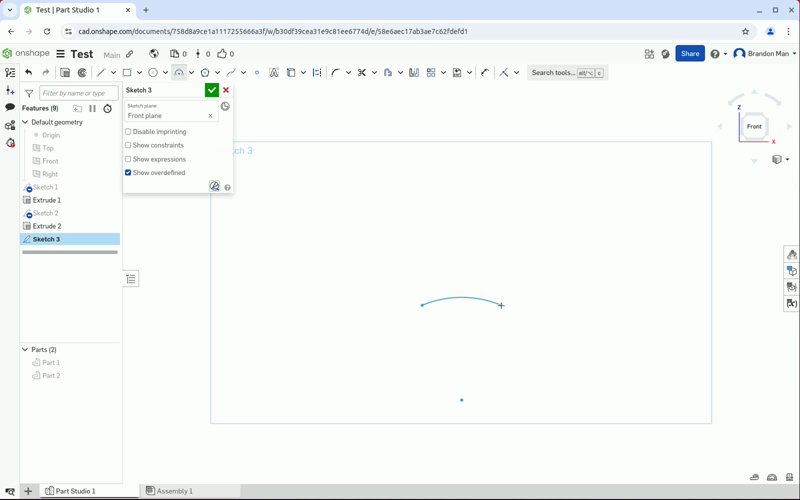
mouse_move(461, 327)
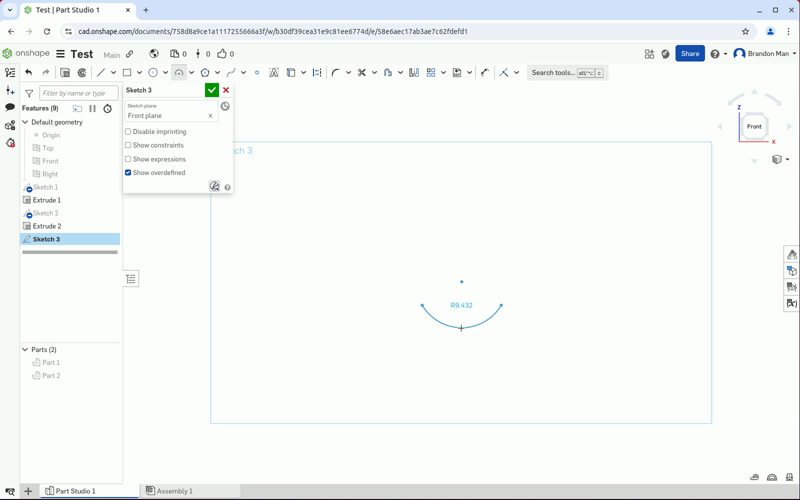
click(461, 327)
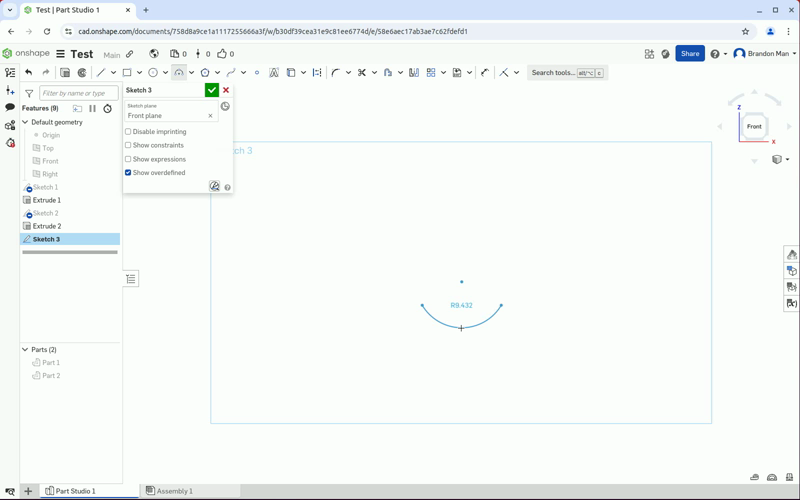
key_up(shift)
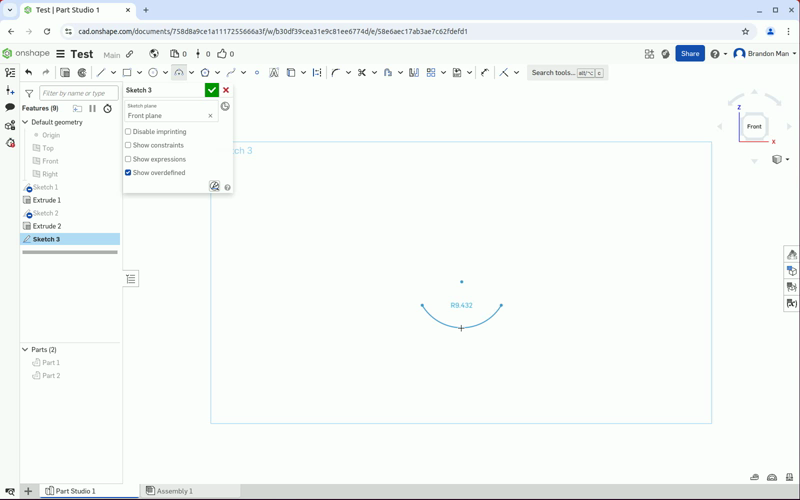
key(esc)
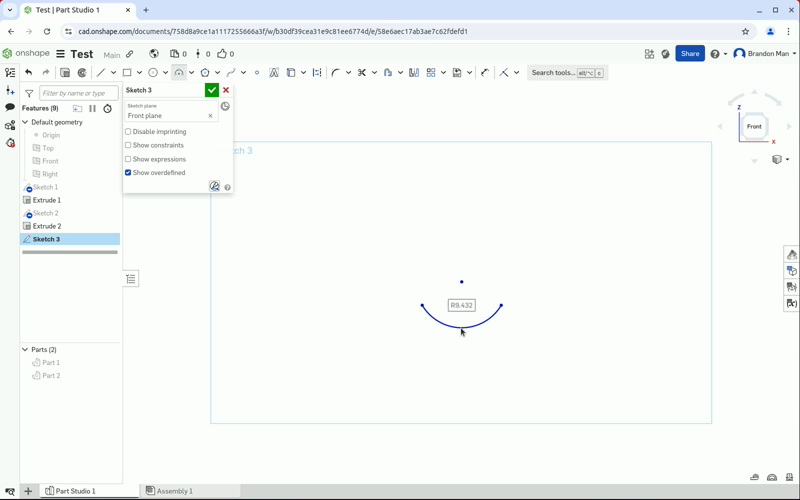
key(l)
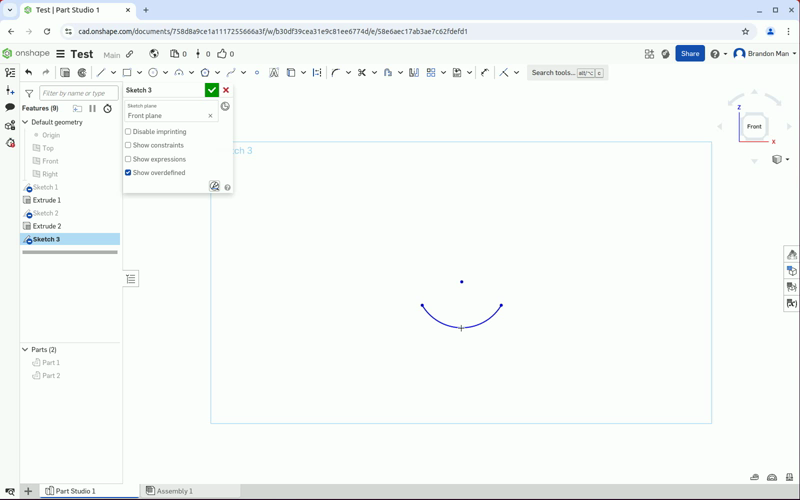
mouse_move(501, 305)
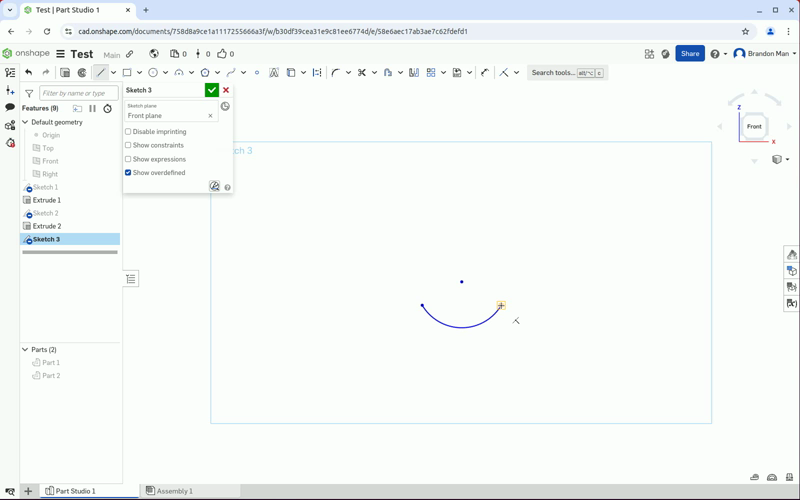
click(501, 305)
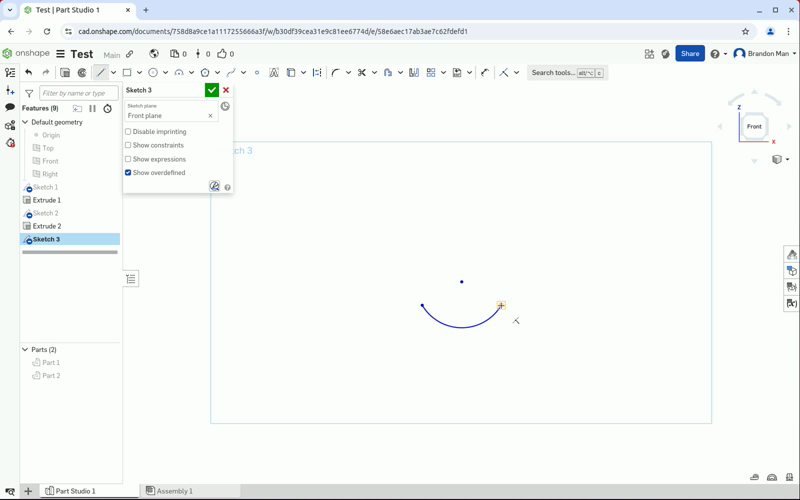
key_down(shift)
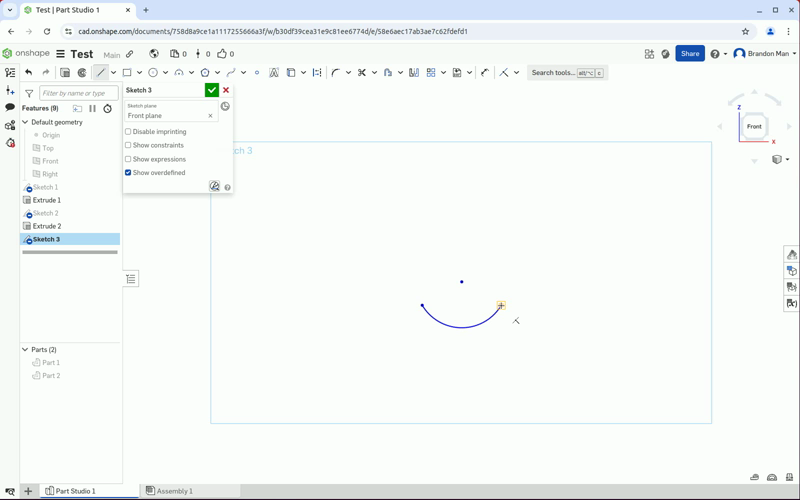
mouse_move(422, 305)
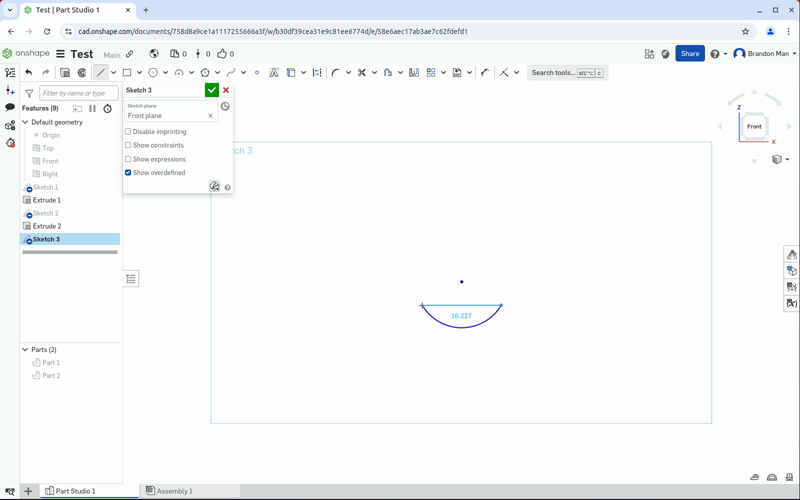
key_up(shift)
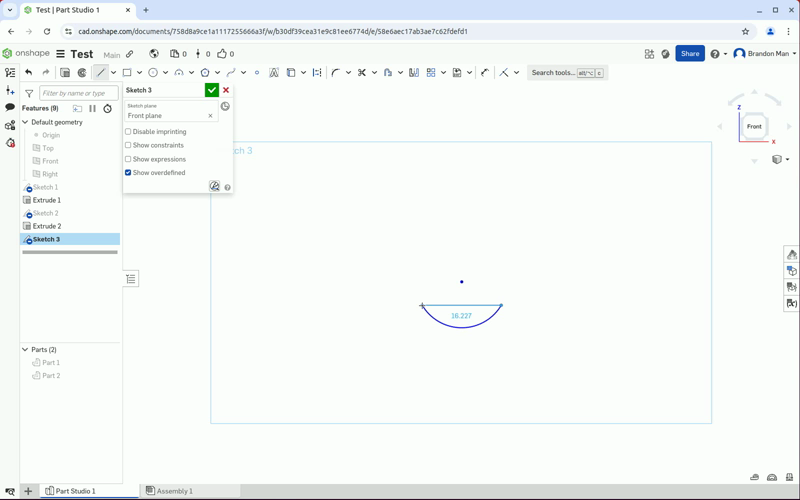
click(422, 305)
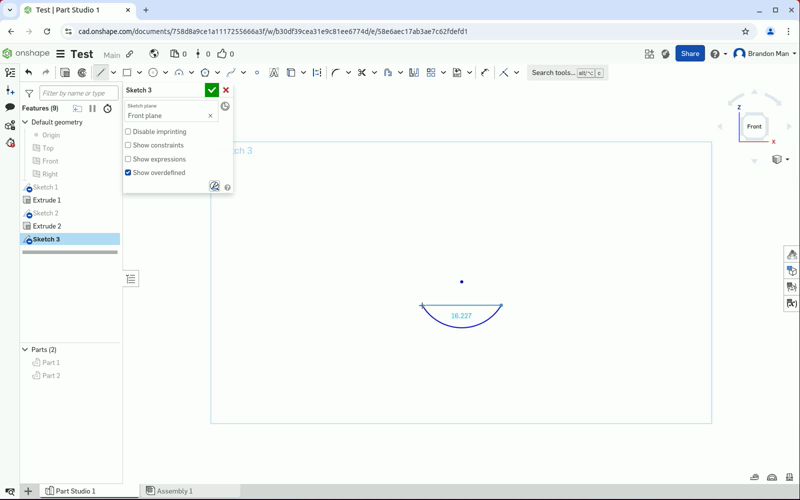
key(esc)
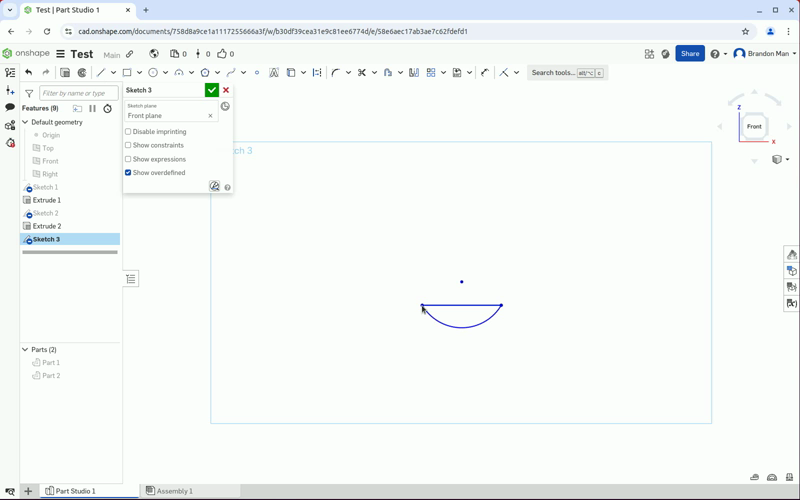
mouse_move(461, 312)
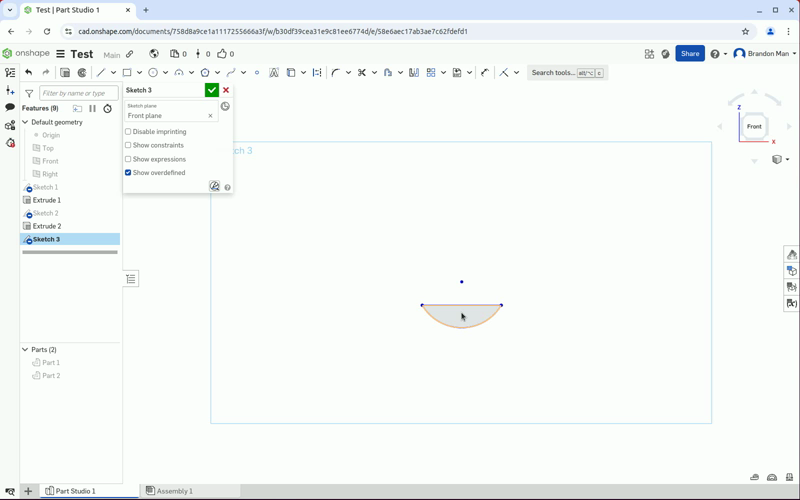
scroll(6)
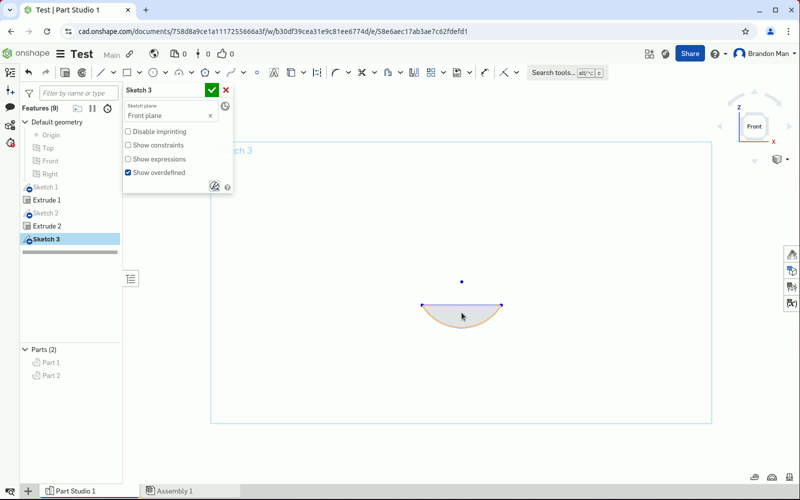
scroll(6)
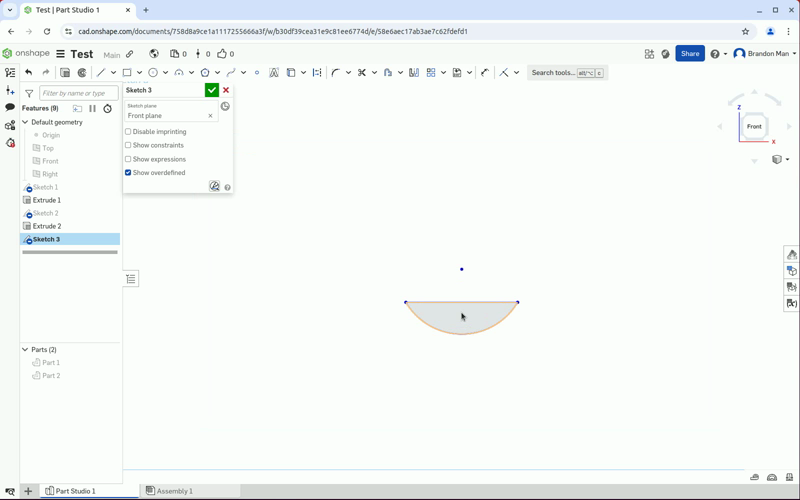
scroll(6)
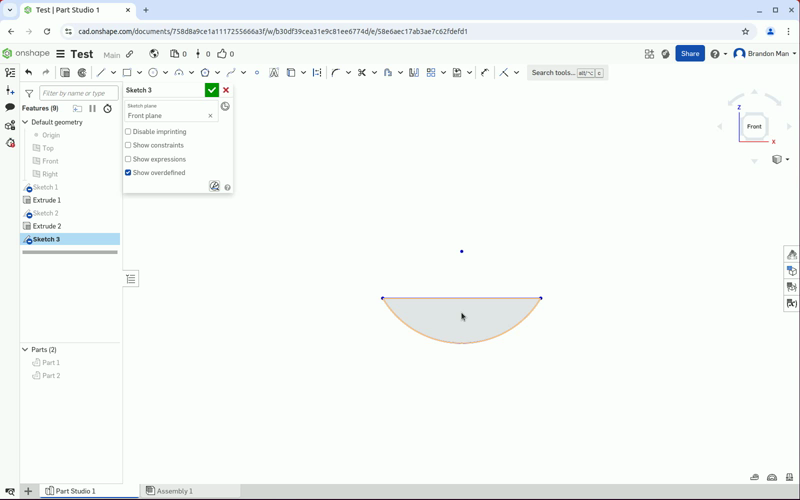
scroll(6)
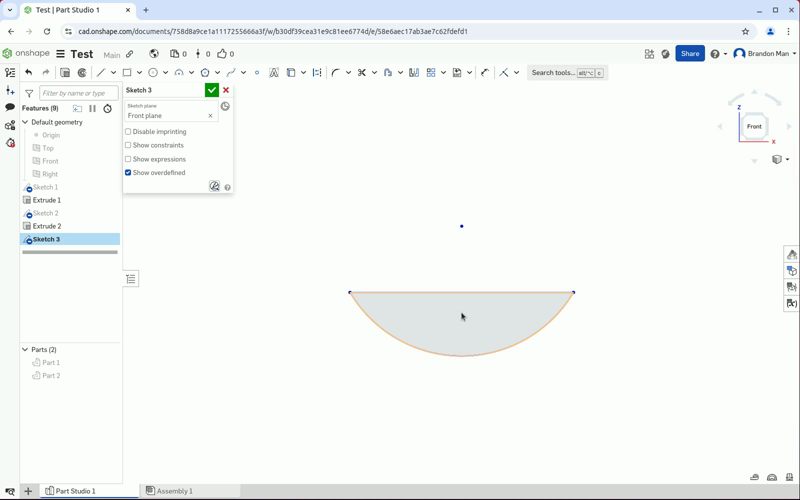
scroll(6)
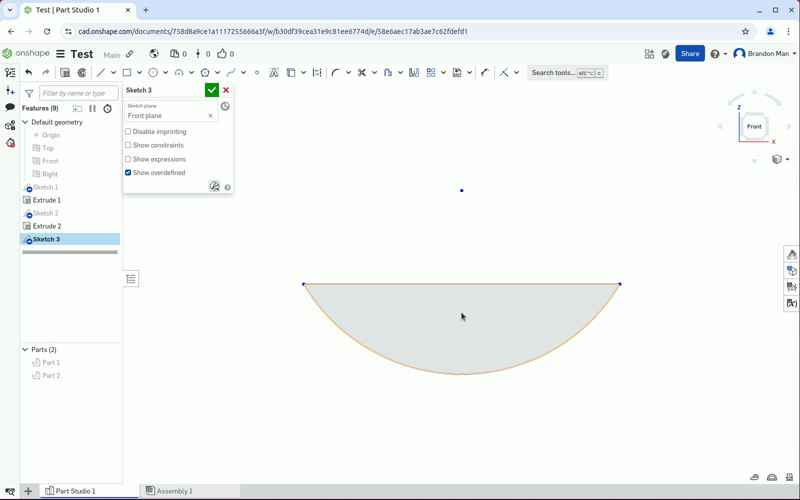
scroll(6)
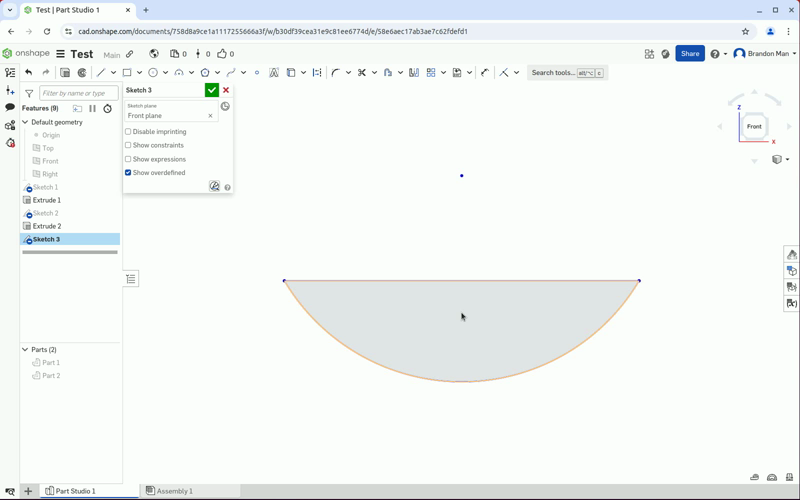
scroll(6)
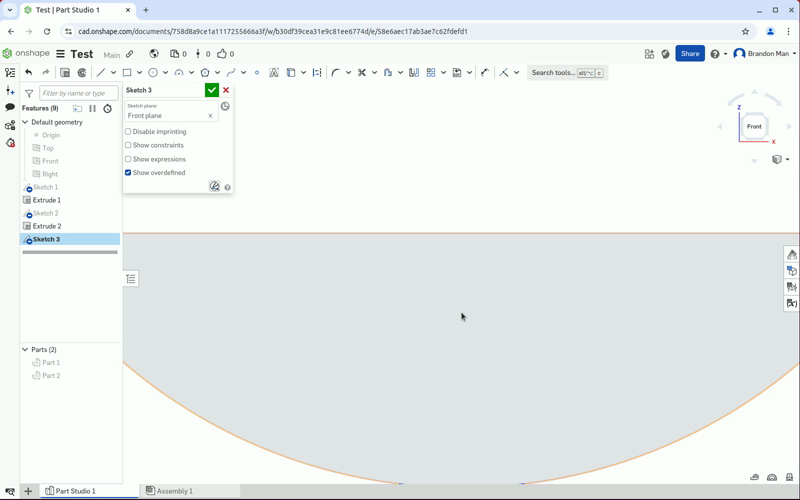
click(461, 312)
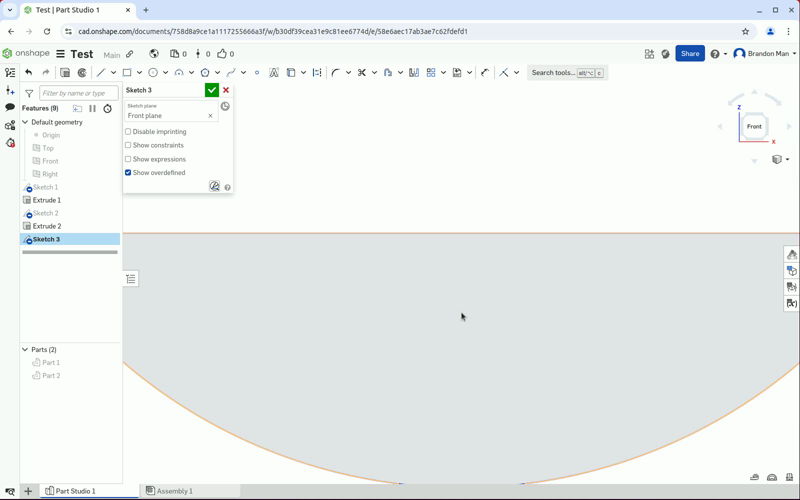
scroll(-6)
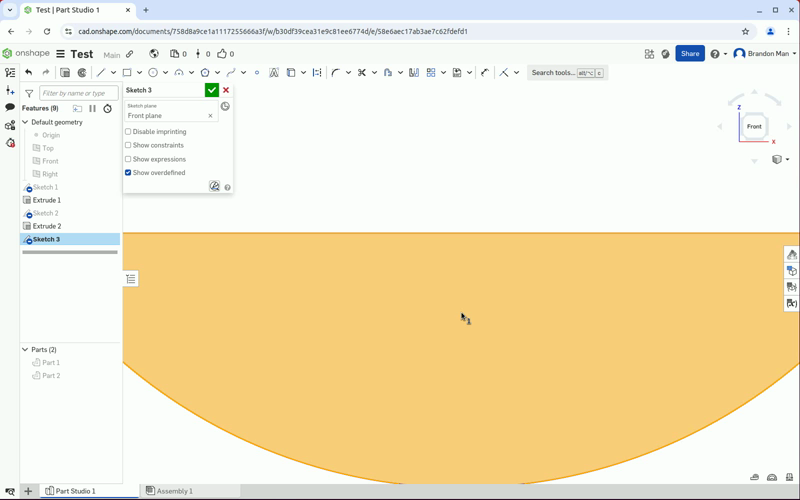
scroll(-6)
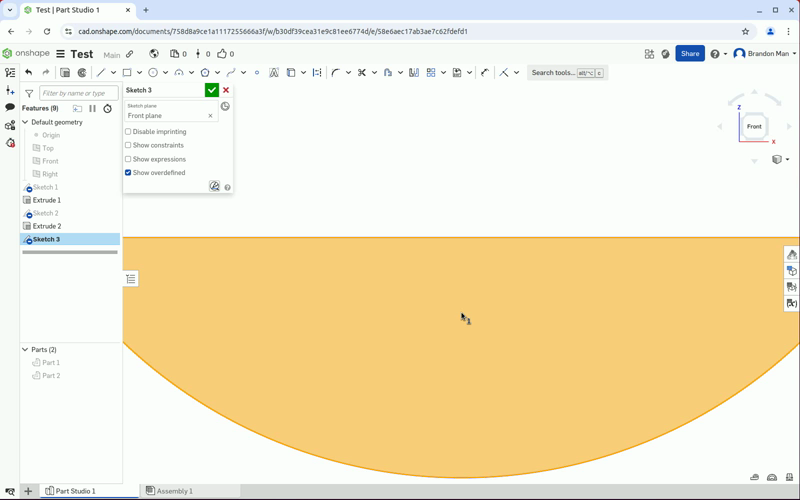
scroll(-6)
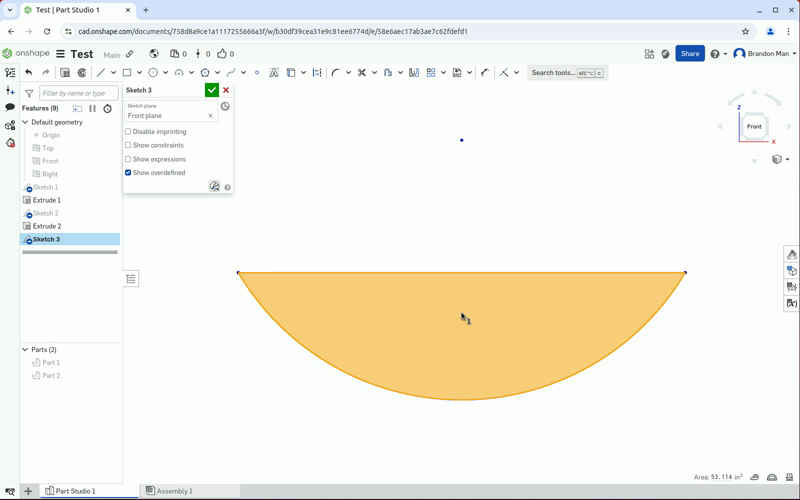
scroll(-6)
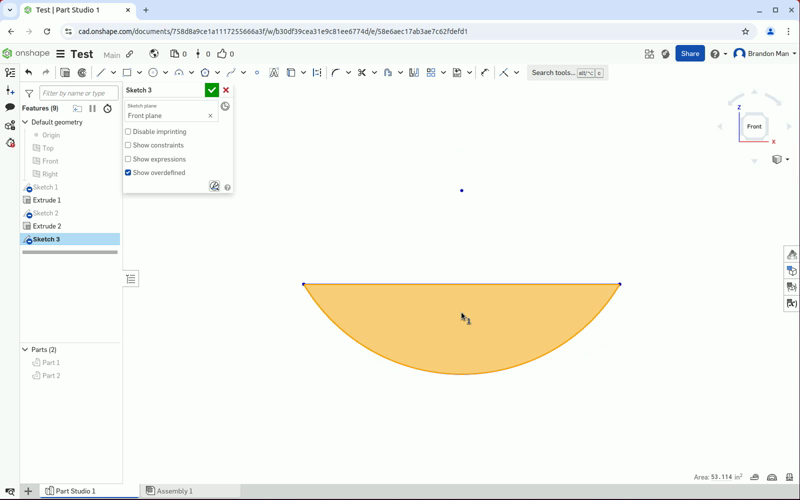
scroll(-6)
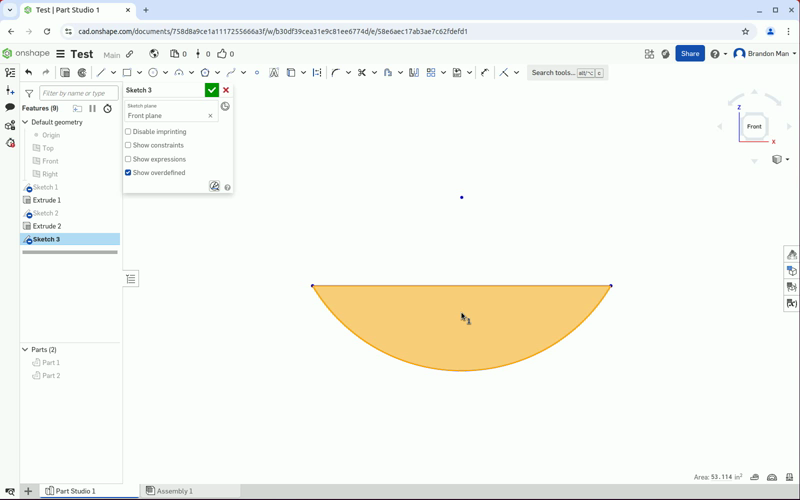
scroll(-6)
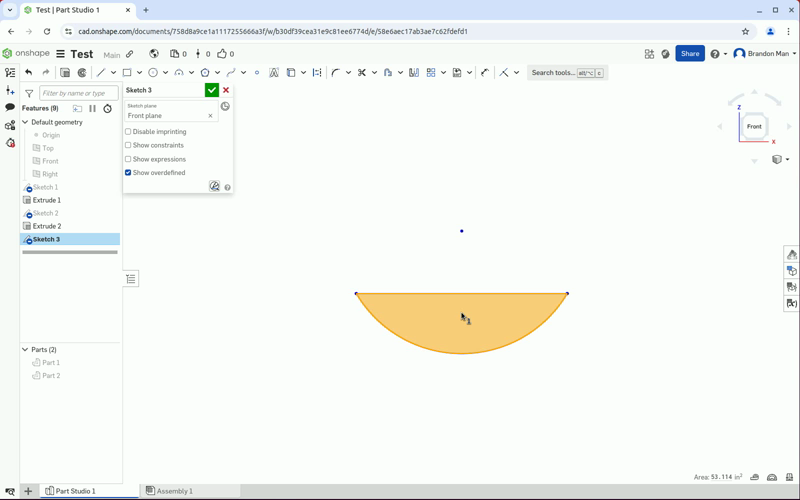
scroll(-6)
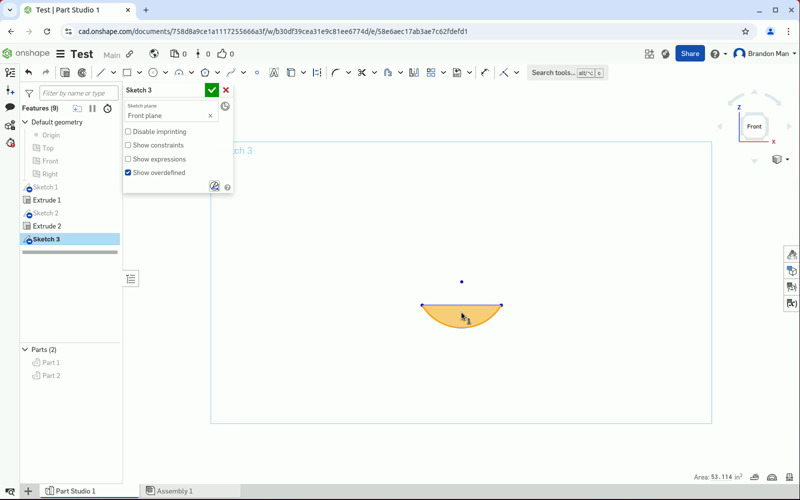
mouse_move(73, 352)
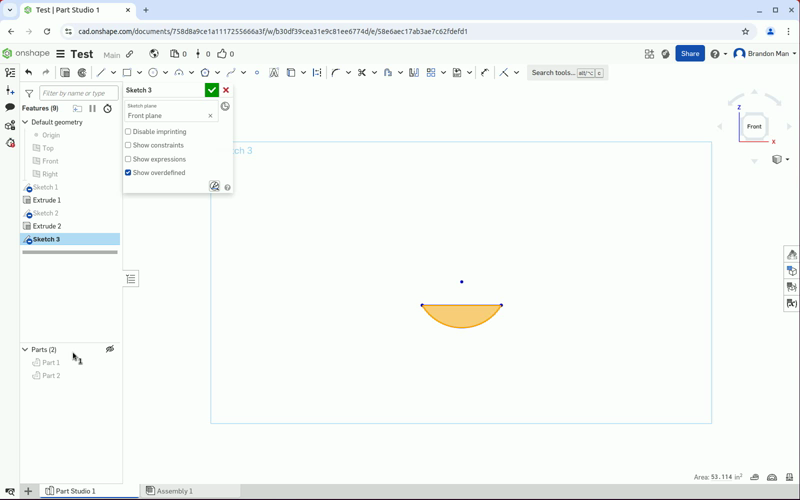
key(shift+y)
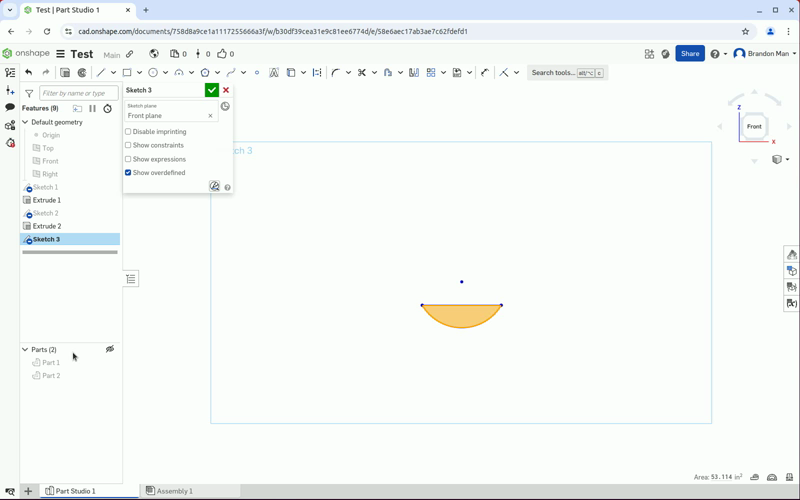
key(shift+e)
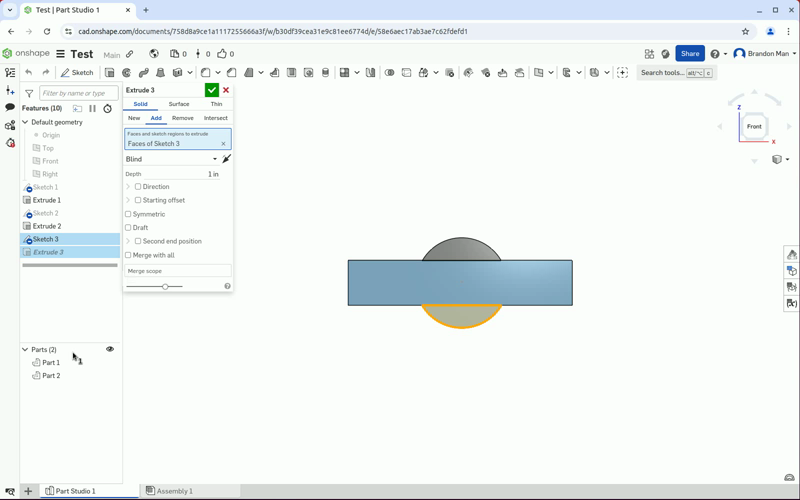
mouse_move(143, 106)
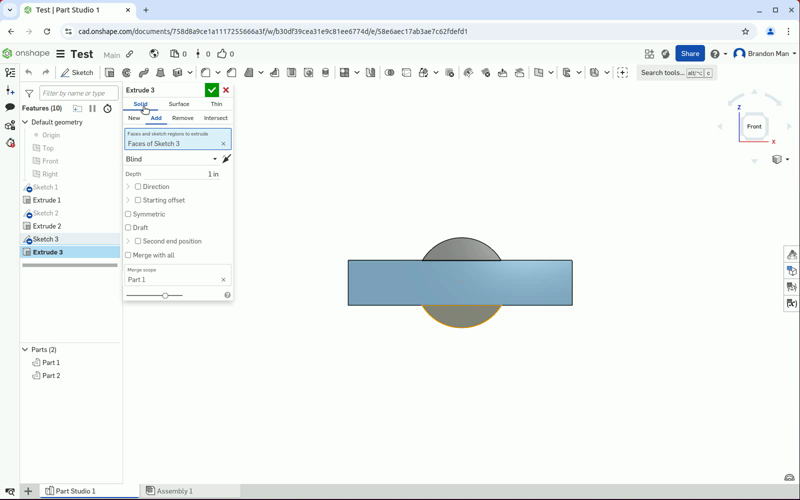
click(143, 106)
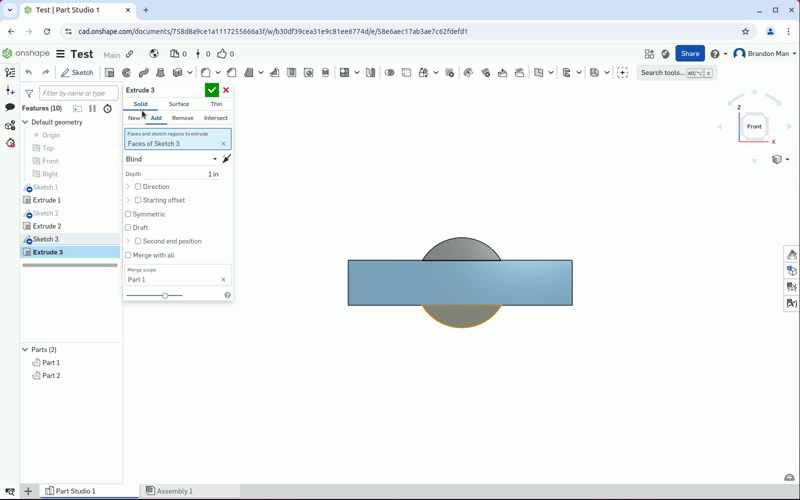
mouse_move(137, 120)
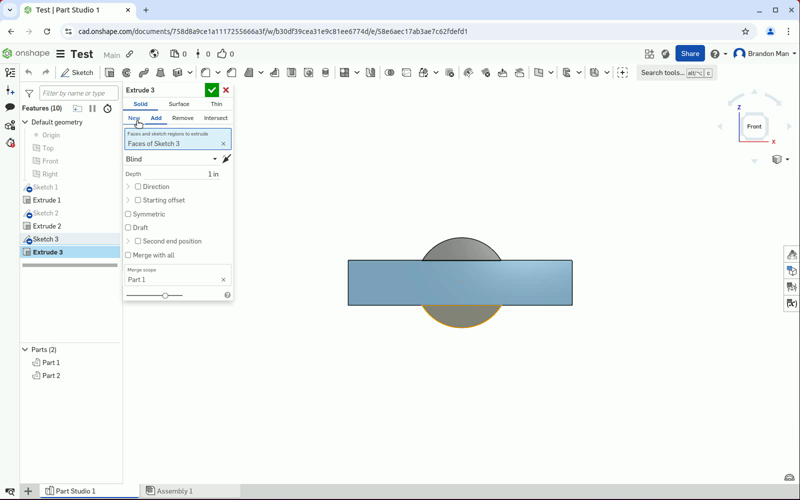
click(137, 120)
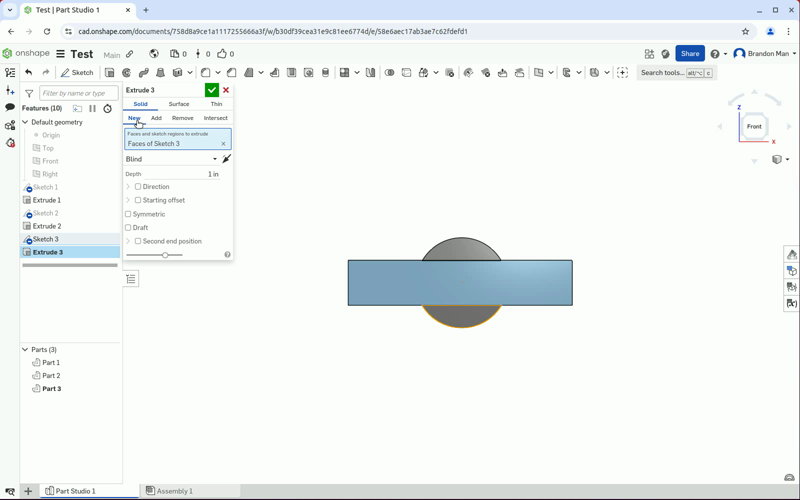
key(tab, 4)
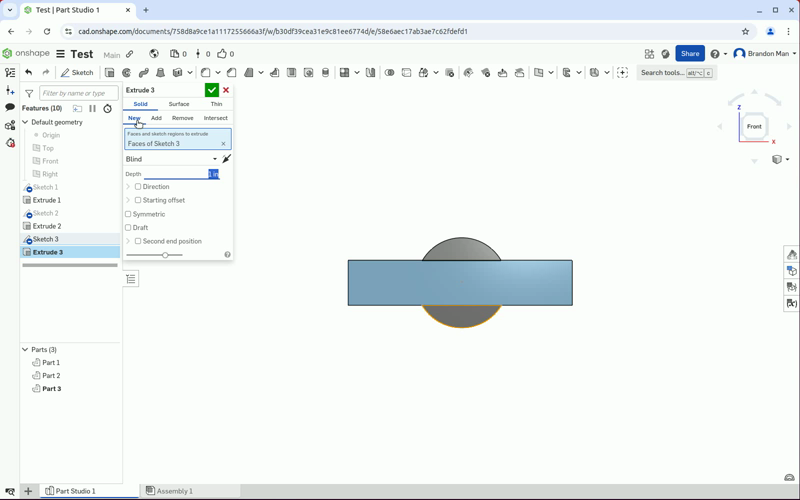
text(9.147)
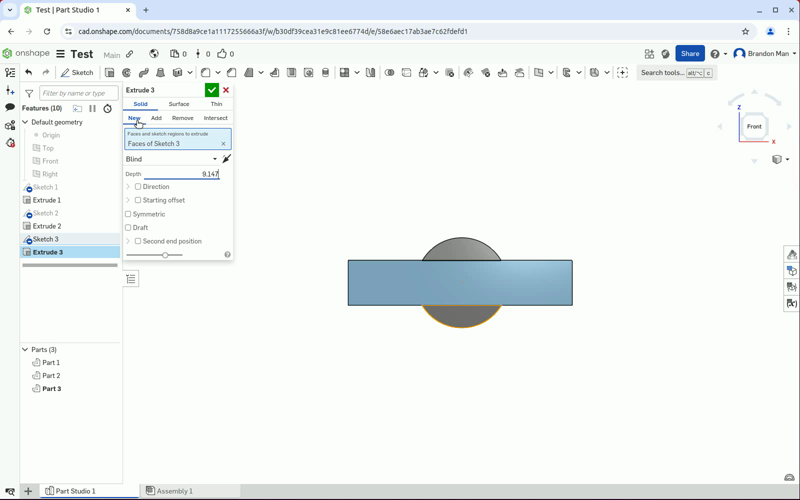
key(enter)
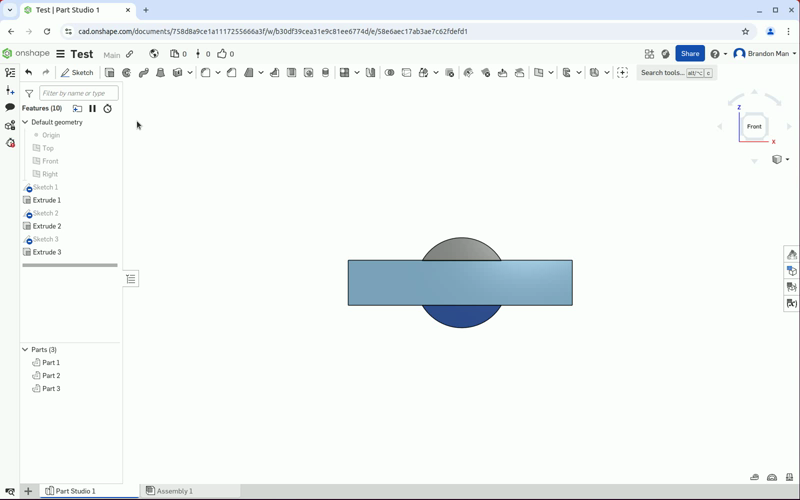
key(shift+h)
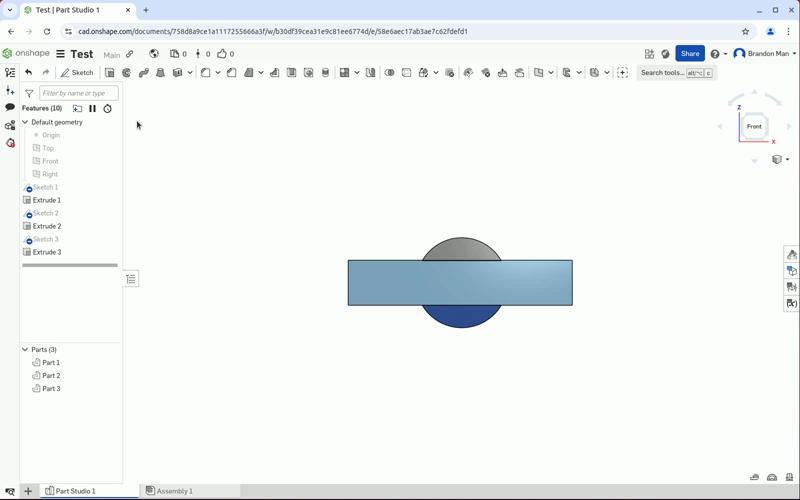
key(shift+h)
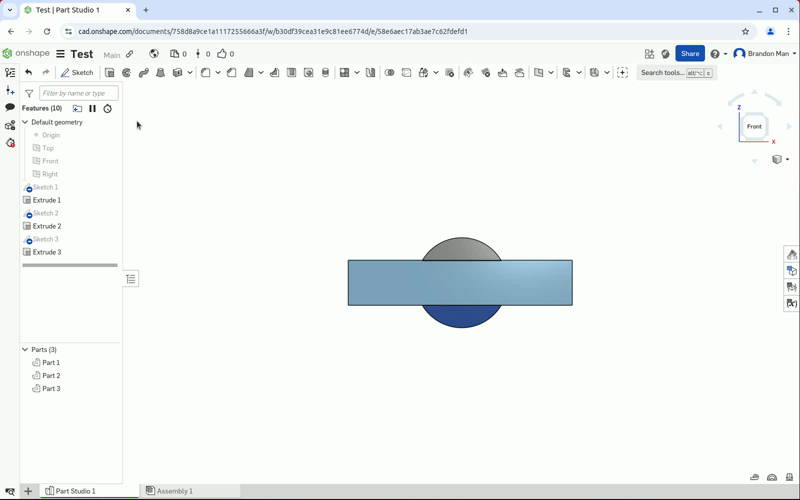
mouse_move(73, 189)
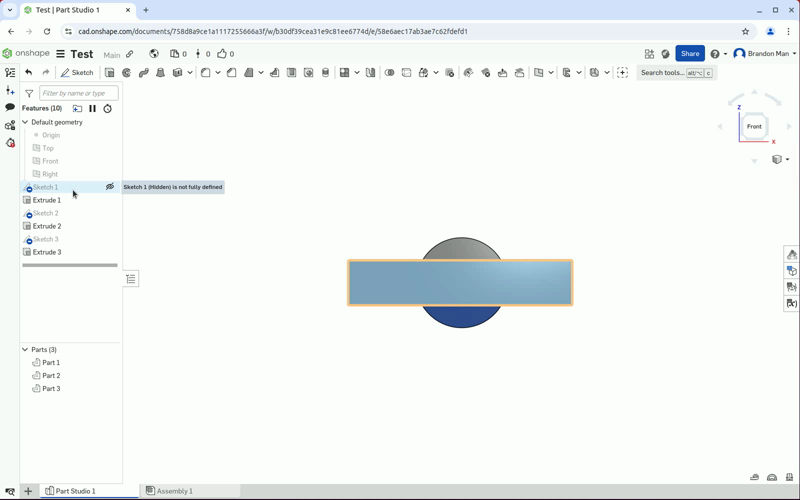
click(73, 189)
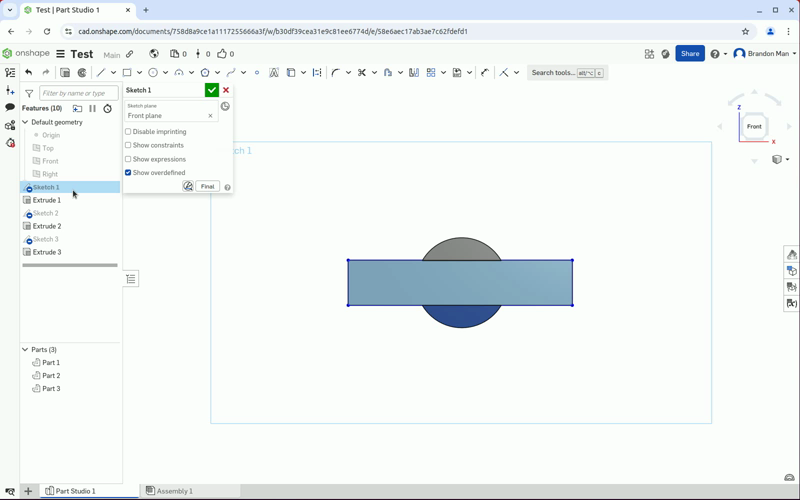
mouse_move(229, 92)
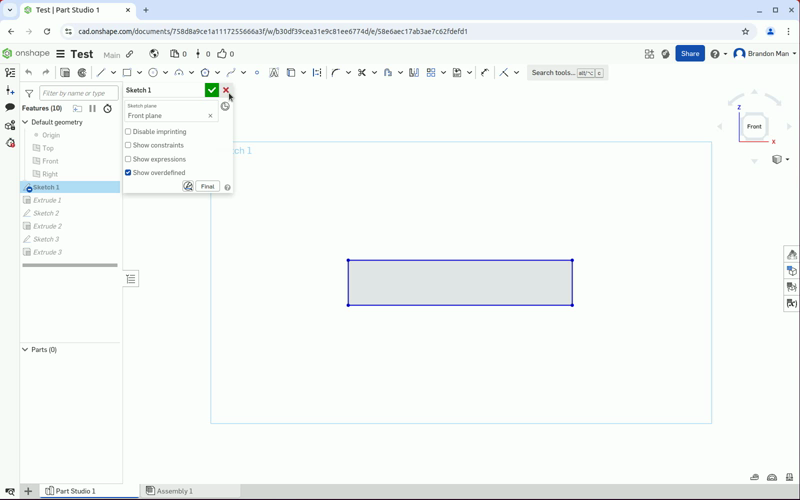
click(229, 92)
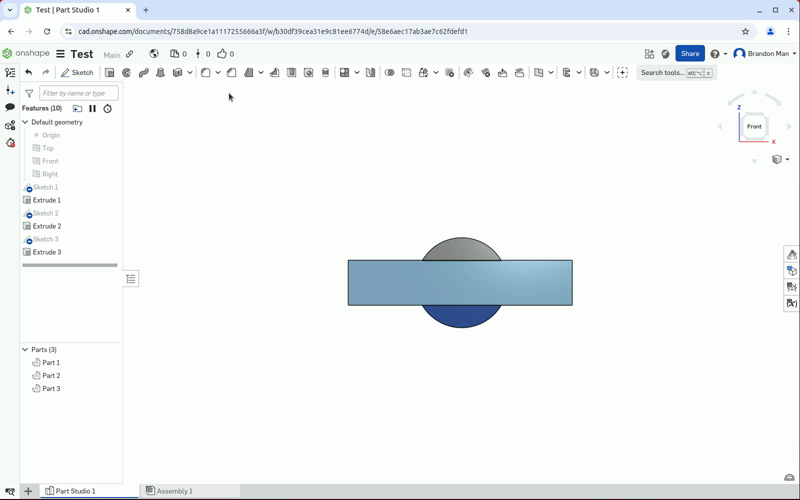
mouse_move(541, 75)
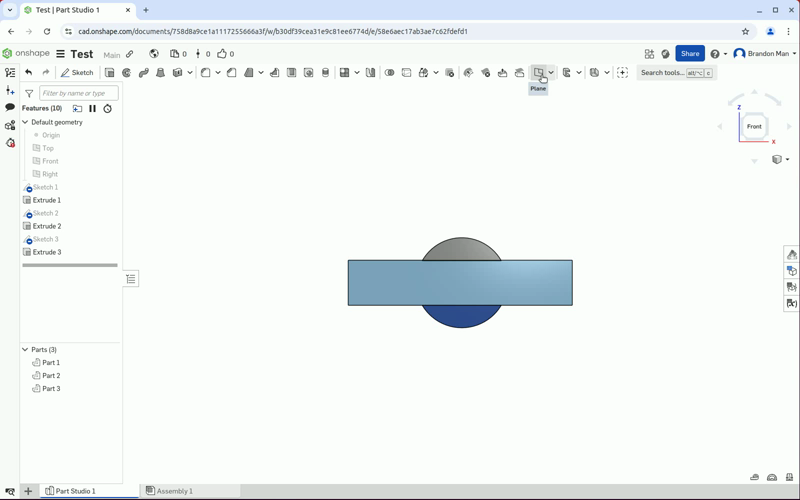
click(541, 75)
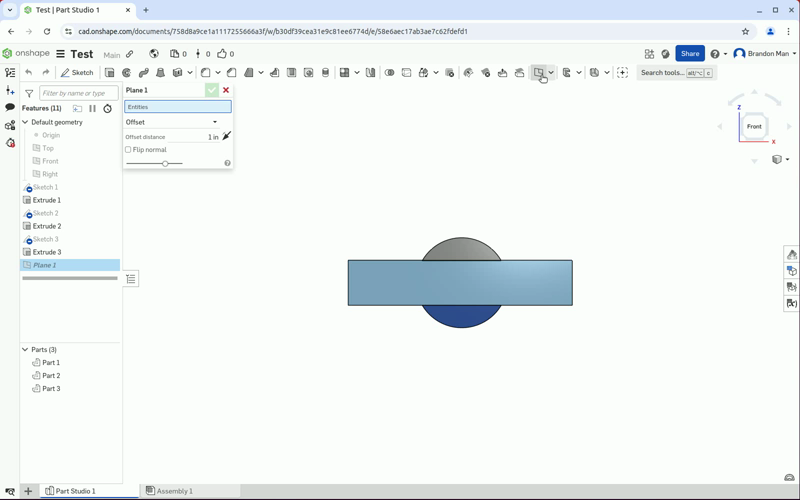
mouse_move(73, 163)
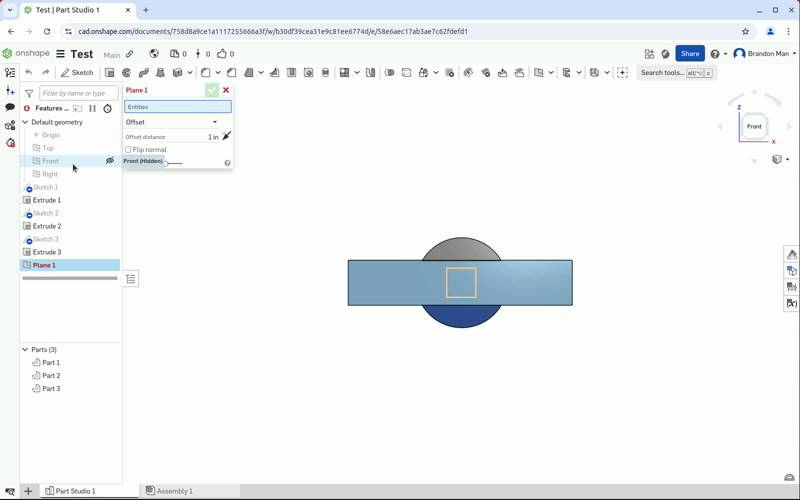
click(73, 163)
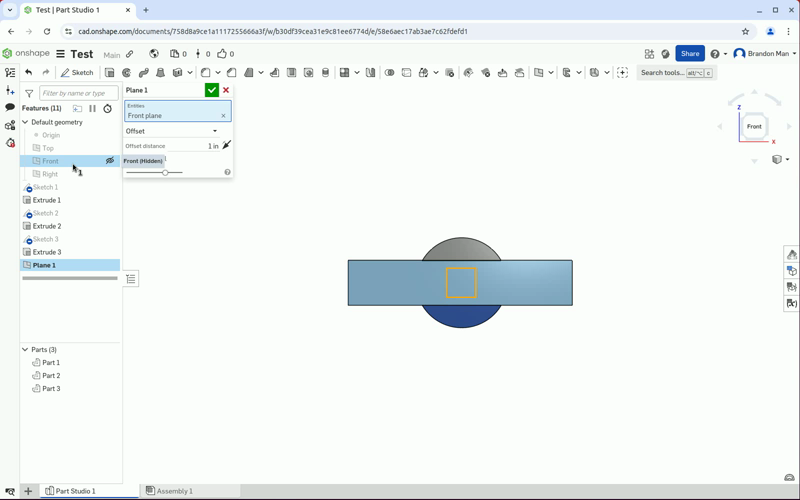
key(tab, 2)
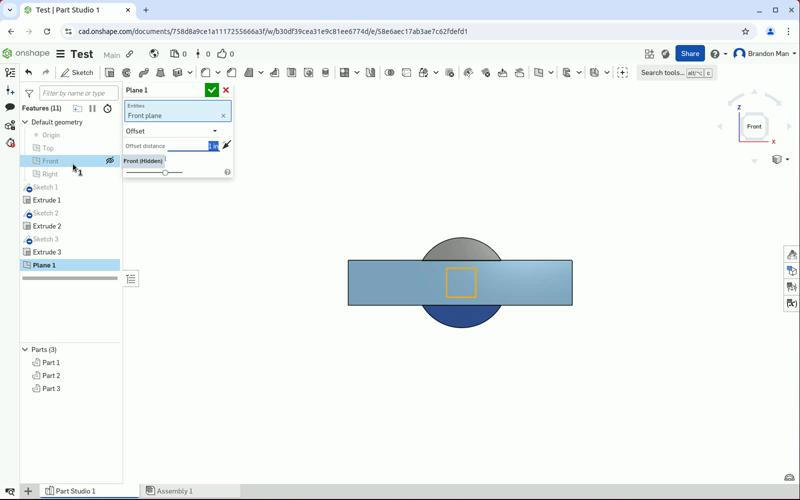
text(9.151)
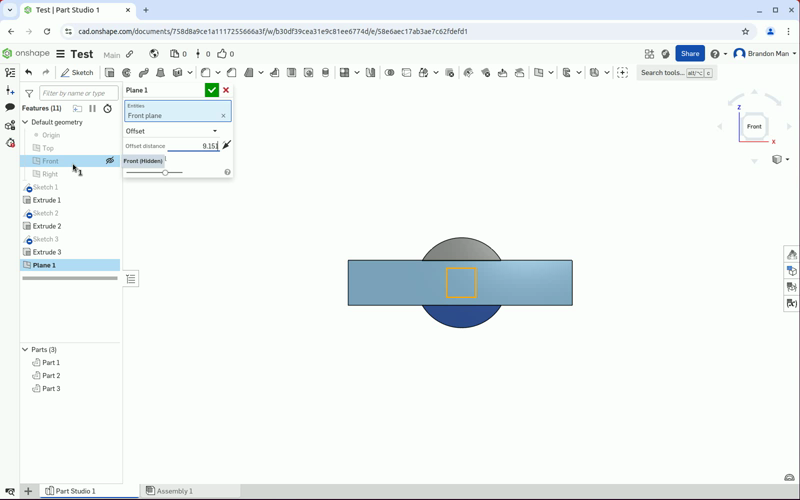
key(enter, 2)
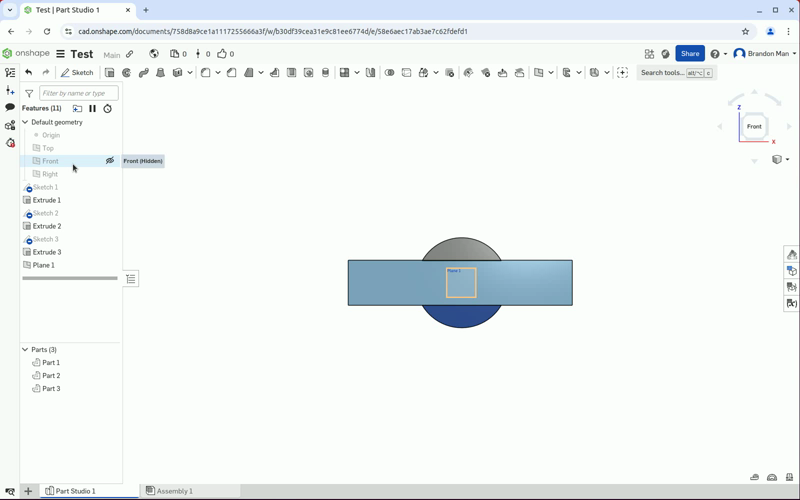
key(shift+s)
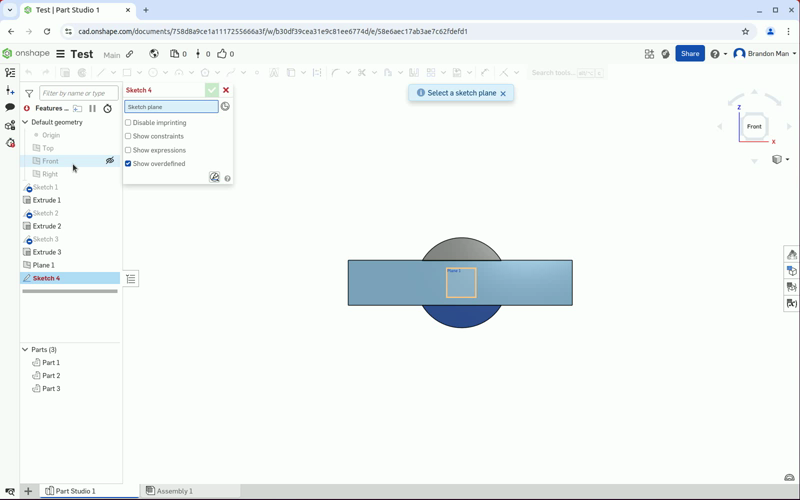
mouse_move(73, 267)
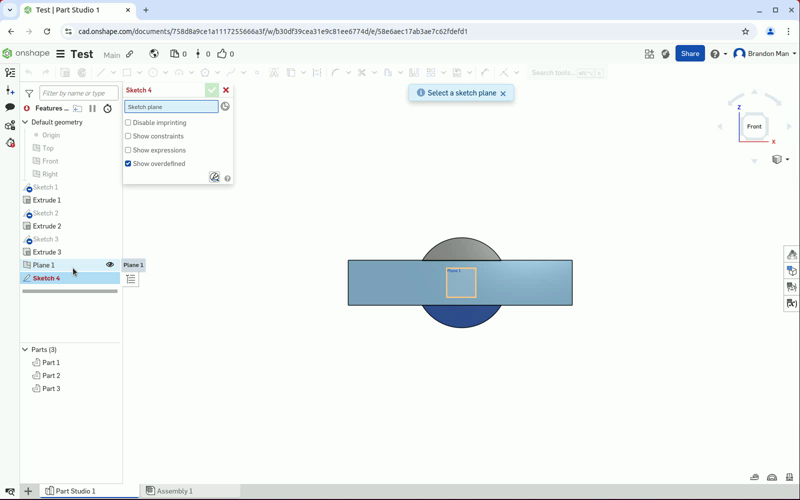
click(73, 267)
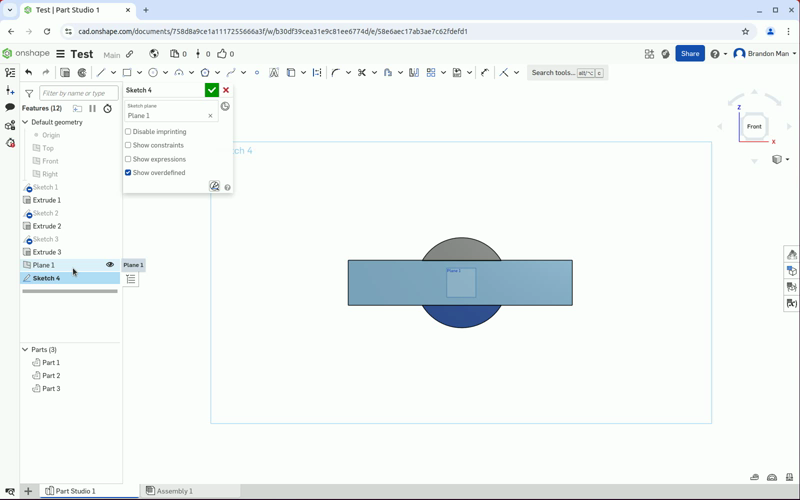
mouse_move(73, 352)
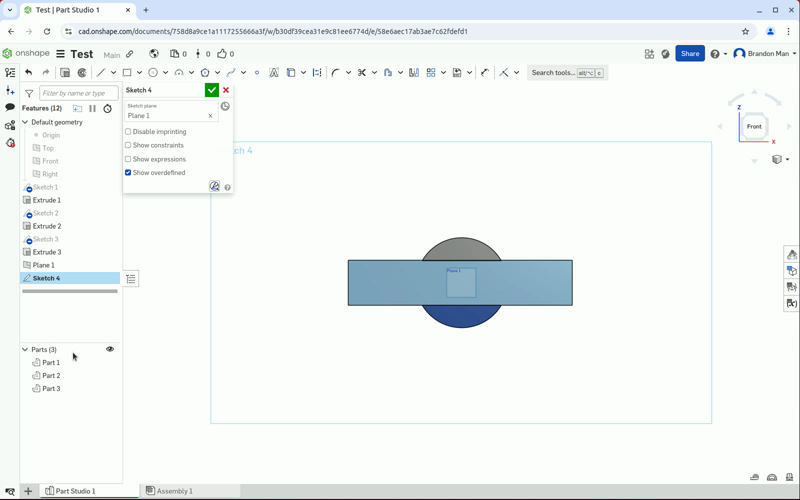
key(y)
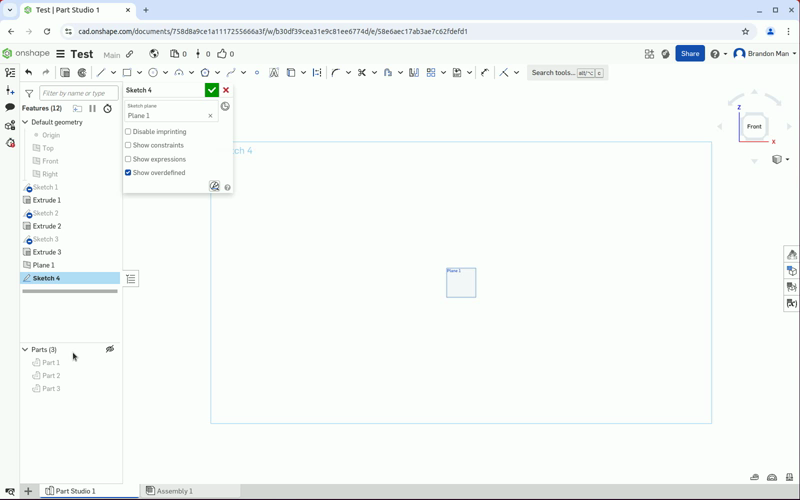
key(l)
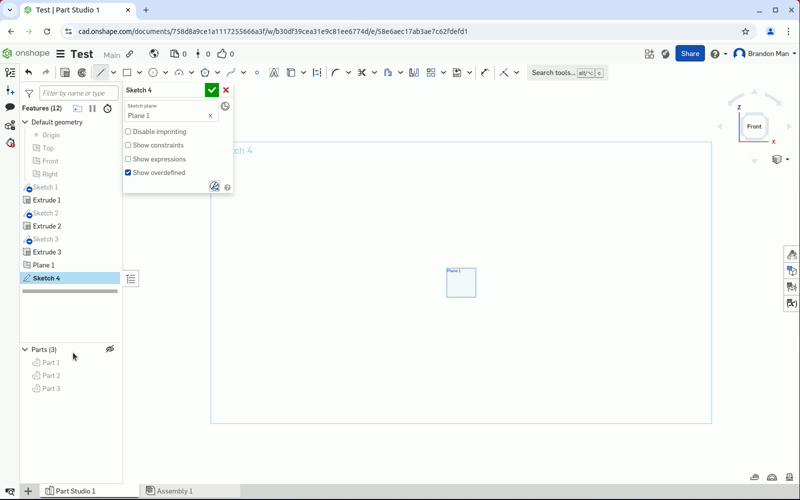
key_down(shift)
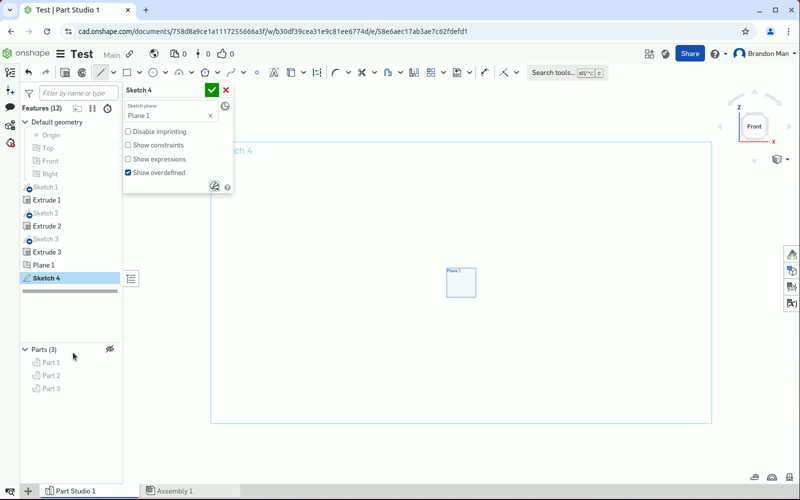
mouse_move(438, 294)
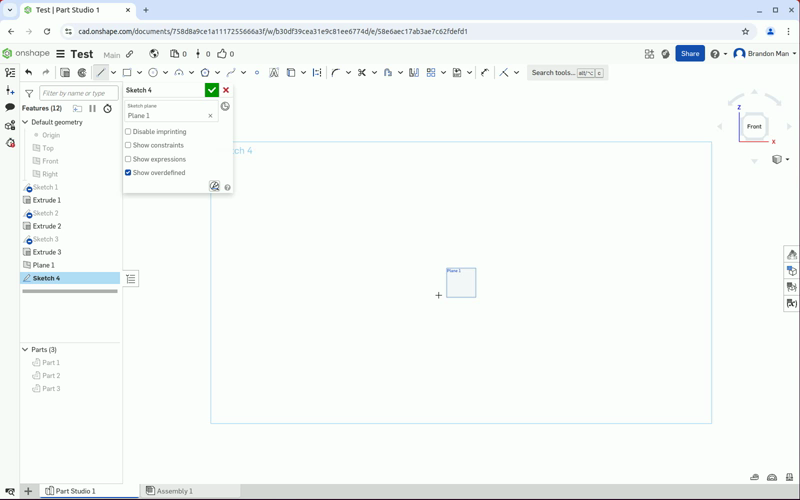
click(438, 294)
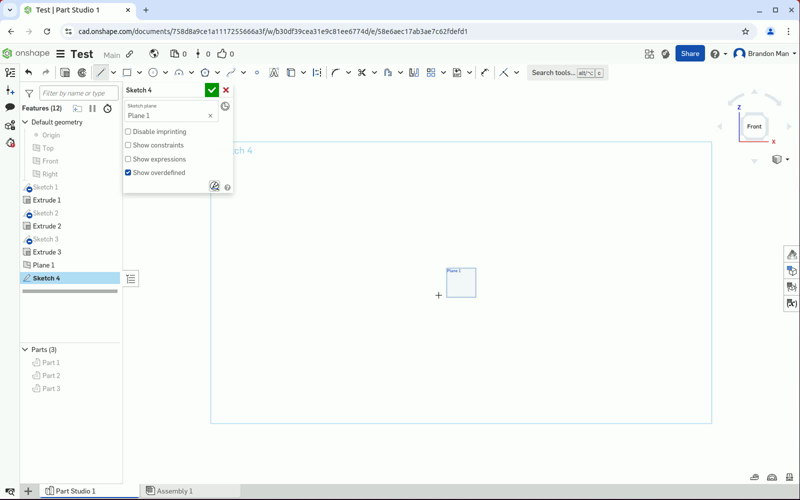
key_up(shift)
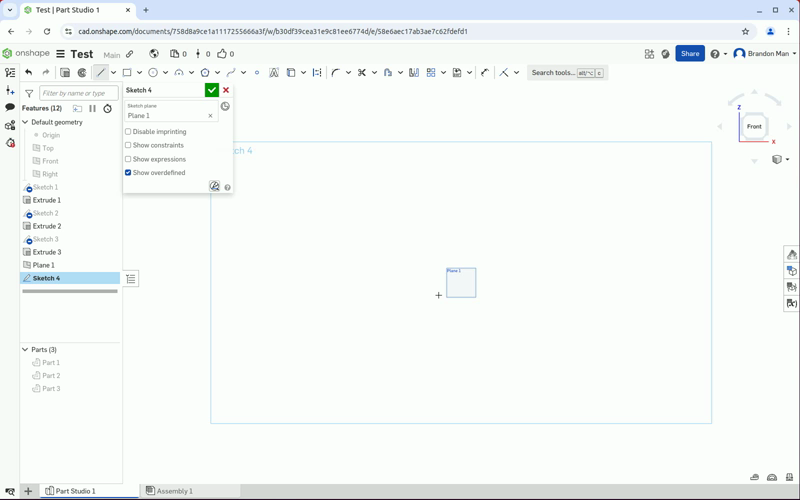
key_down(shift)
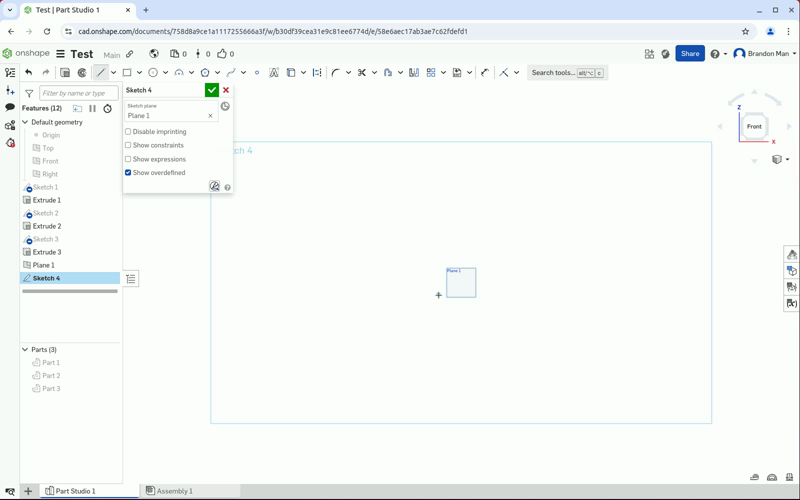
mouse_move(468, 294)
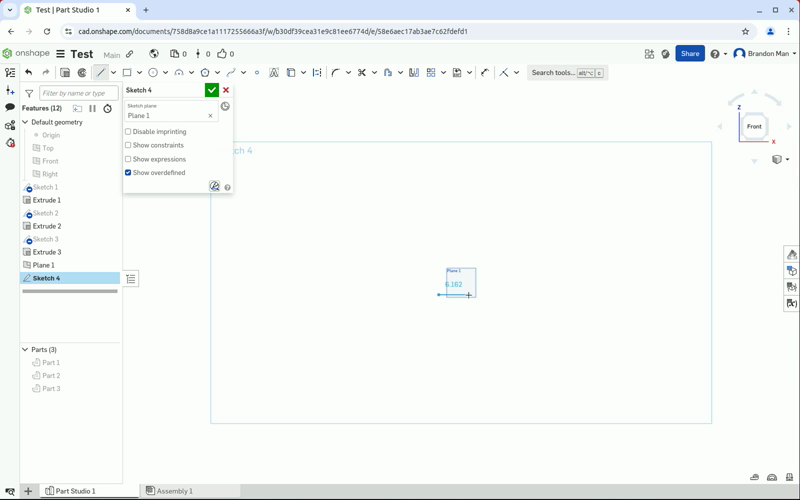
mouse_move(483, 294)
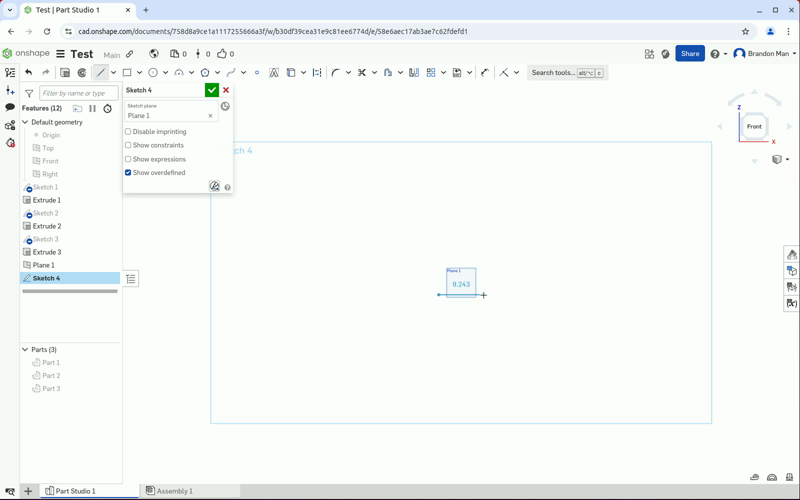
click(483, 294)
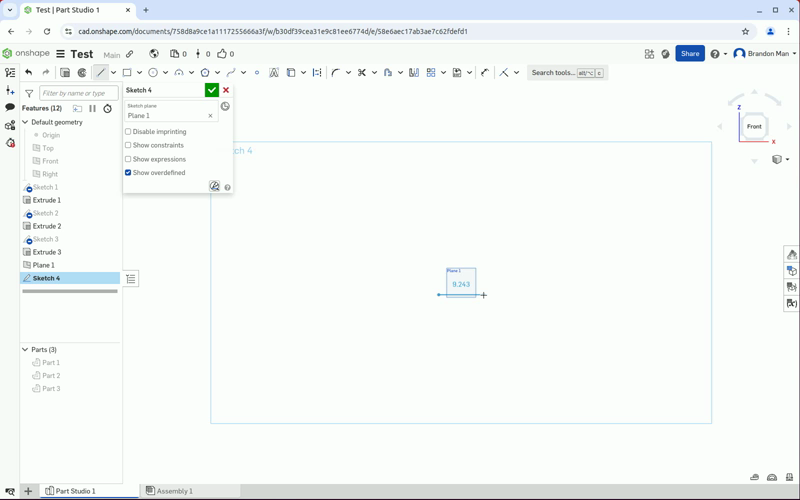
key_up(shift)
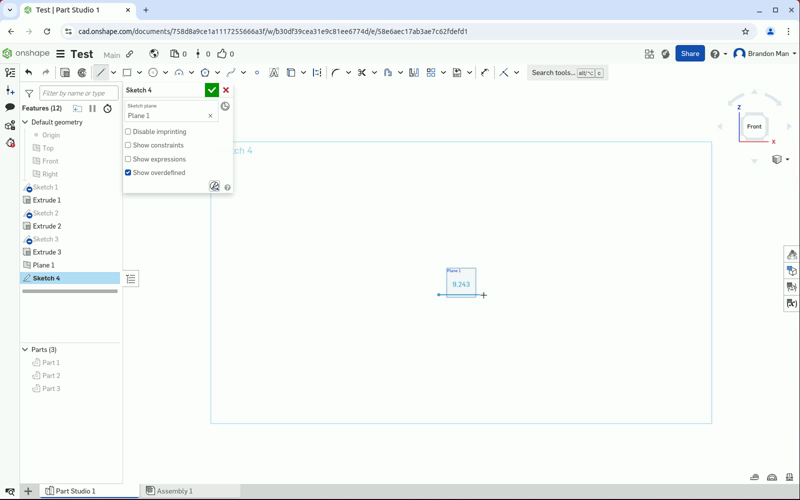
key_down(shift)
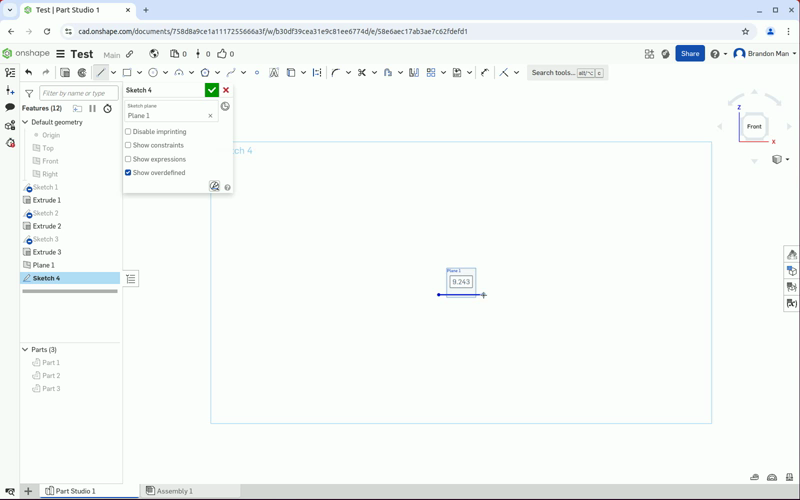
mouse_move(513, 294)
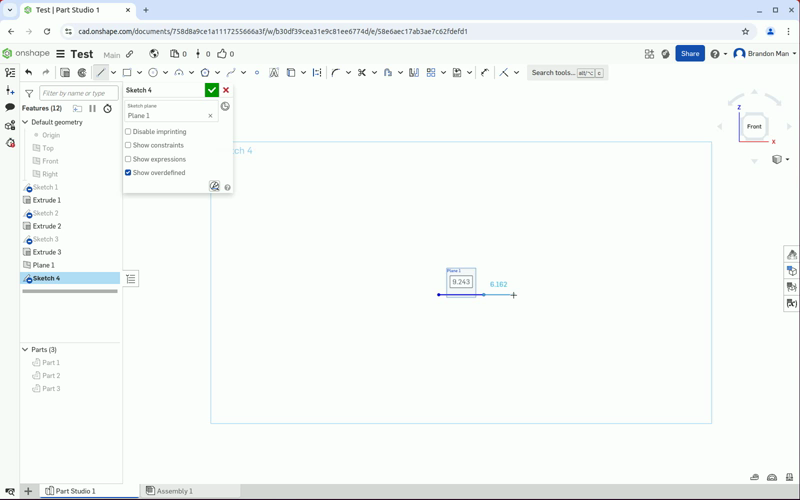
mouse_move(483, 271)
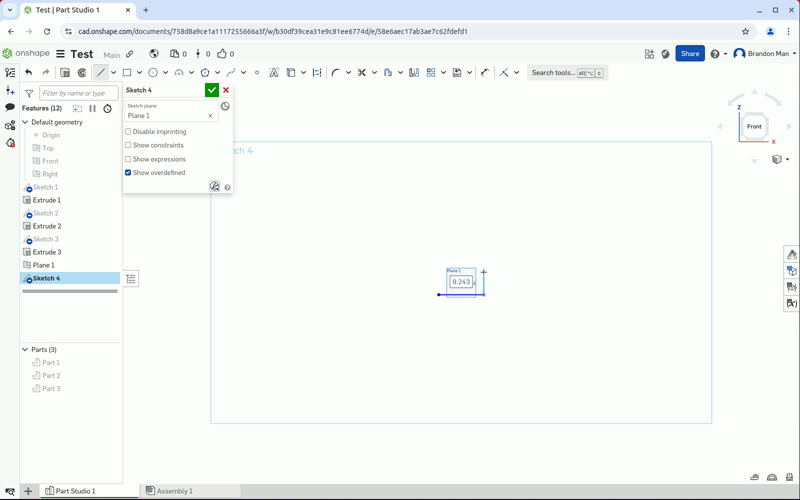
click(483, 271)
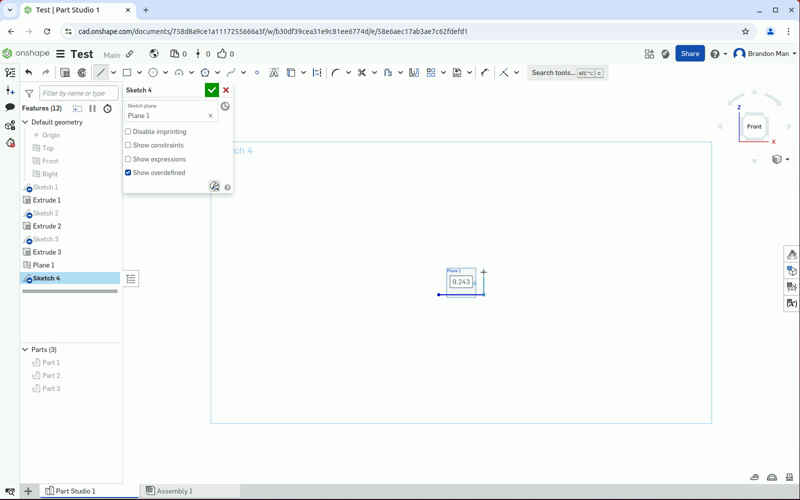
key_up(shift)
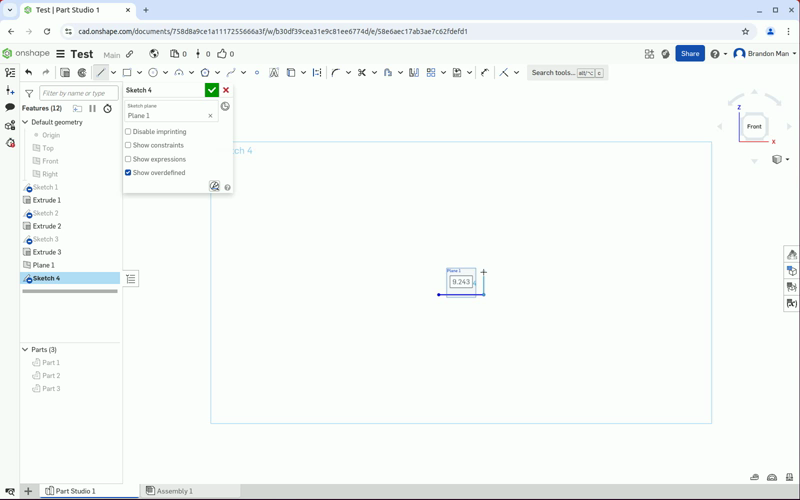
key_down(shift)
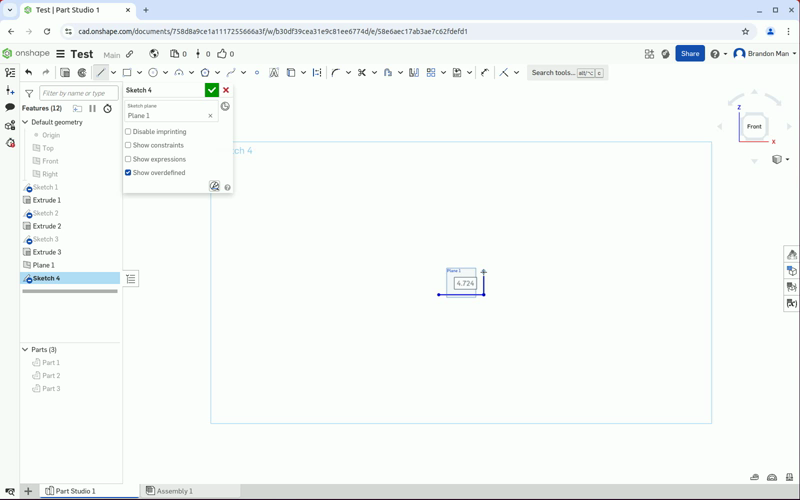
mouse_move(513, 271)
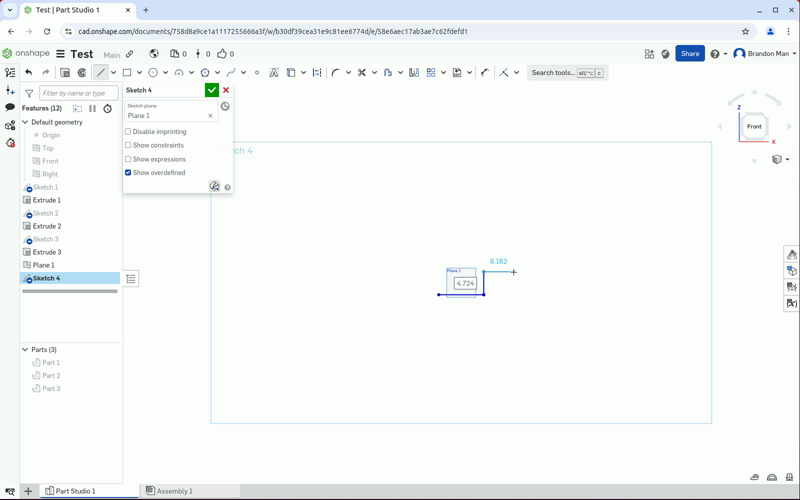
mouse_move(438, 271)
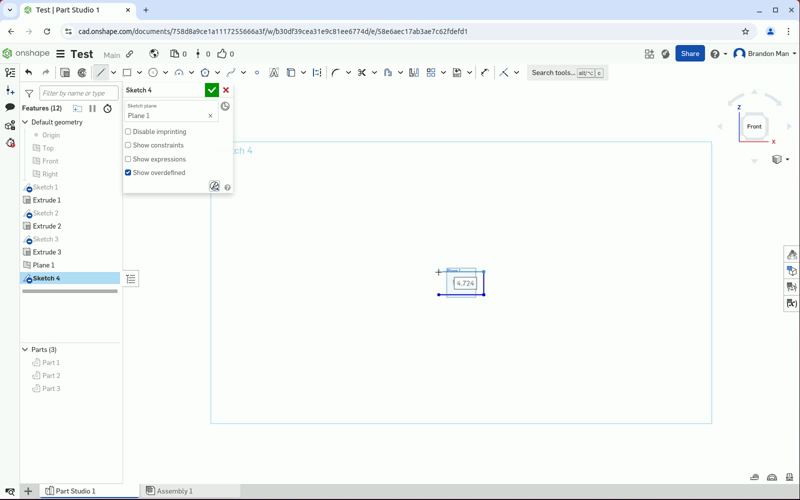
click(438, 271)
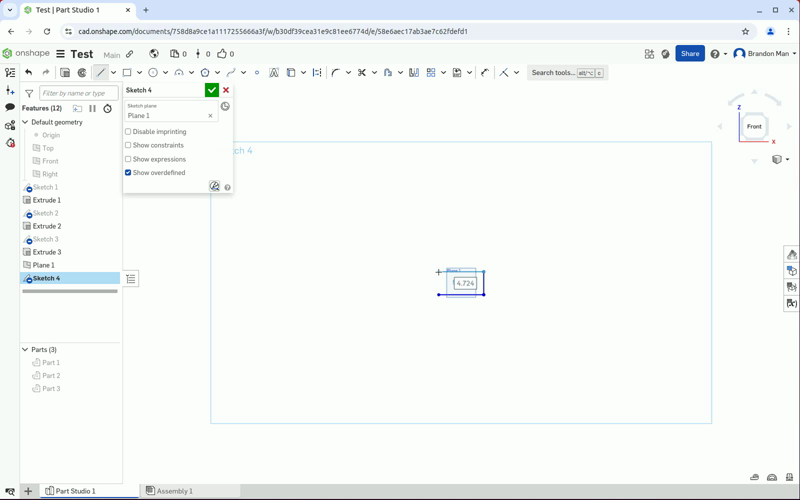
key_up(shift)
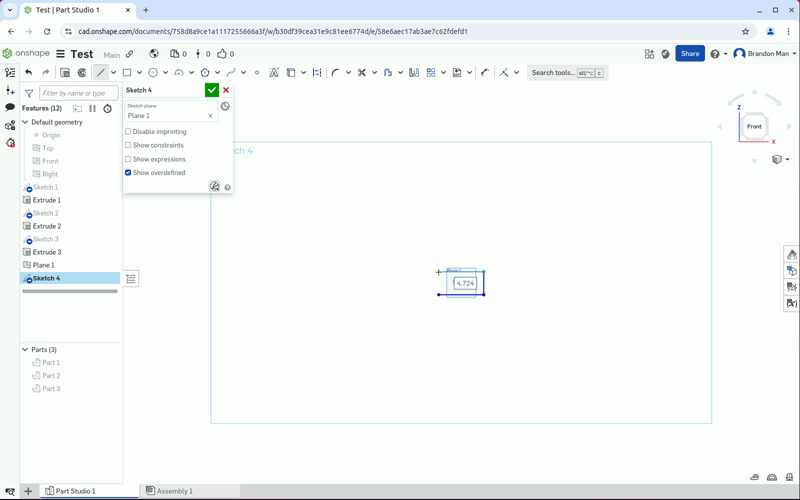
mouse_move(468, 271)
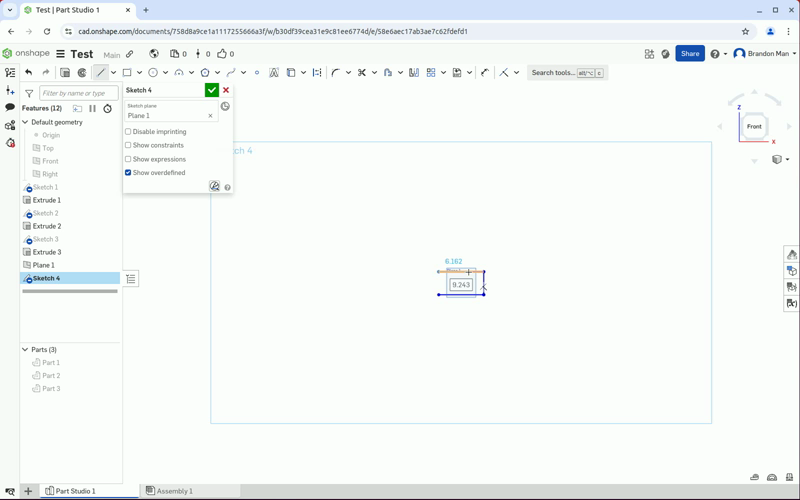
key_down(shift)
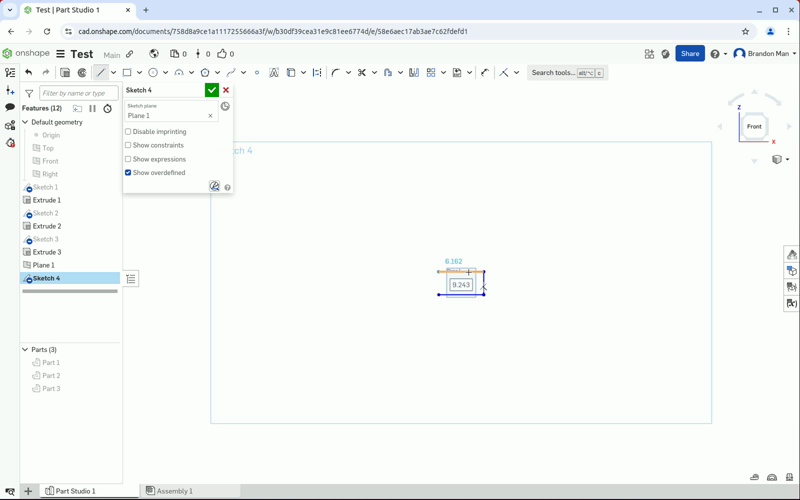
mouse_move(438, 294)
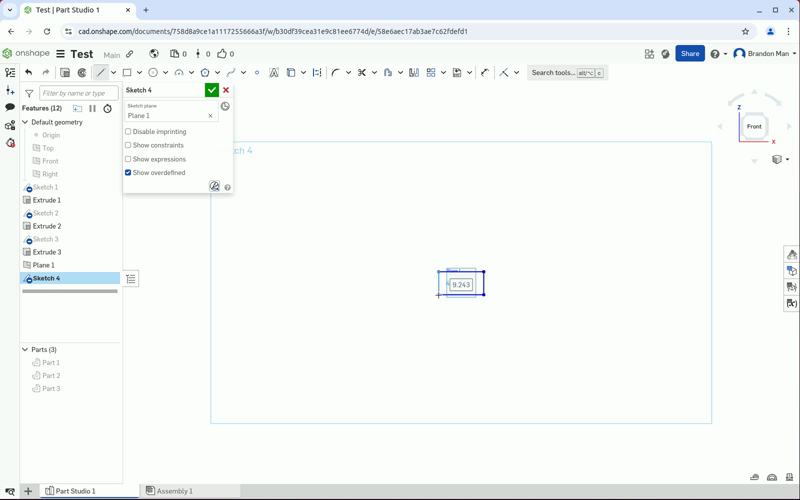
key_up(shift)
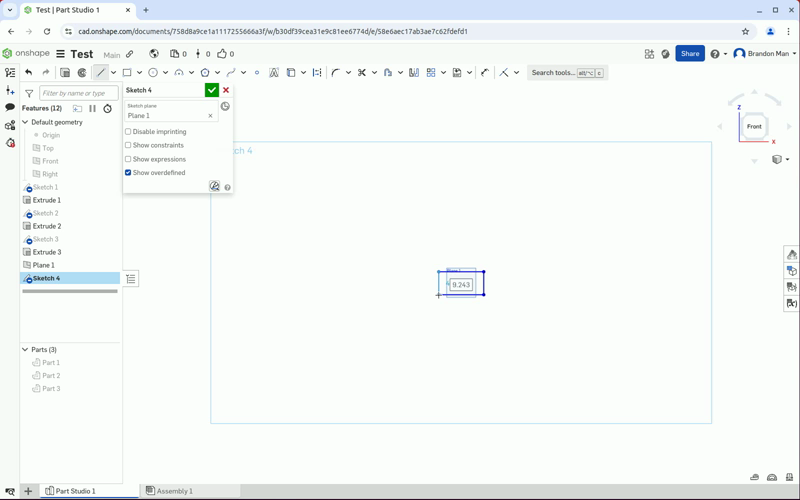
click(438, 294)
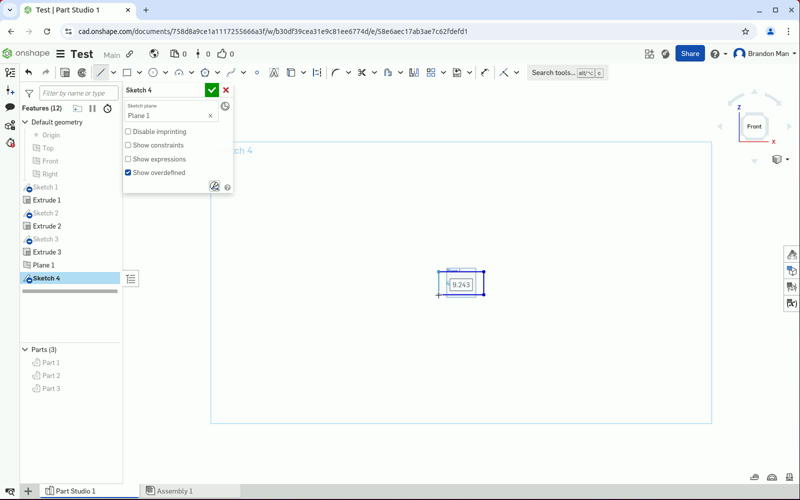
key(esc)
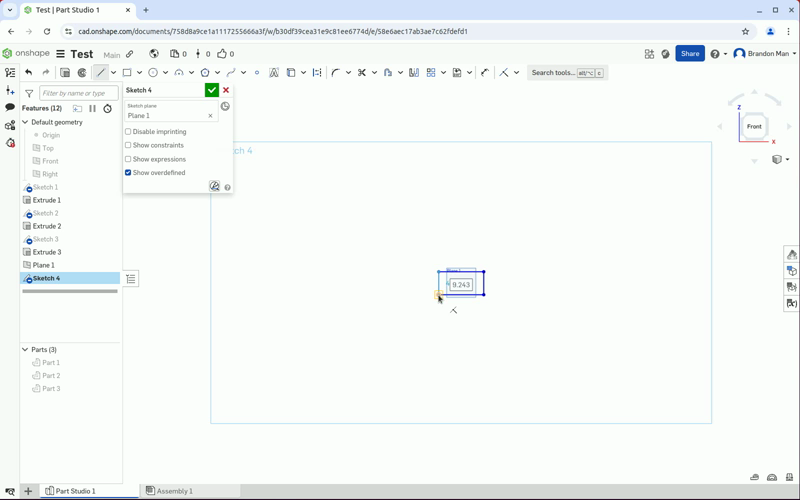
mouse_move(462, 285)
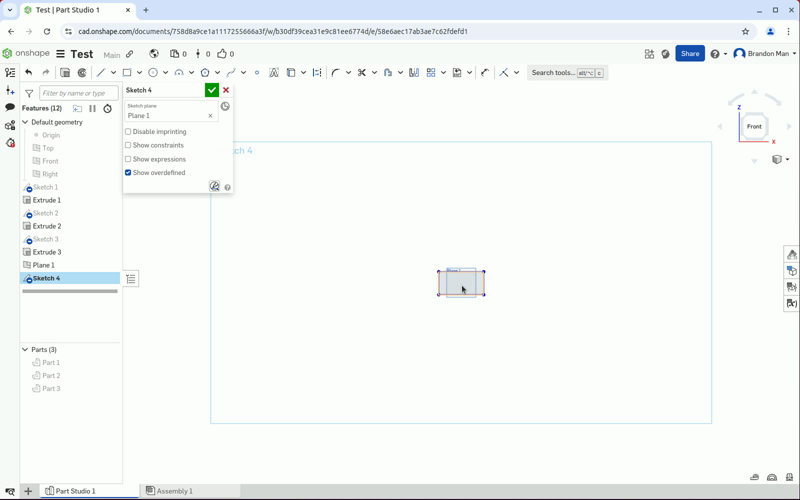
scroll(6)
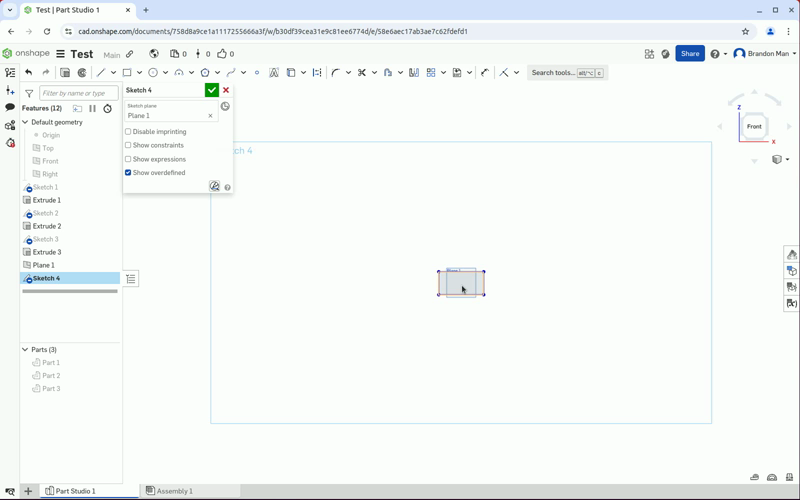
scroll(6)
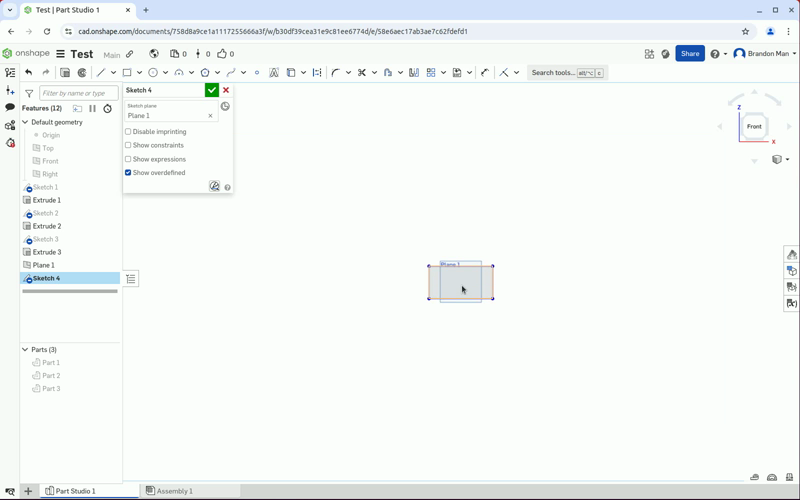
scroll(6)
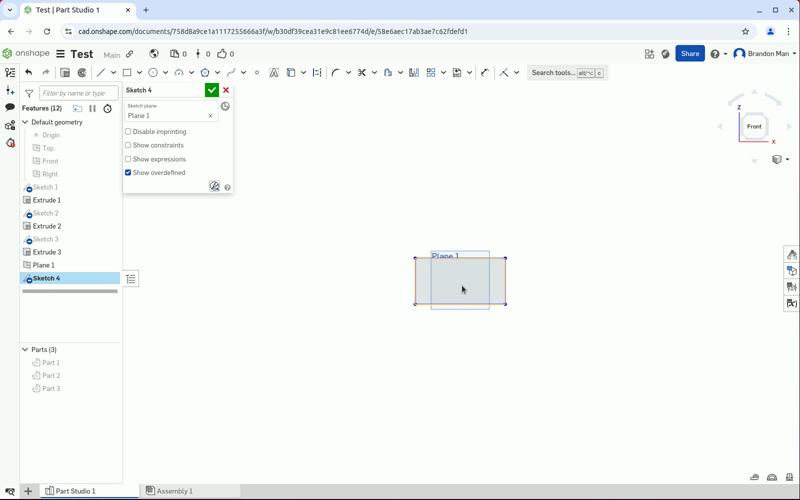
scroll(6)
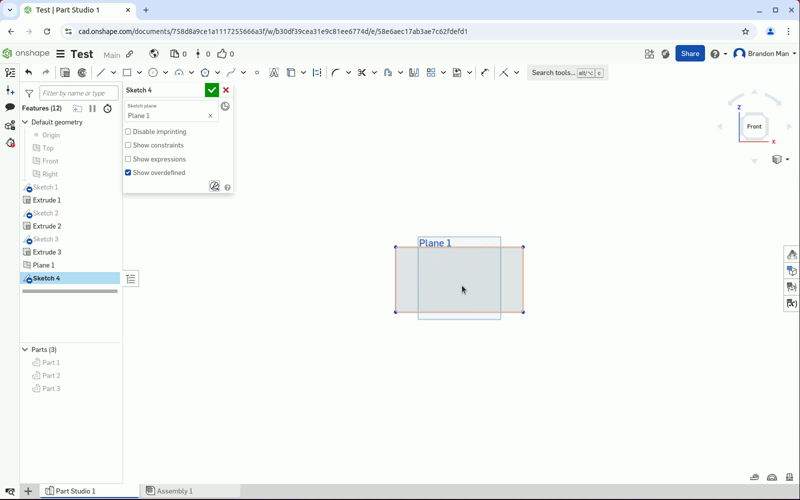
scroll(6)
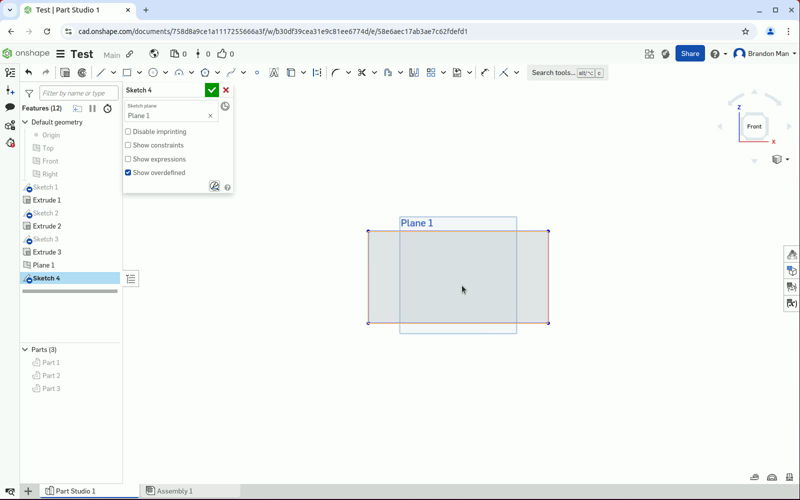
scroll(6)
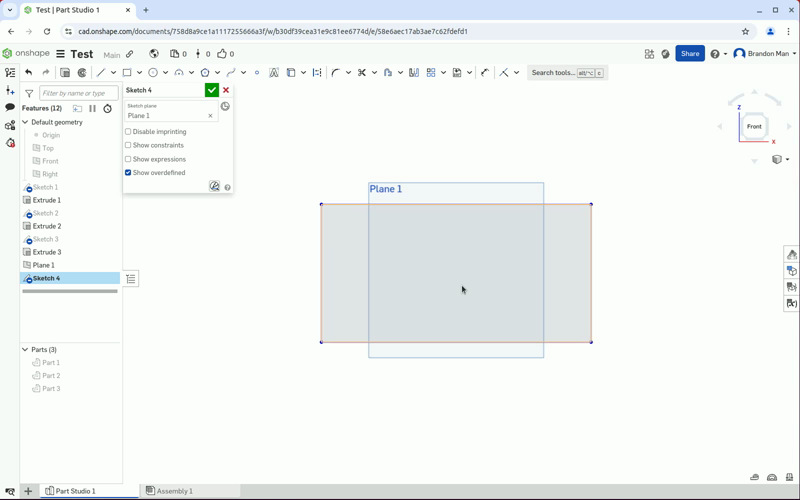
scroll(6)
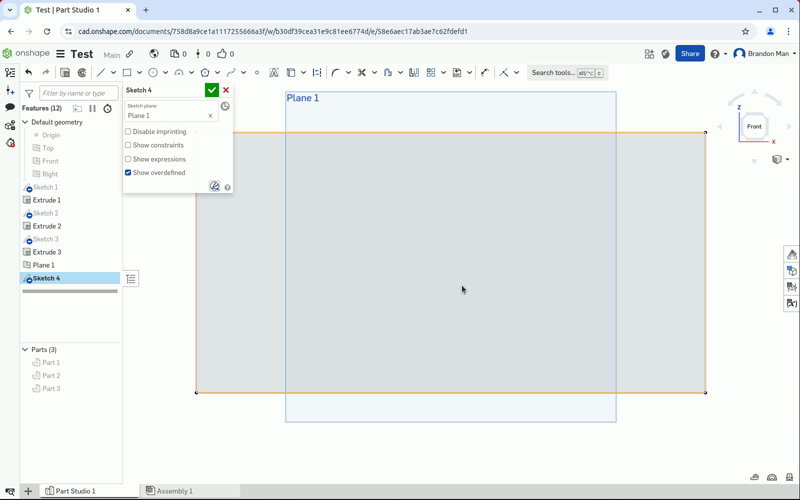
click(462, 285)
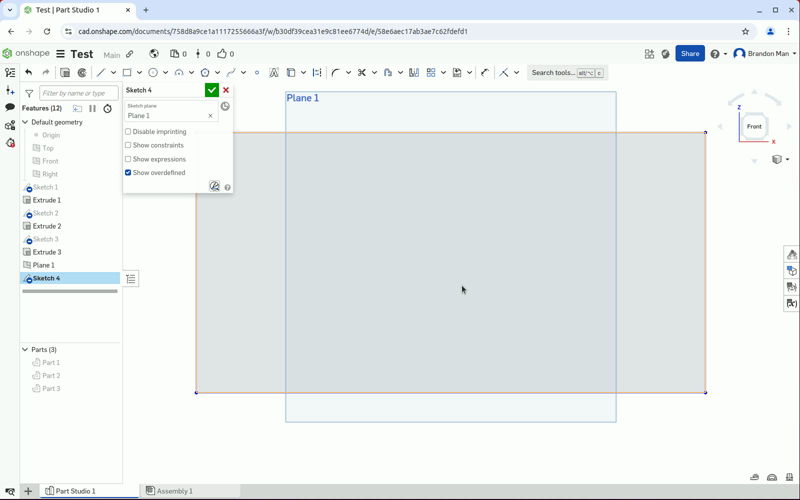
scroll(-6)
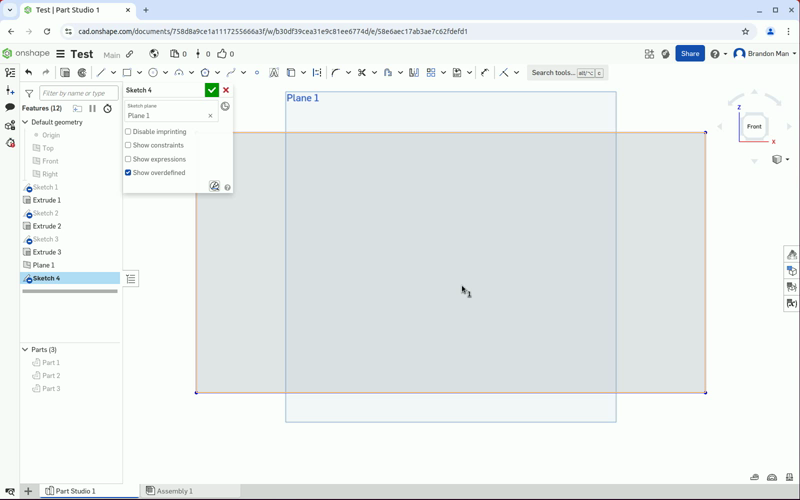
scroll(-6)
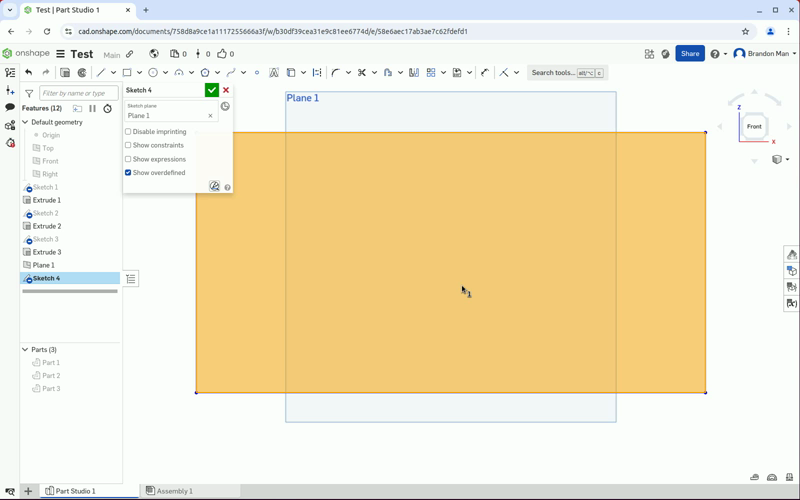
scroll(-6)
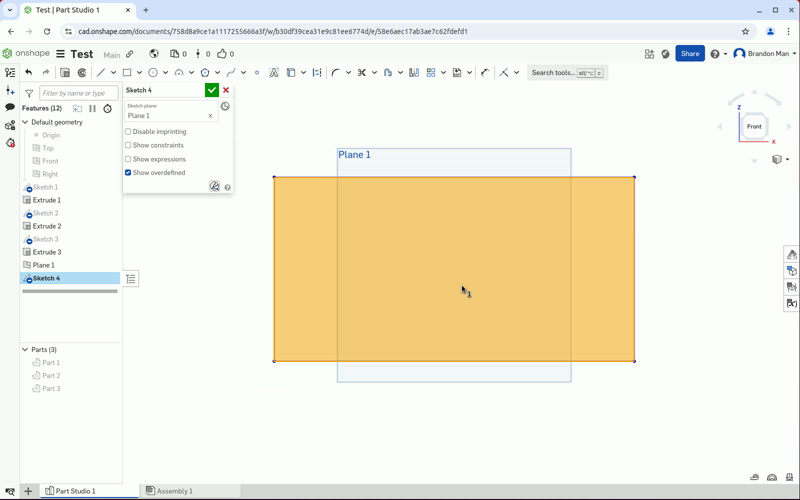
scroll(-6)
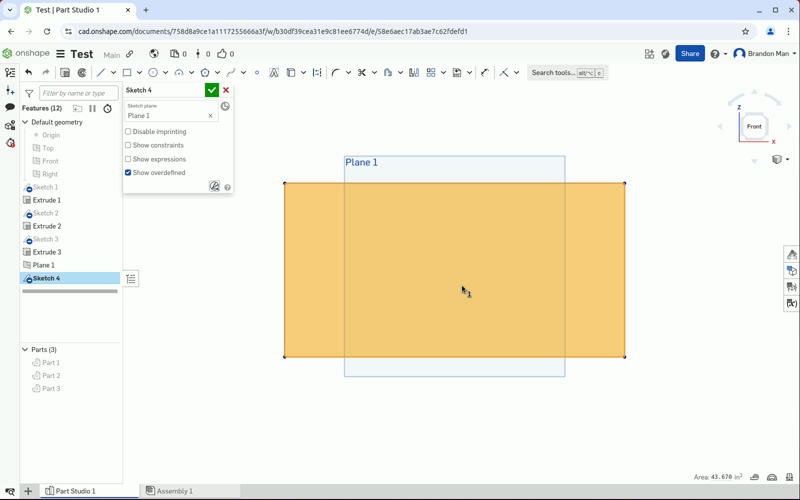
scroll(-6)
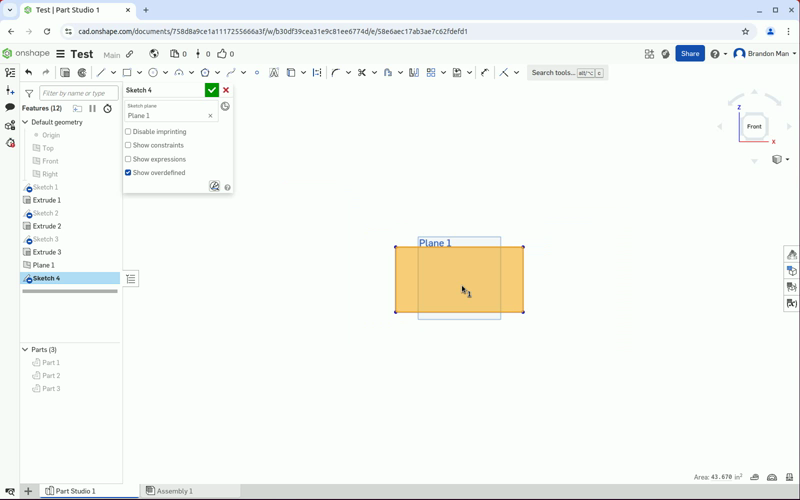
scroll(-6)
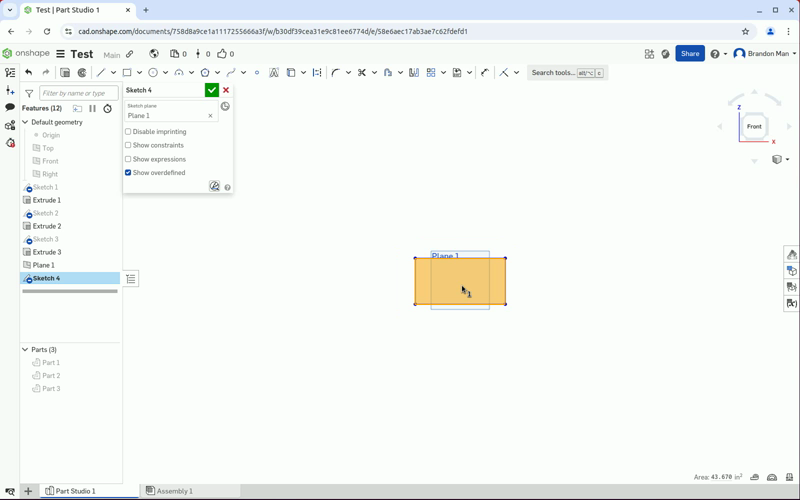
scroll(-6)
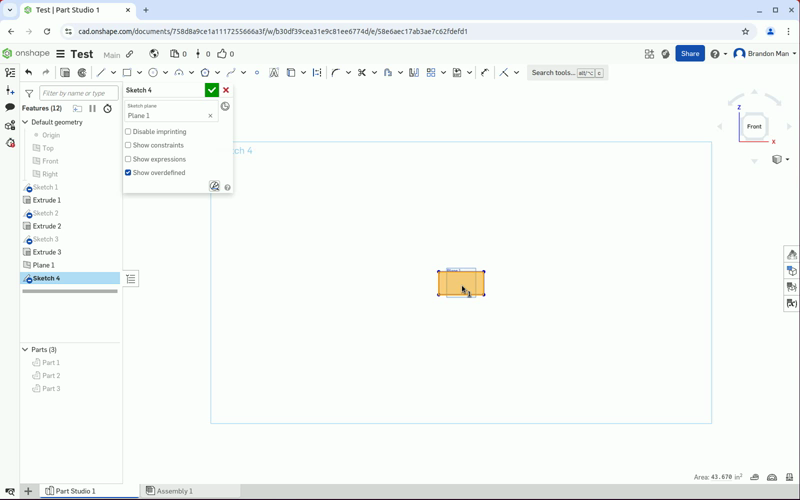
mouse_move(73, 352)
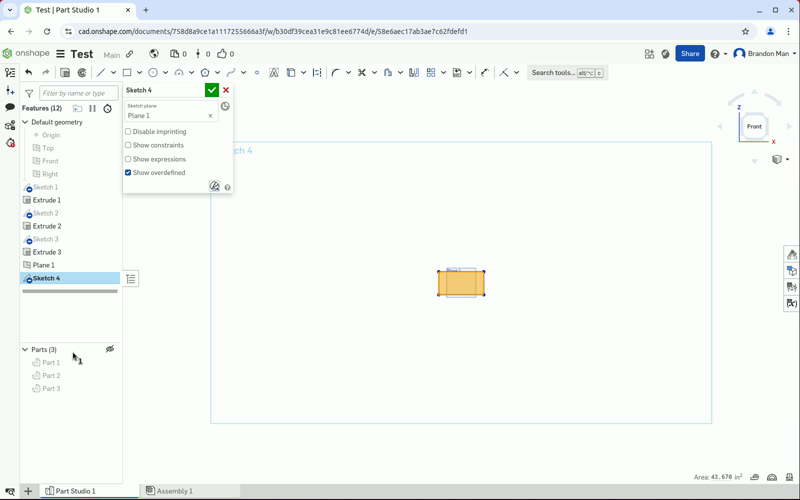
key(shift+y)
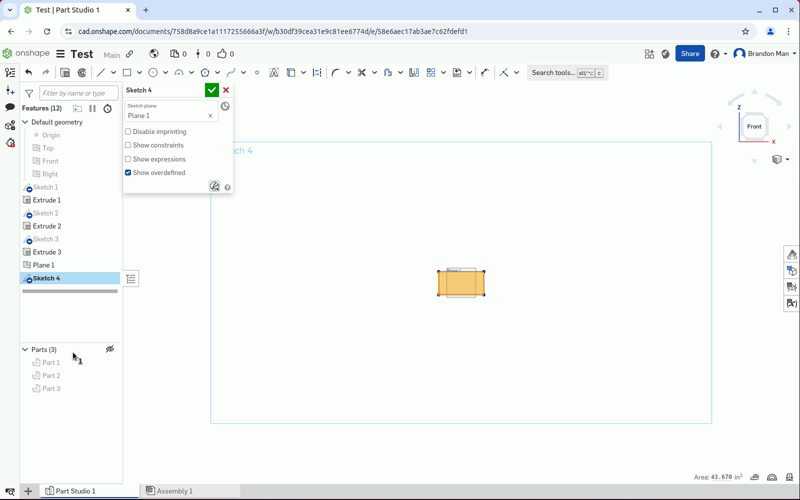
key(shift+e)
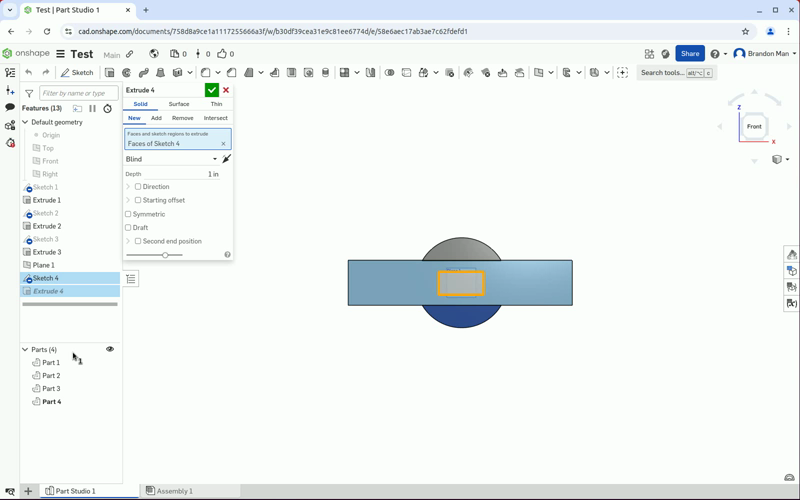
mouse_move(143, 106)
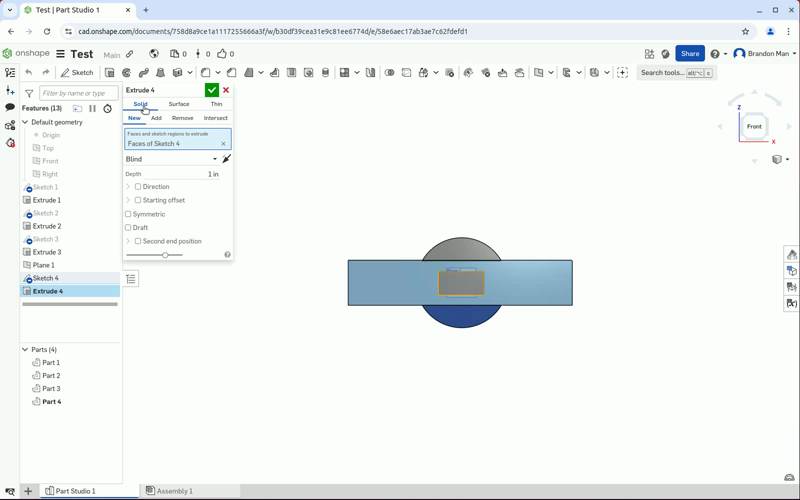
click(143, 106)
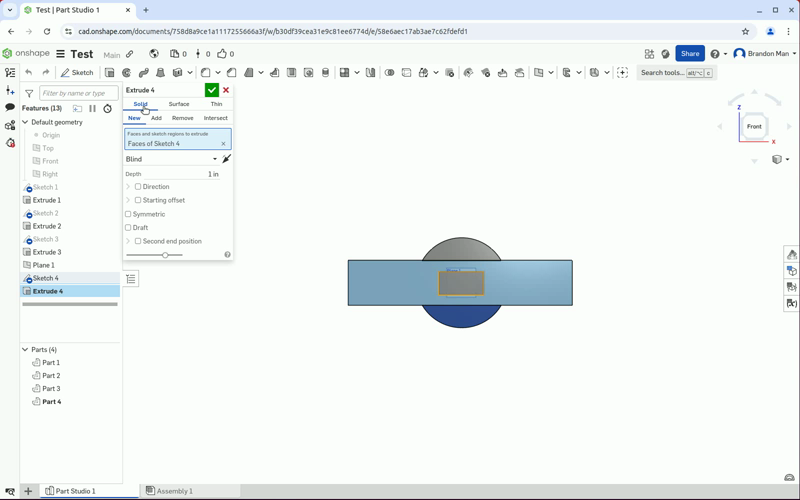
mouse_move(186, 120)
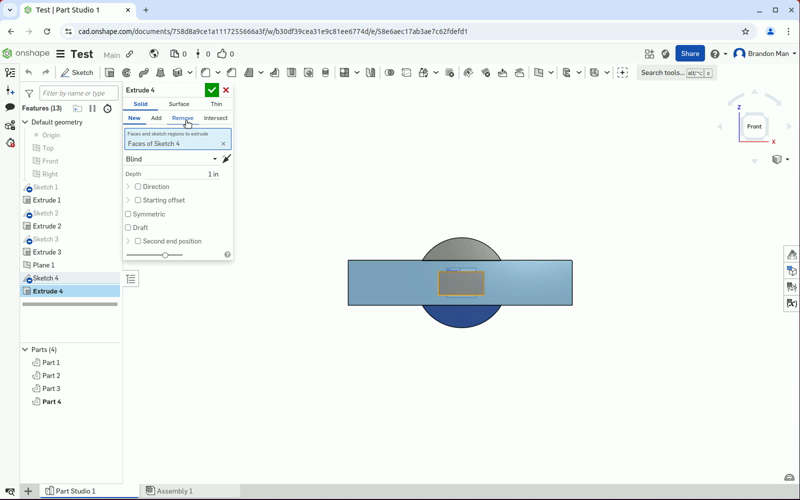
click(186, 120)
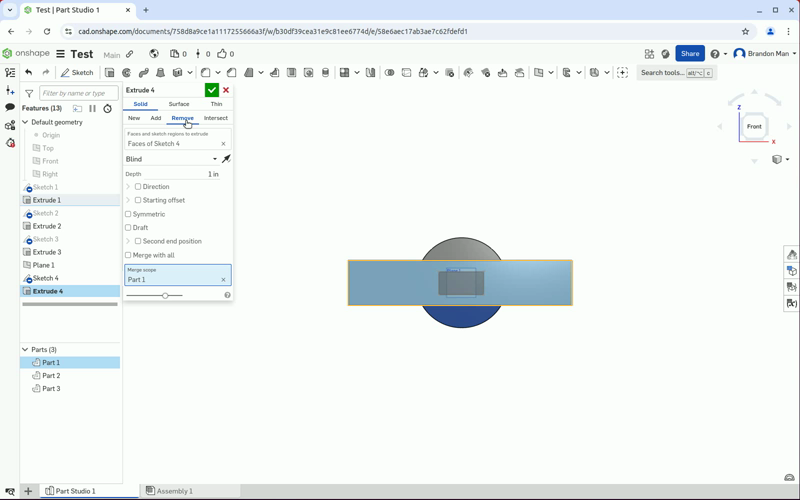
key(tab, 4)
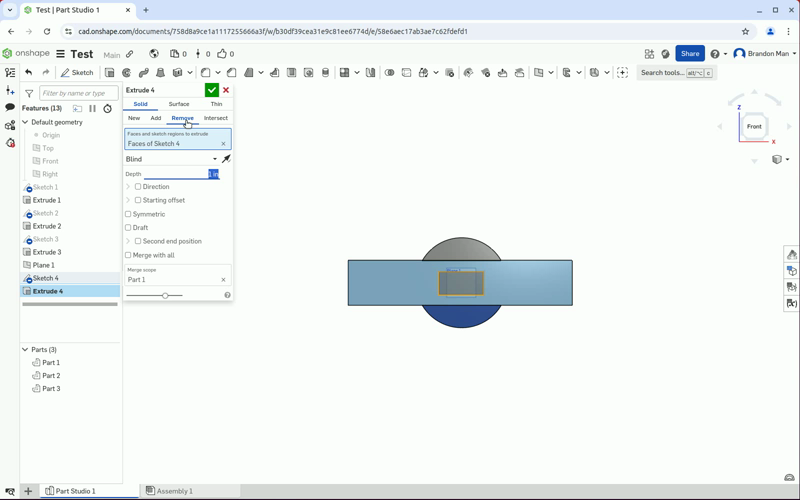
text(9.147)
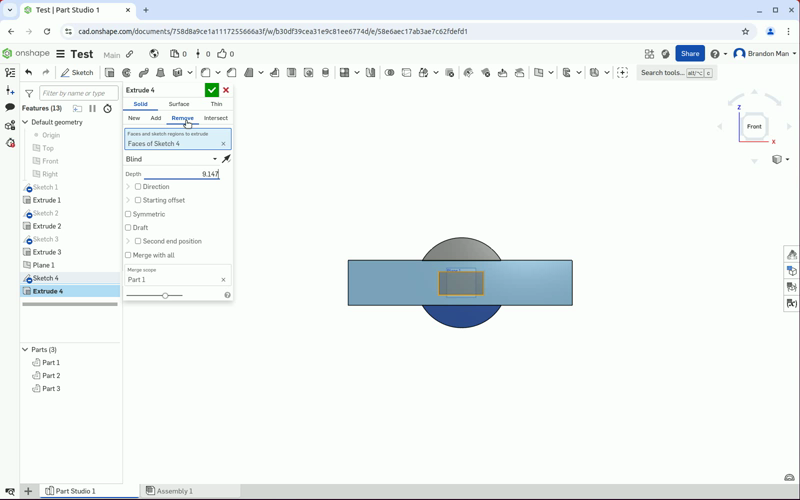
key(tab, 6)
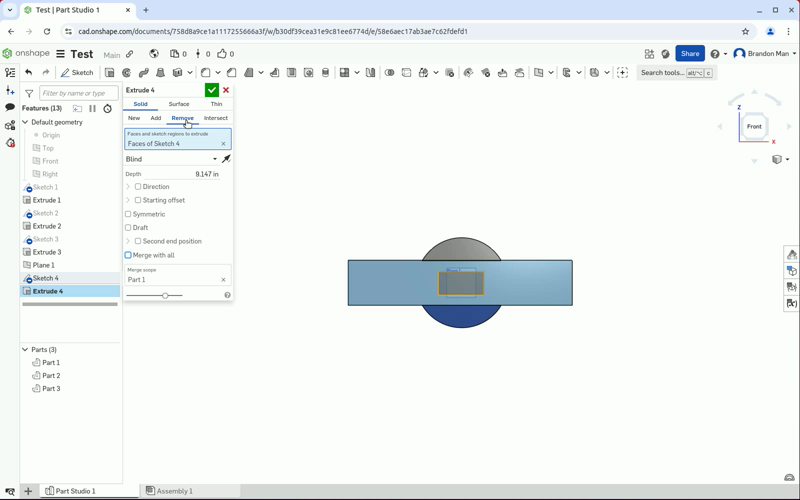
key(space)
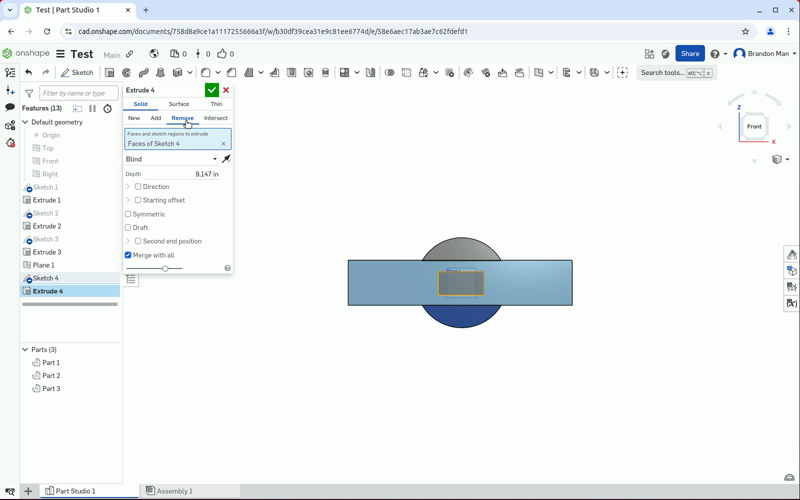
key(enter)
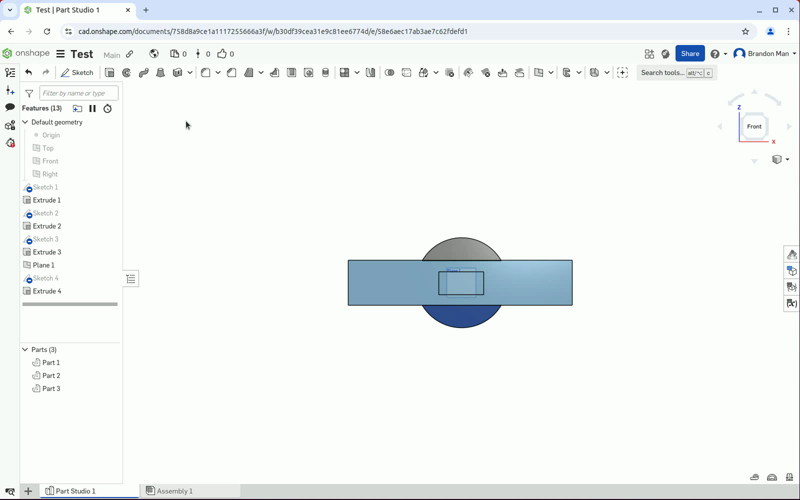
key(shift+h)
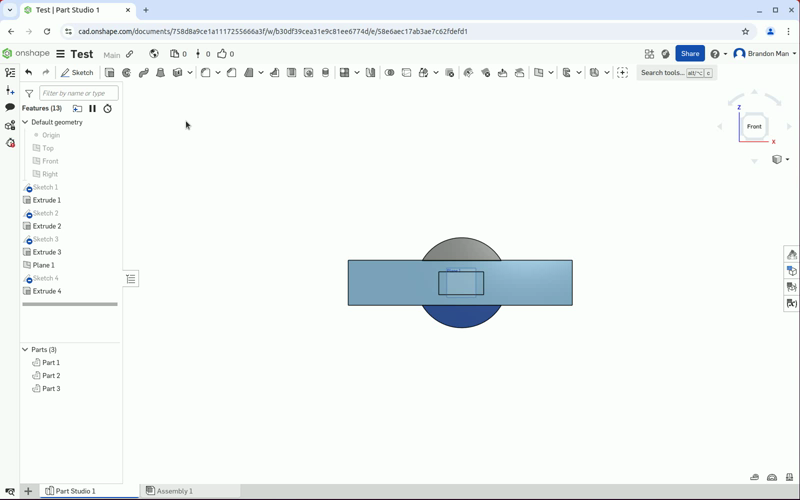
key(shift+h)
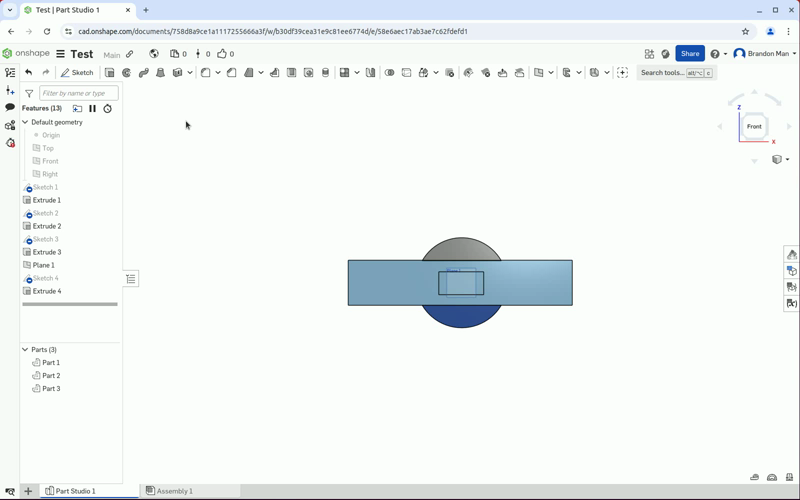
key(shift+7)
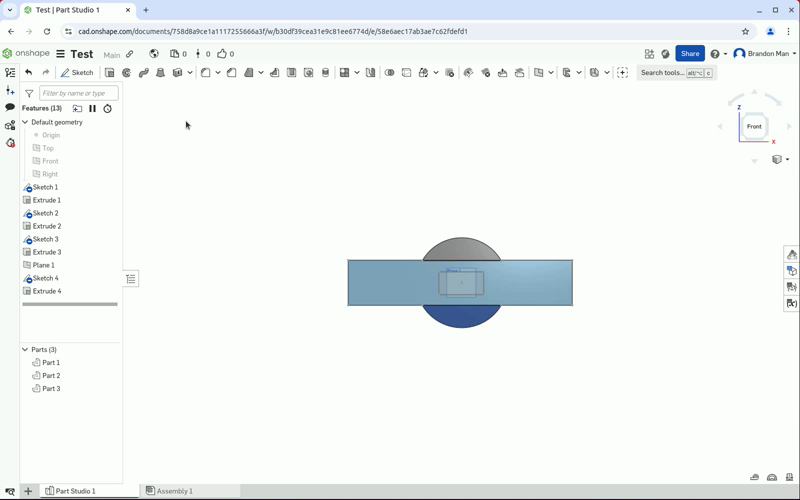
key(left, 2)
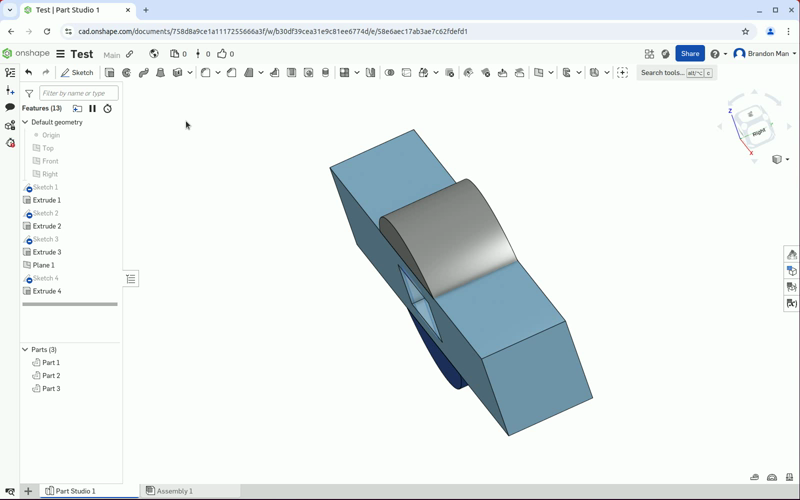
key(down, 2)
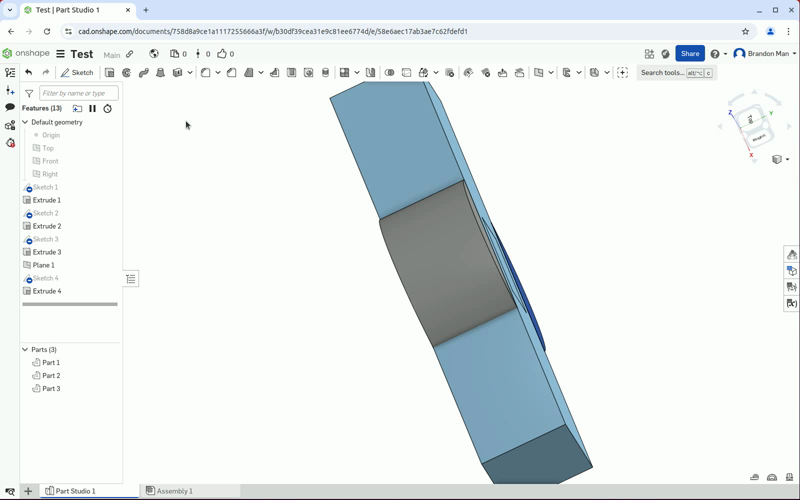
key(up, 2)
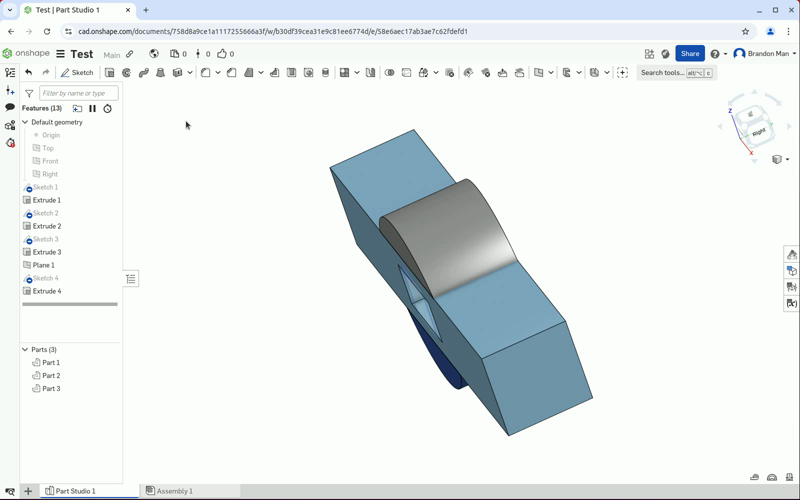
key(right, 2)
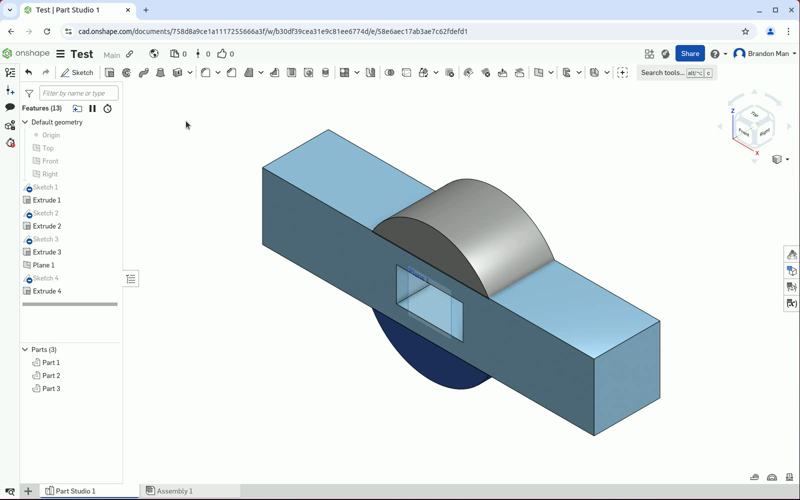
mouse_move(73, 189)
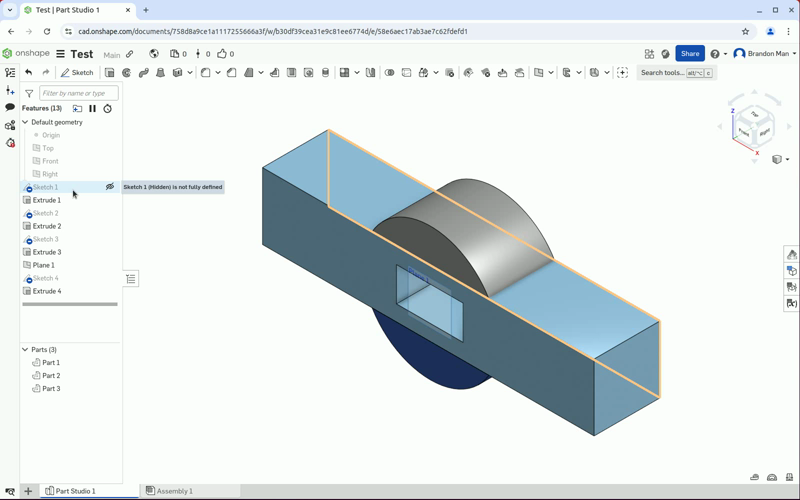
click(73, 189)